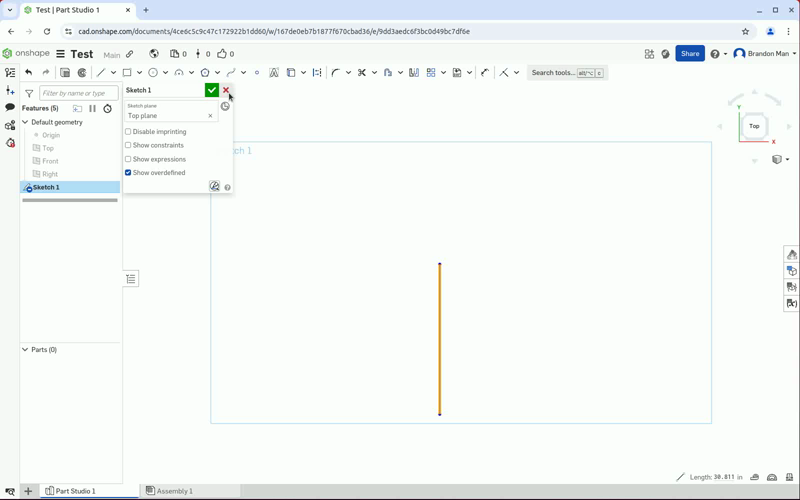
key(shift+h)
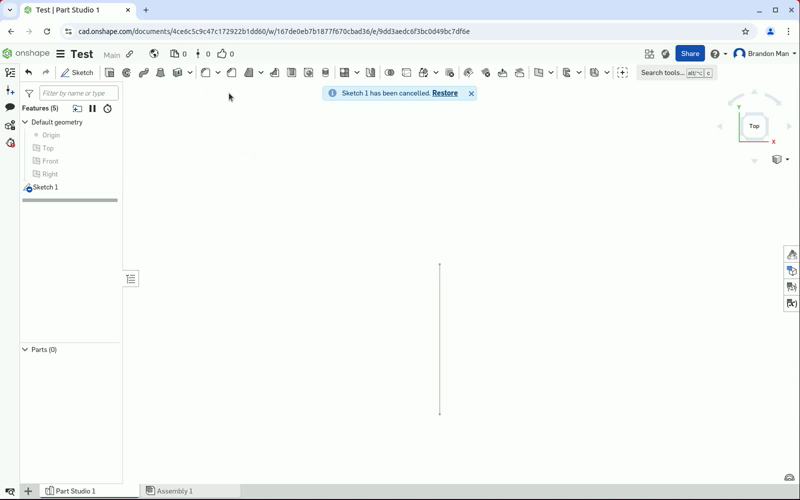
key(shift+s)
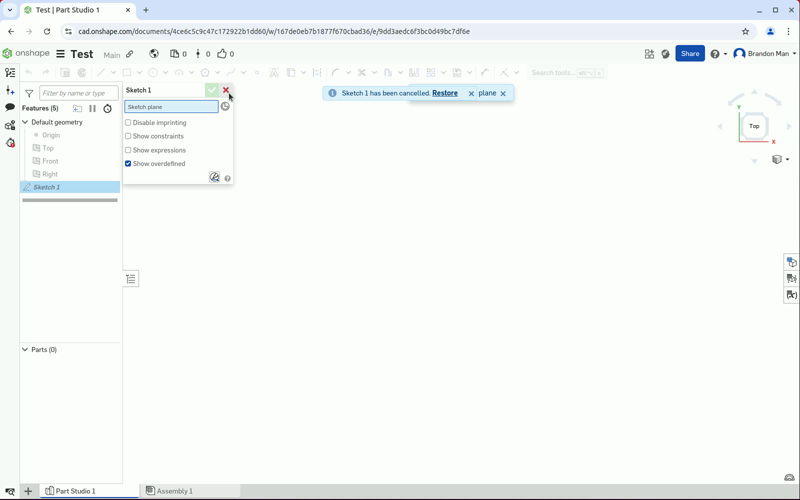
mouse_move(73, 150)
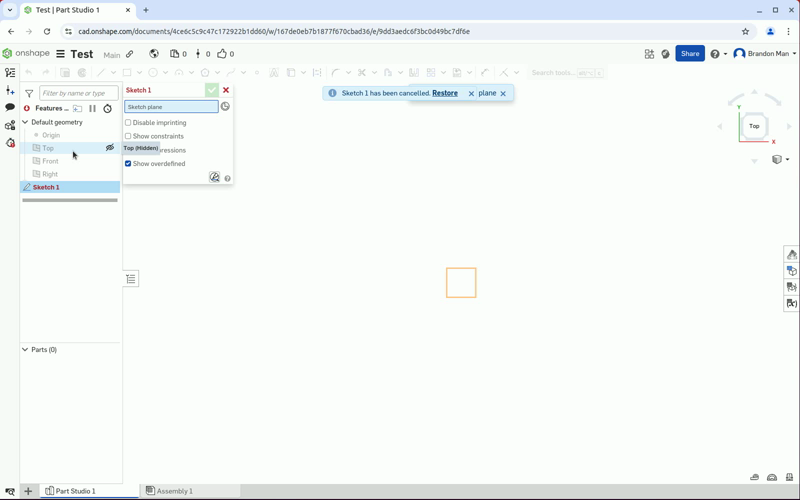
click(73, 150)
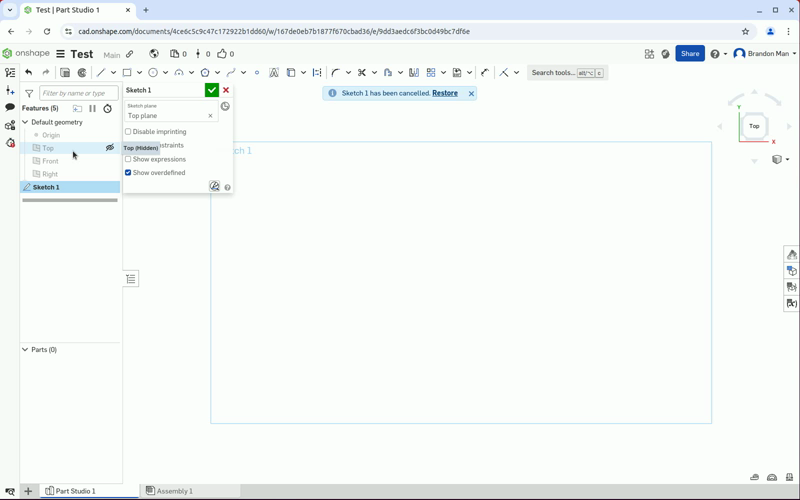
mouse_move(73, 352)
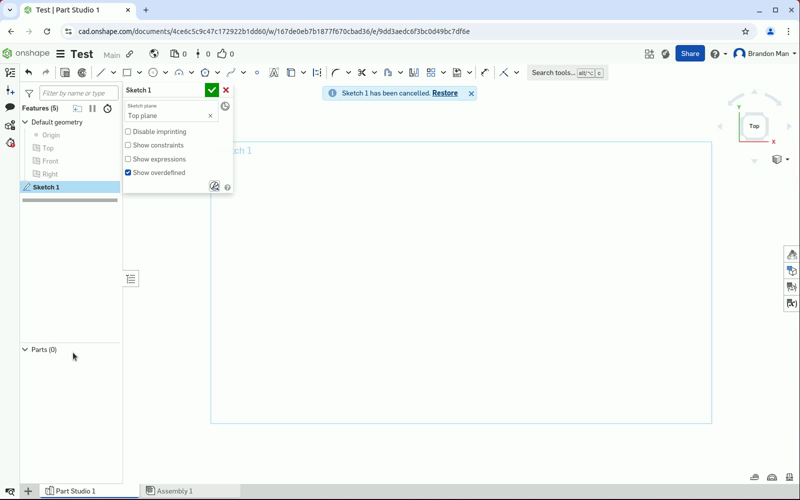
key(y)
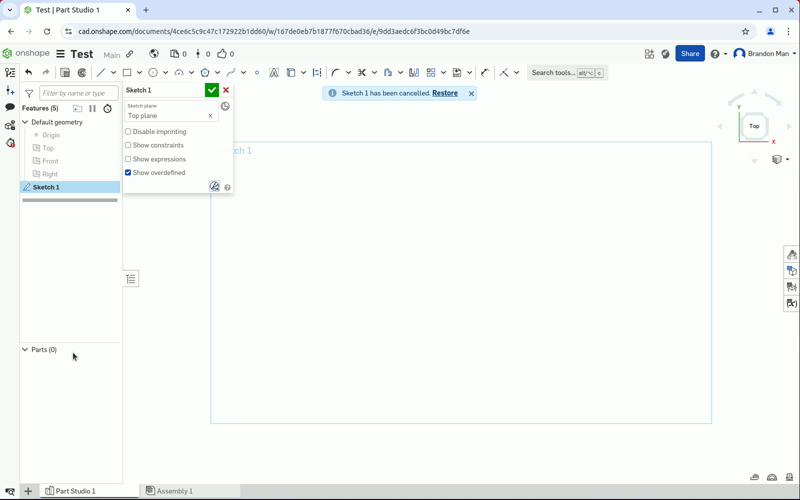
key(l)
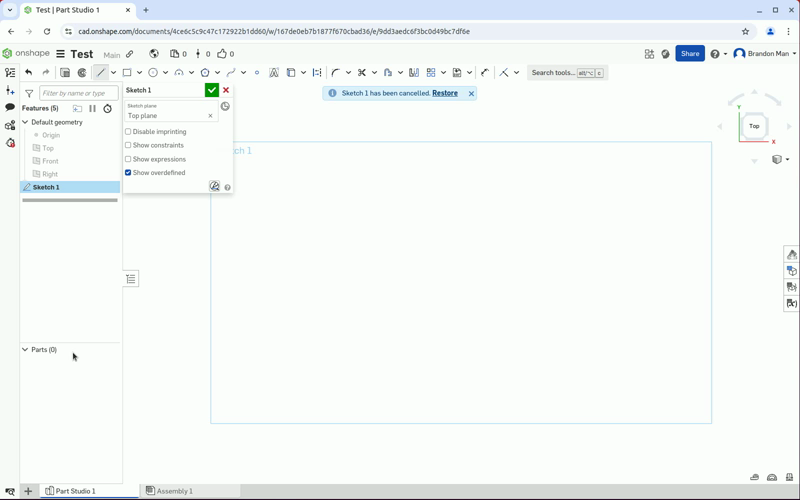
key_down(shift)
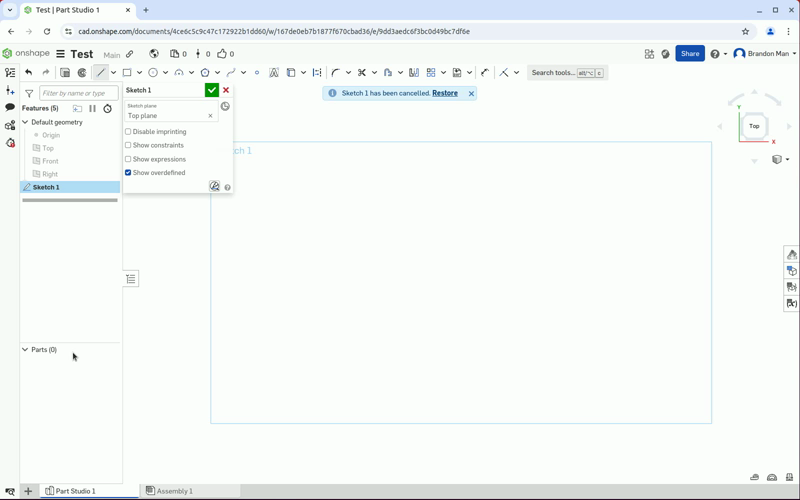
mouse_move(467, 282)
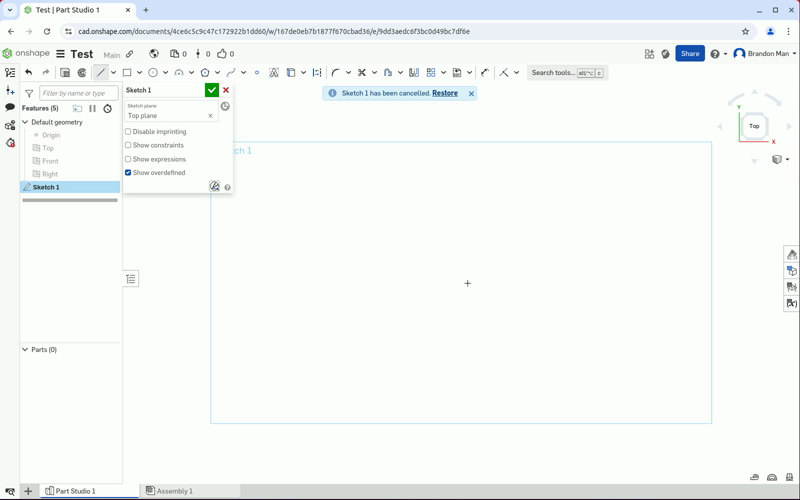
click(467, 282)
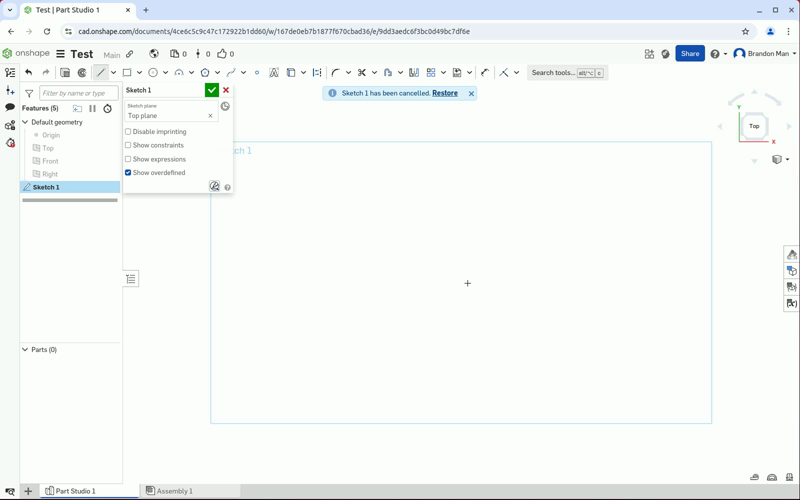
key_up(shift)
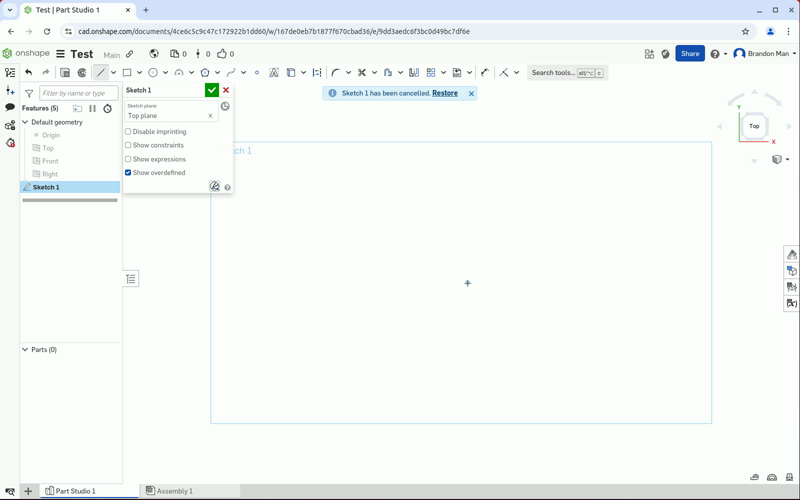
key_down(shift)
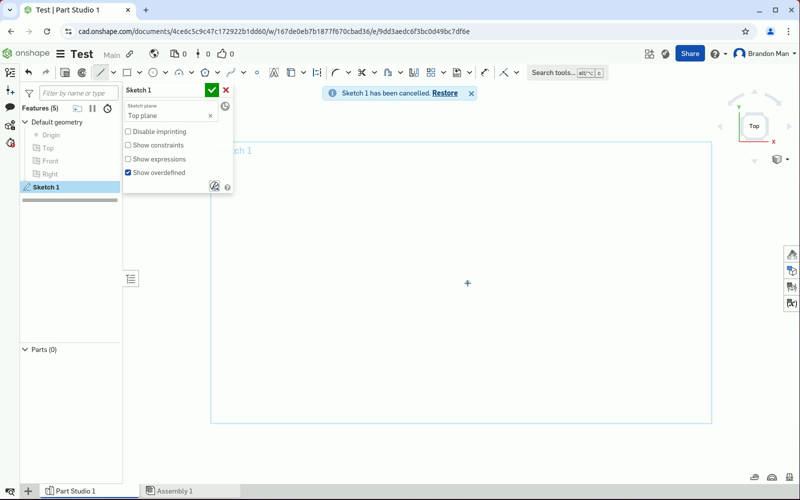
mouse_move(497, 282)
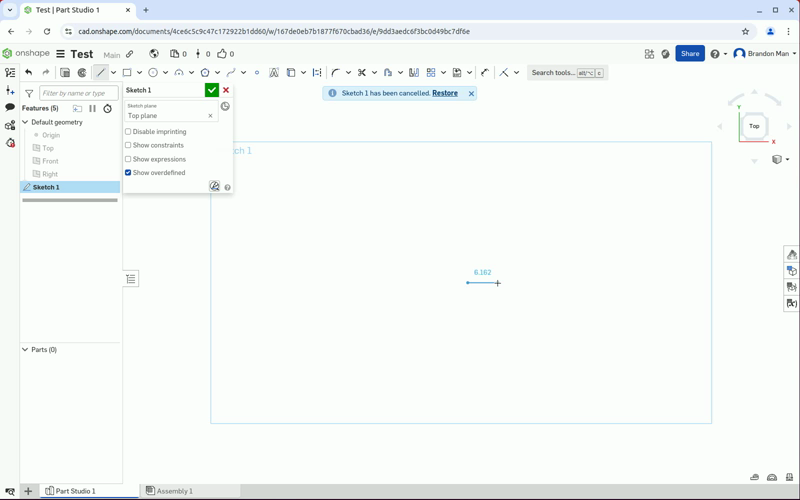
mouse_move(468, 282)
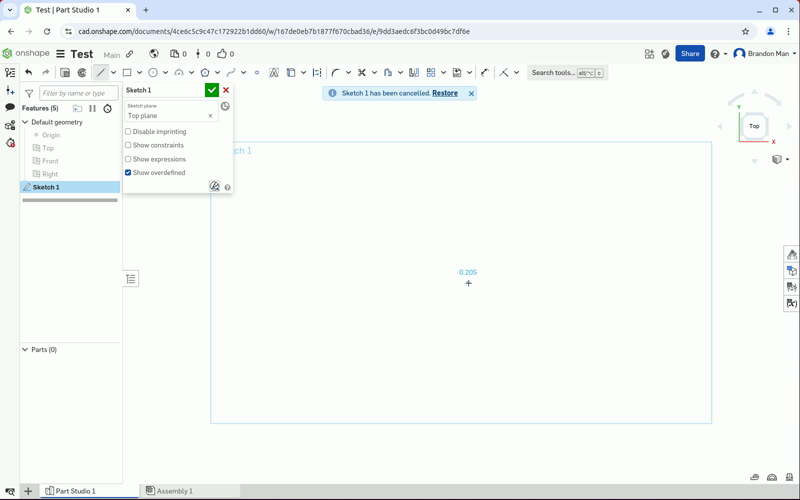
scroll(6)
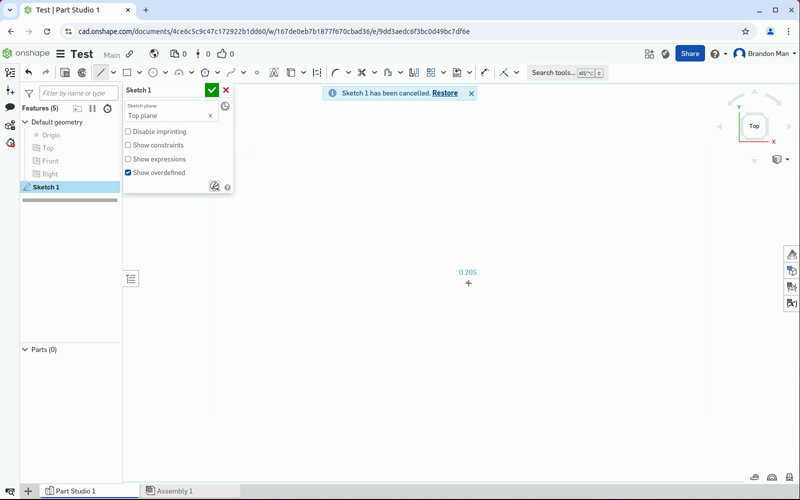
scroll(6)
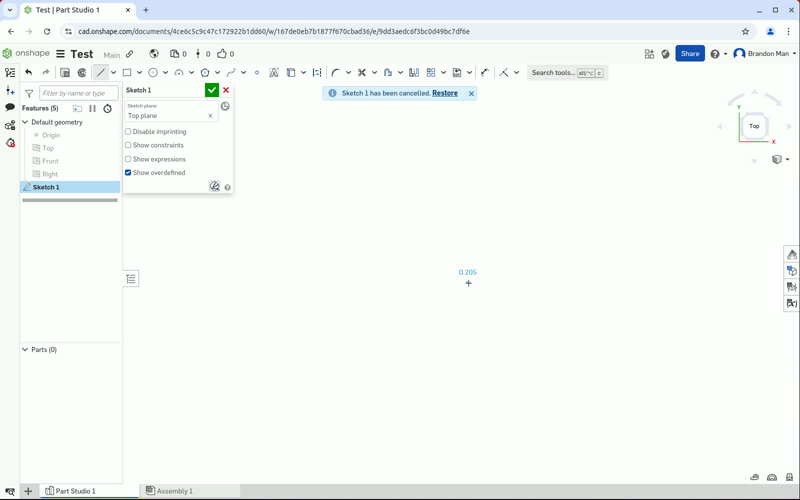
scroll(6)
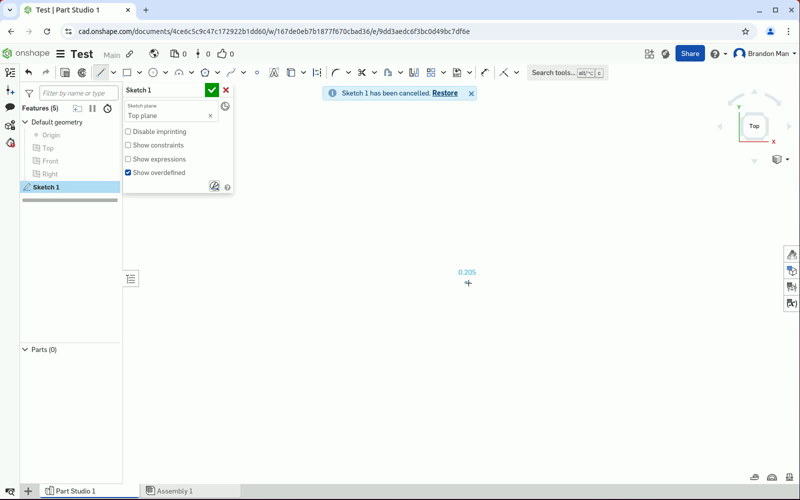
scroll(6)
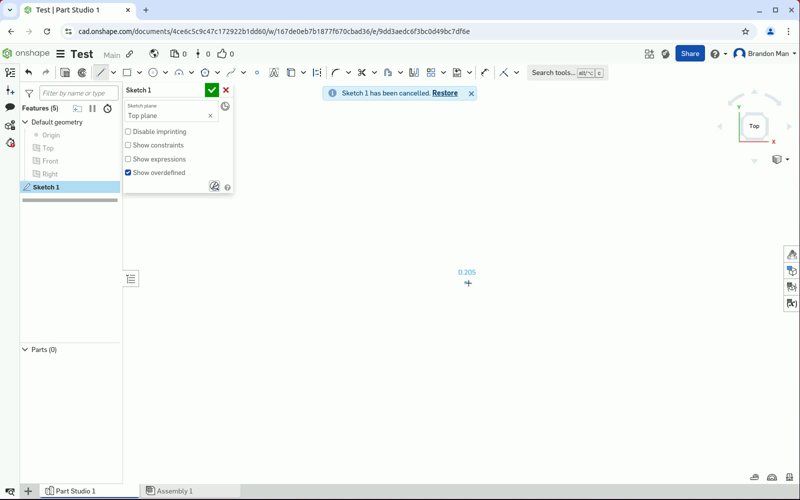
scroll(6)
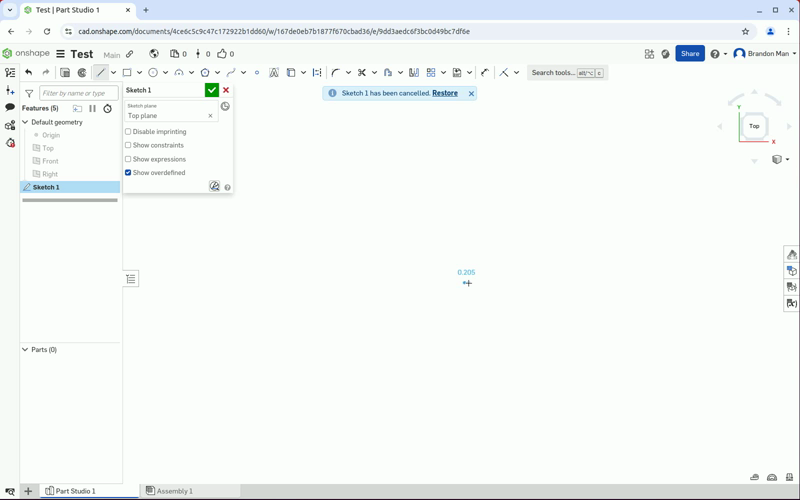
scroll(6)
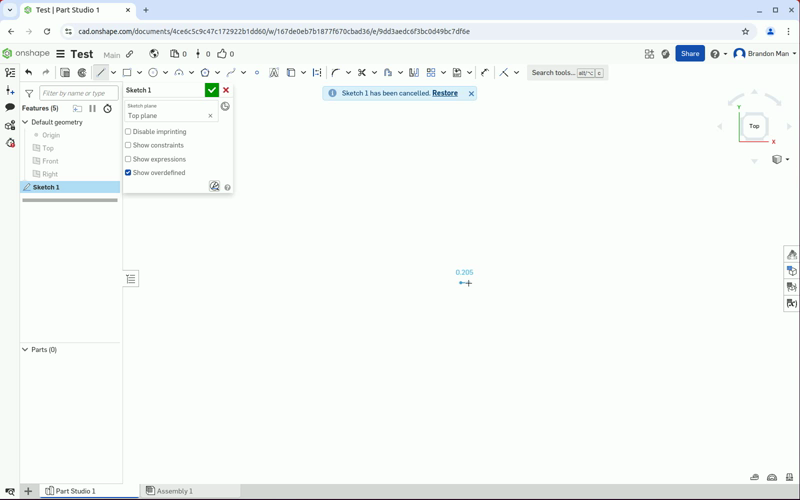
scroll(6)
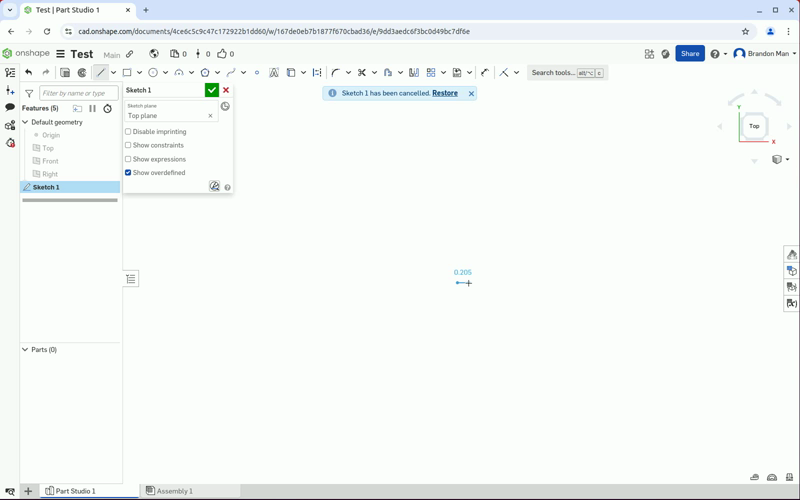
click(468, 282)
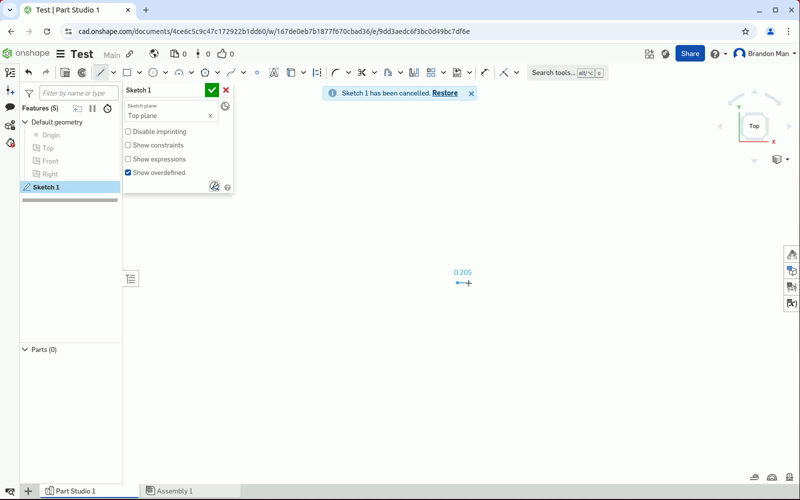
scroll(-6)
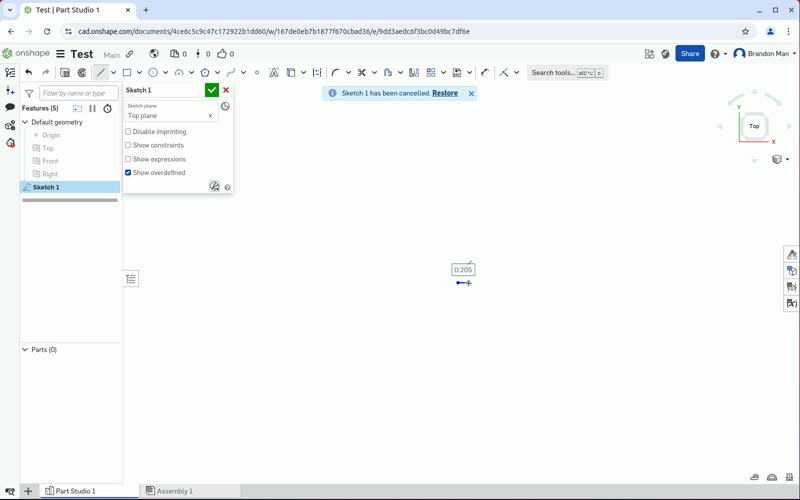
scroll(-6)
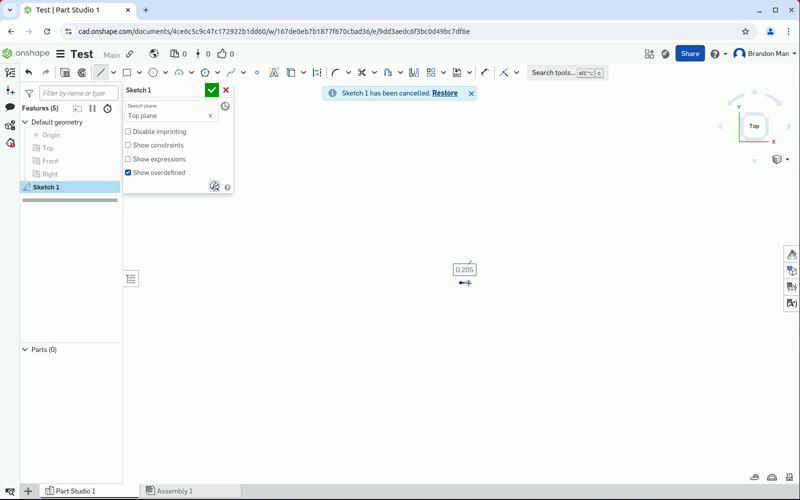
scroll(-6)
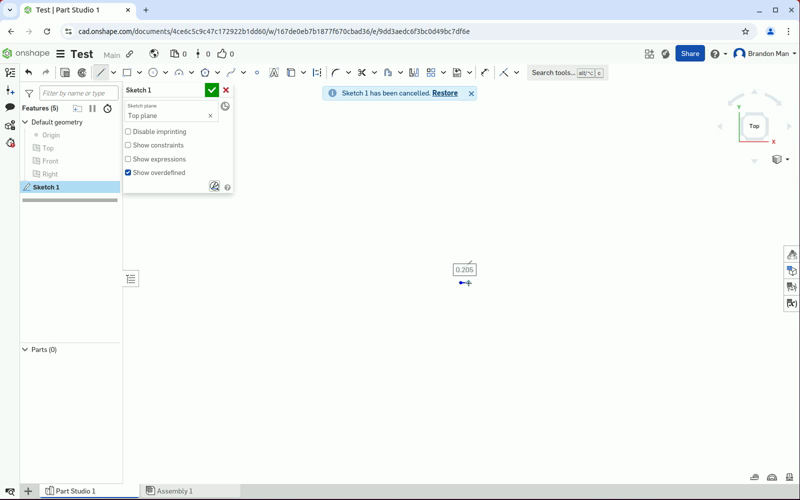
scroll(-6)
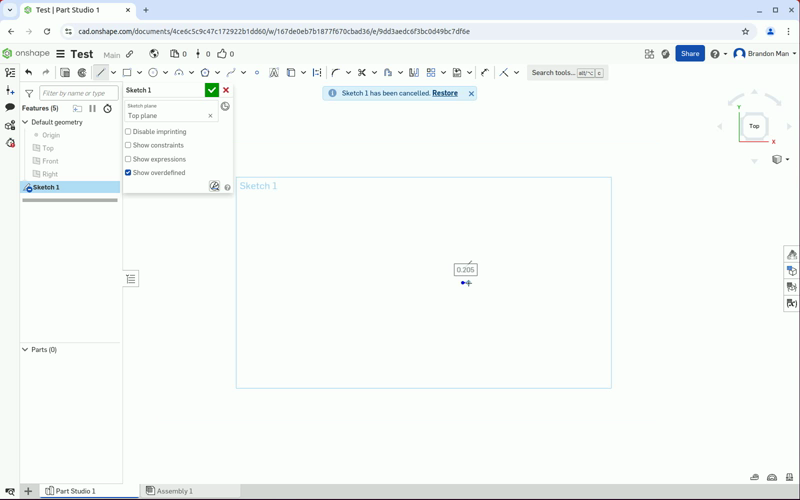
scroll(-6)
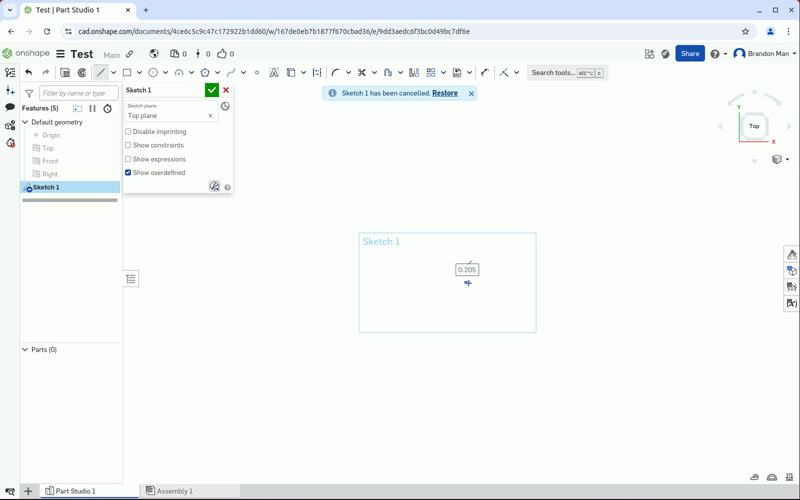
scroll(-6)
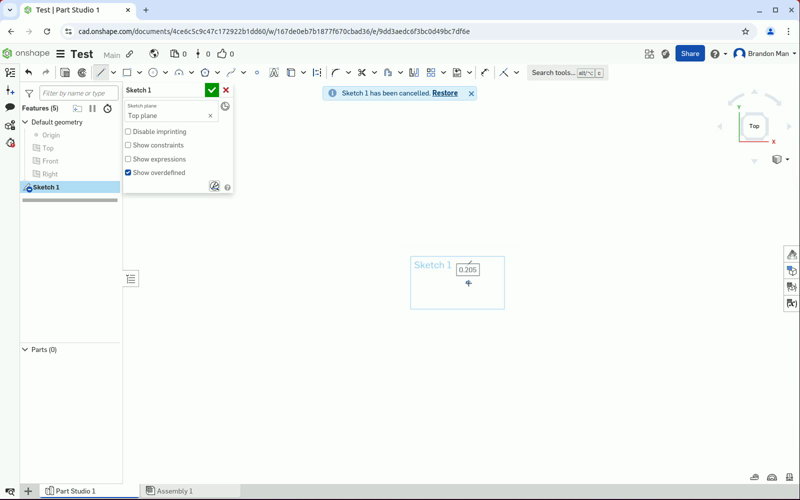
scroll(-6)
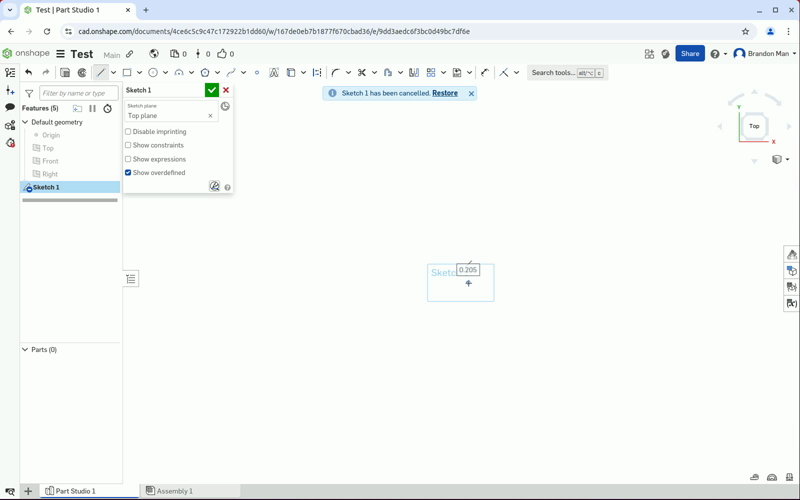
key_up(shift)
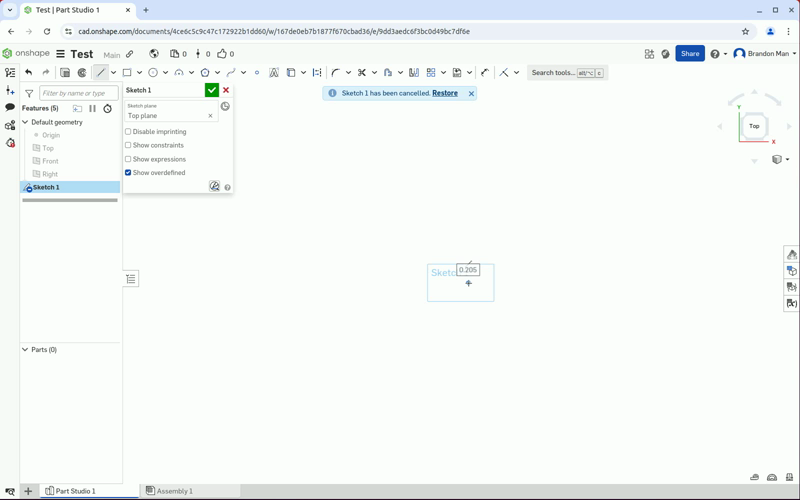
key_down(shift)
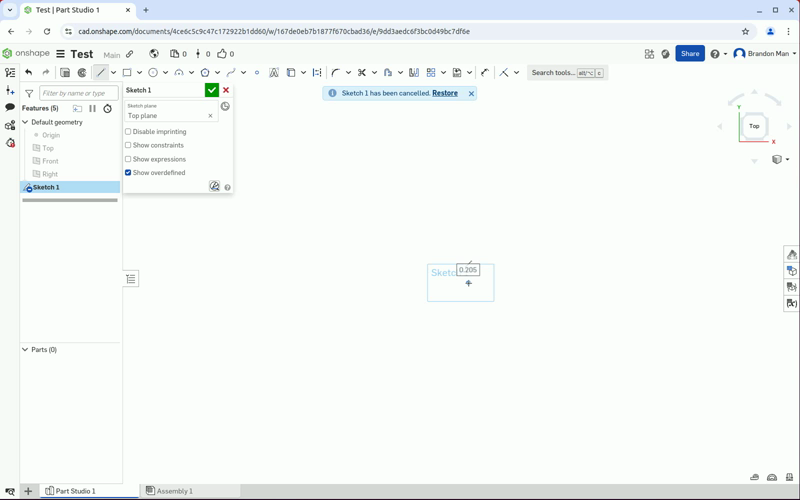
mouse_move(498, 282)
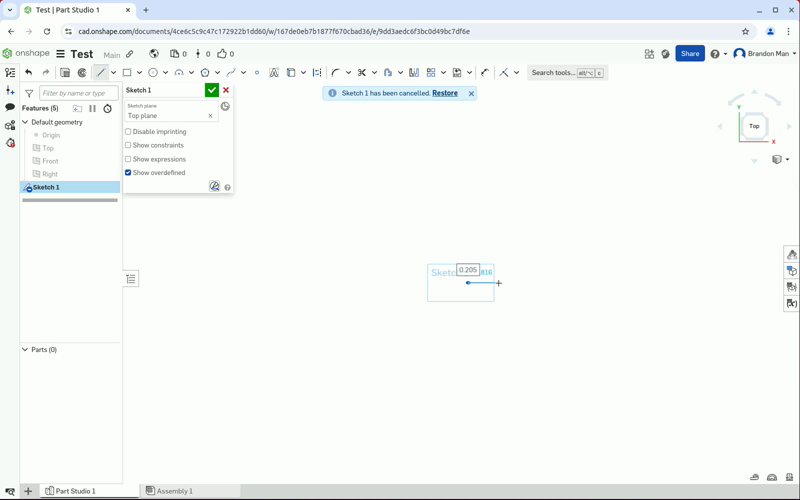
mouse_move(468, 266)
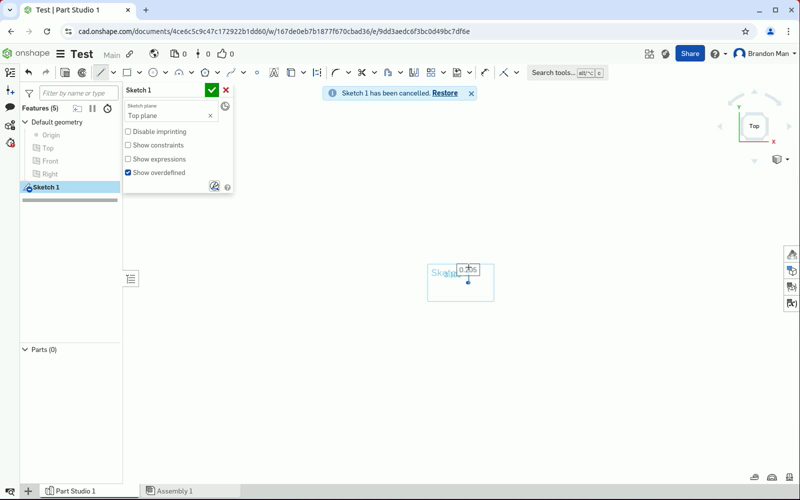
click(468, 266)
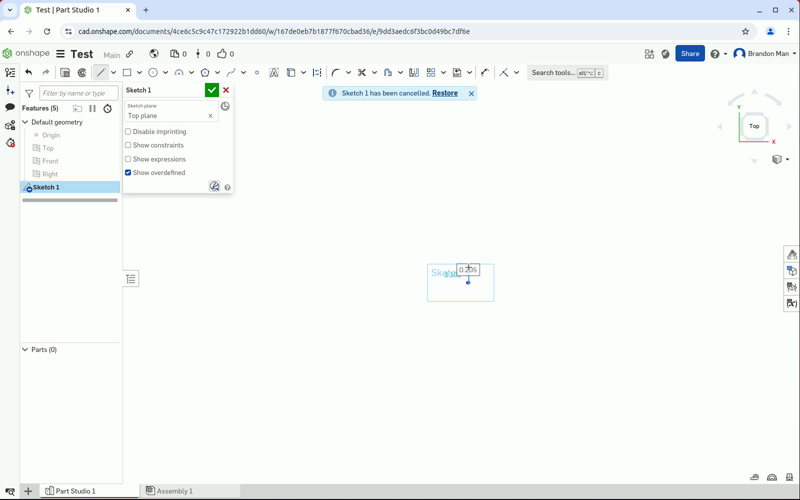
key_up(shift)
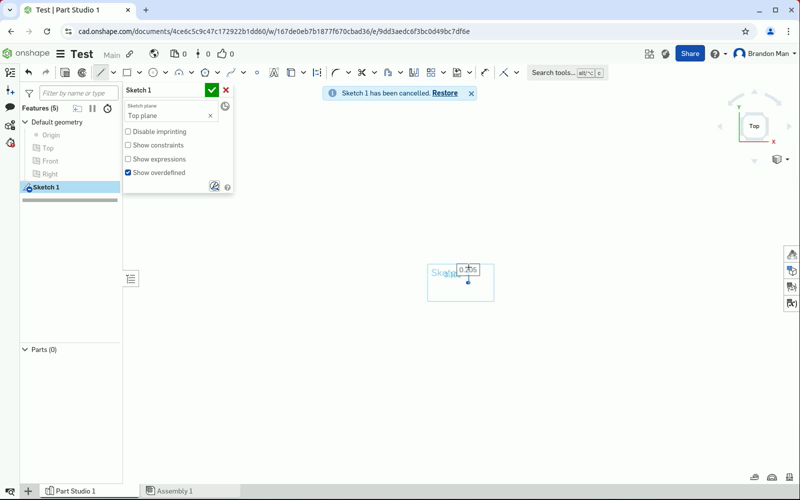
key_down(shift)
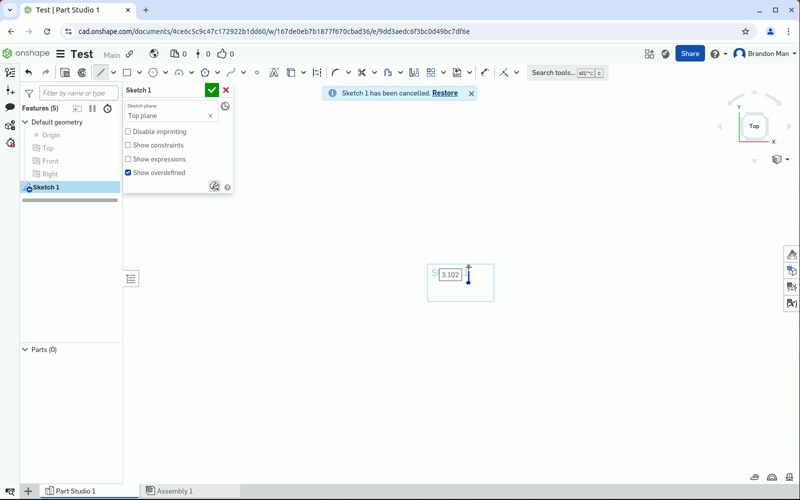
mouse_move(498, 266)
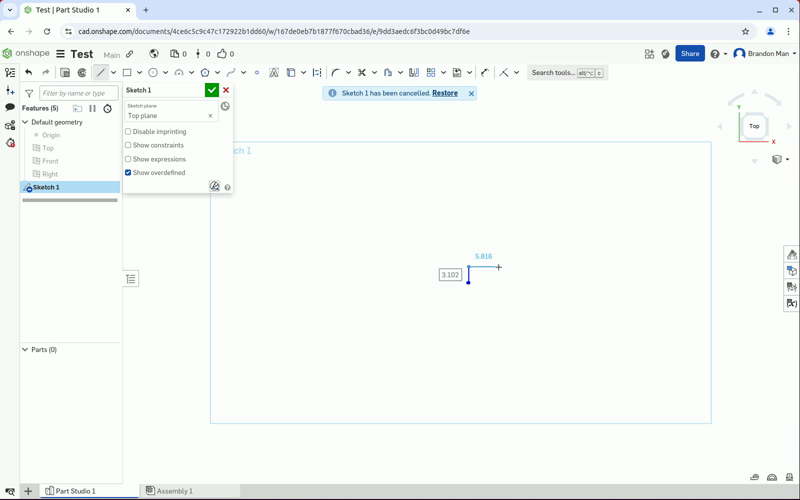
mouse_move(467, 266)
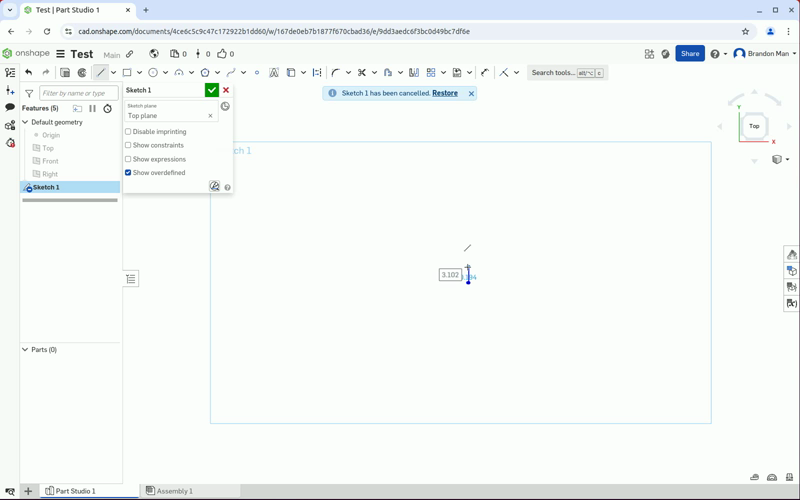
scroll(6)
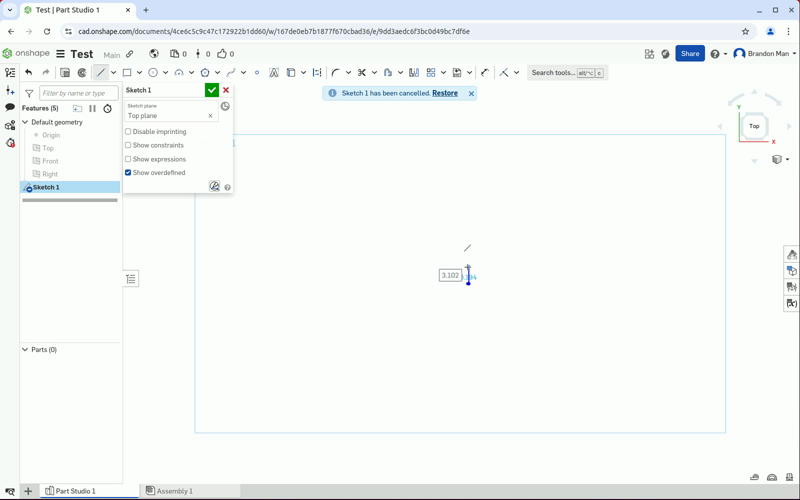
scroll(6)
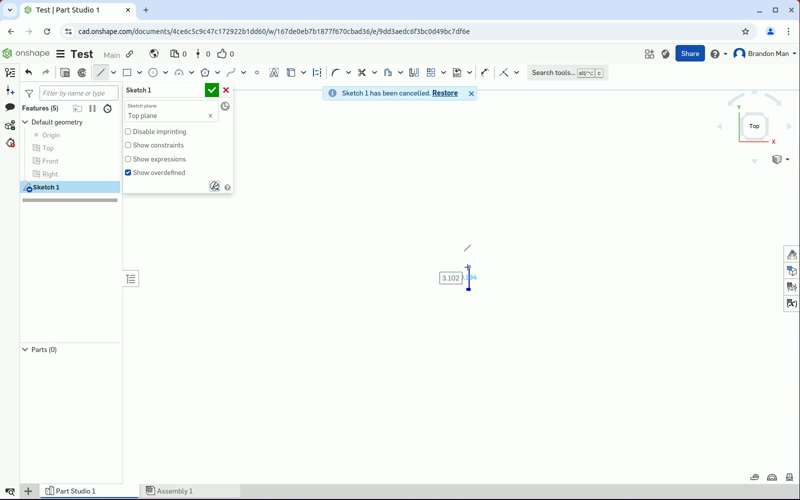
scroll(6)
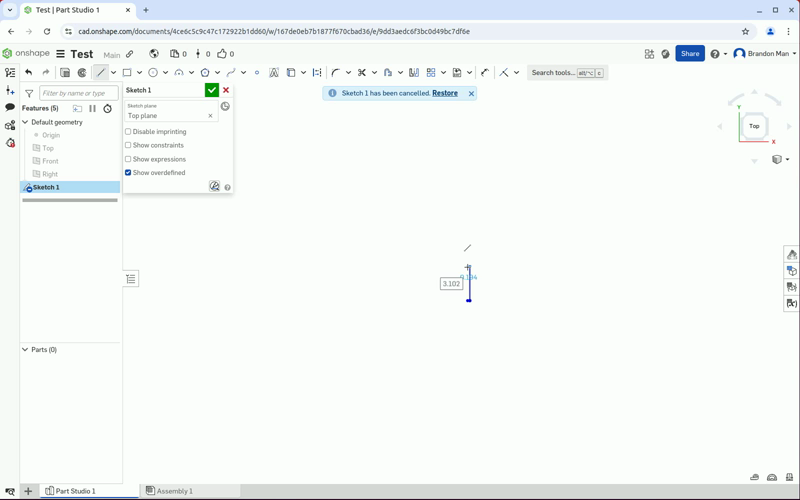
scroll(6)
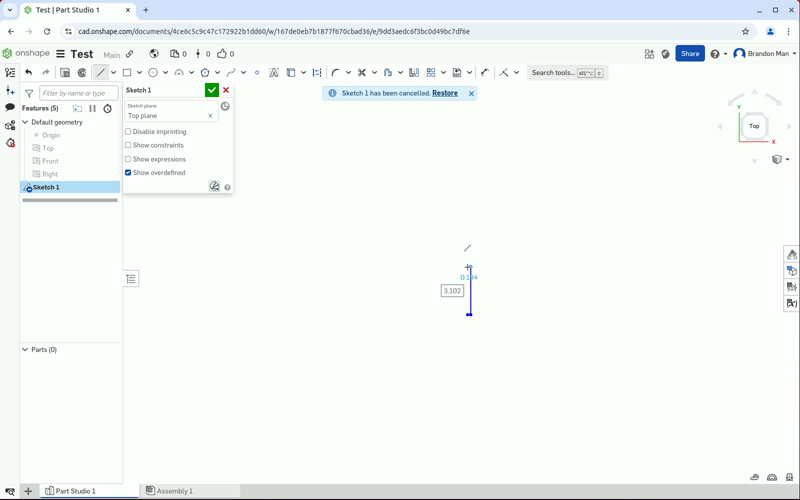
scroll(6)
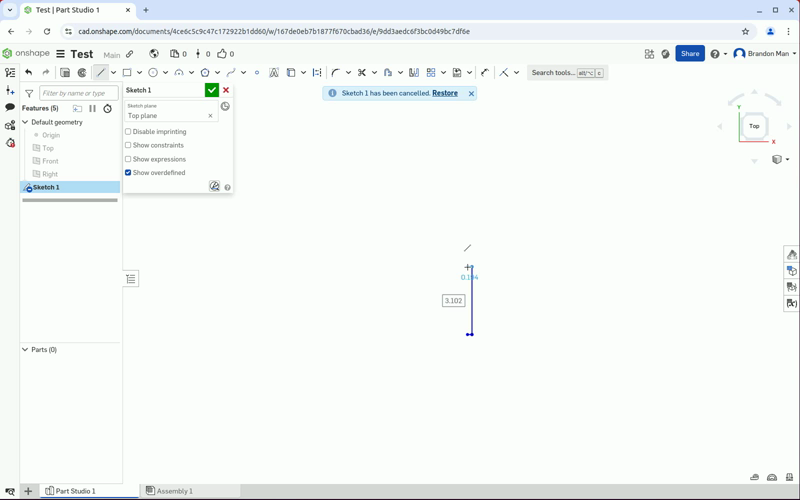
scroll(6)
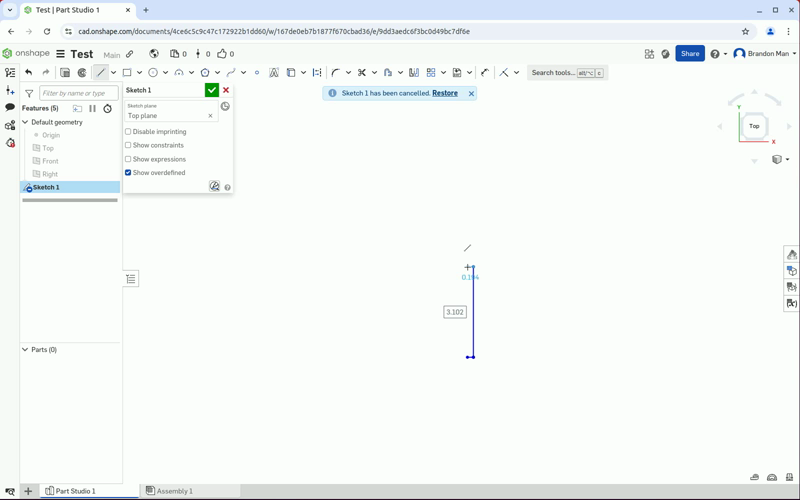
scroll(6)
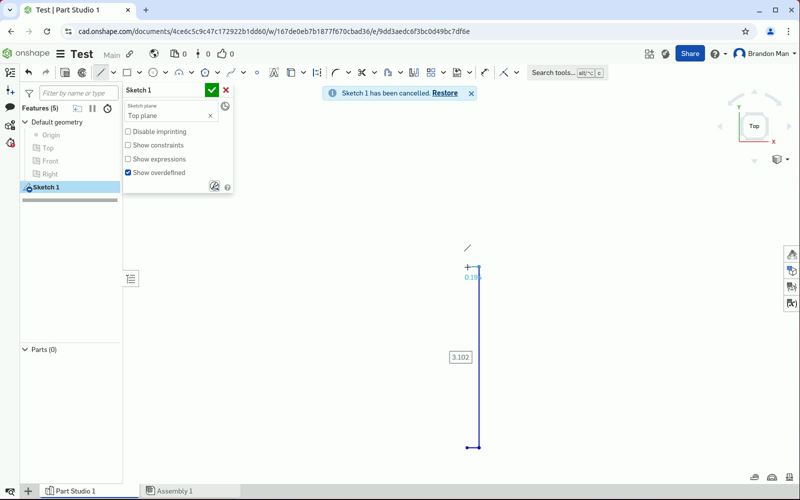
click(467, 266)
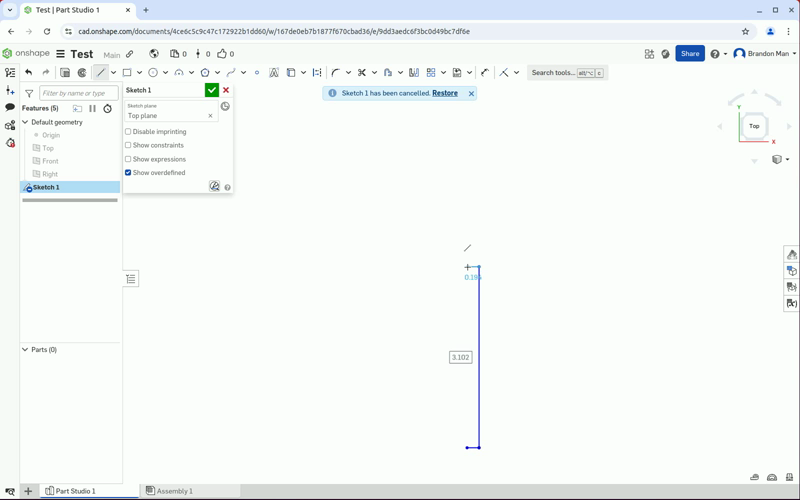
scroll(-6)
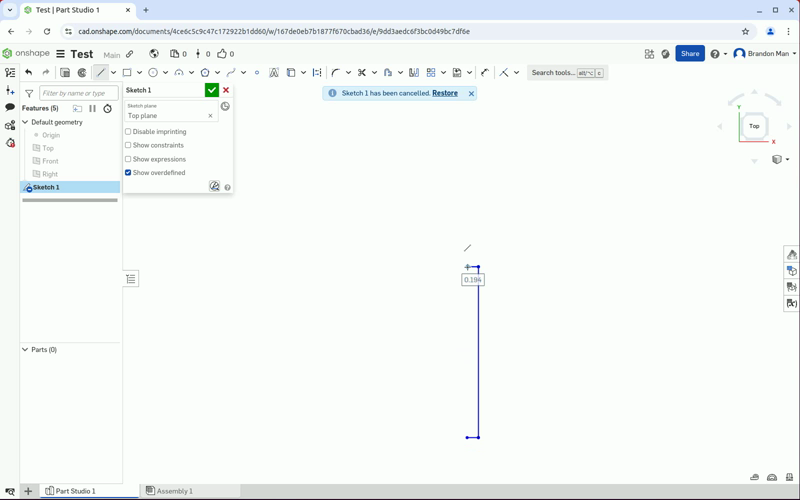
scroll(-6)
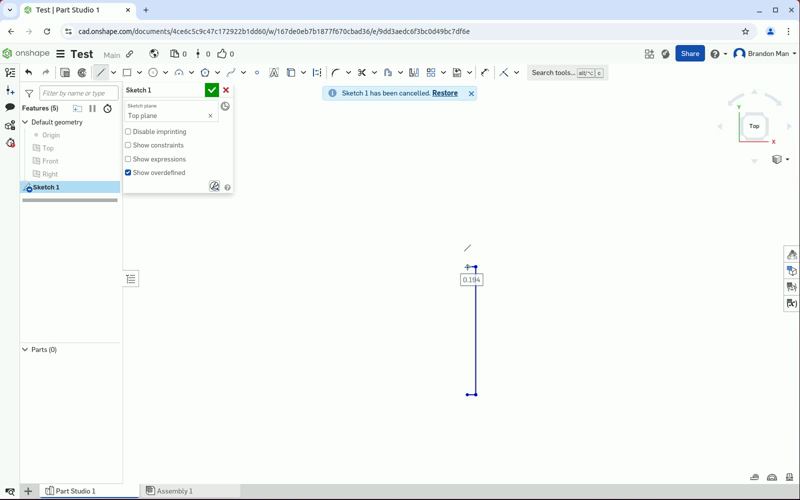
scroll(-6)
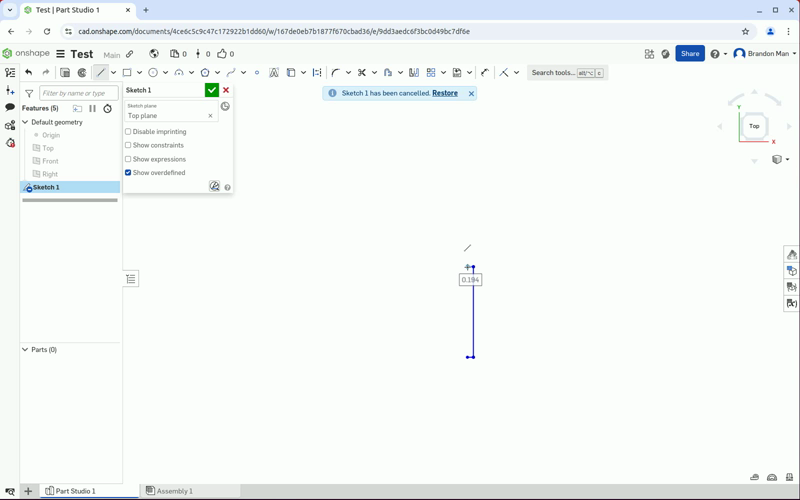
scroll(-6)
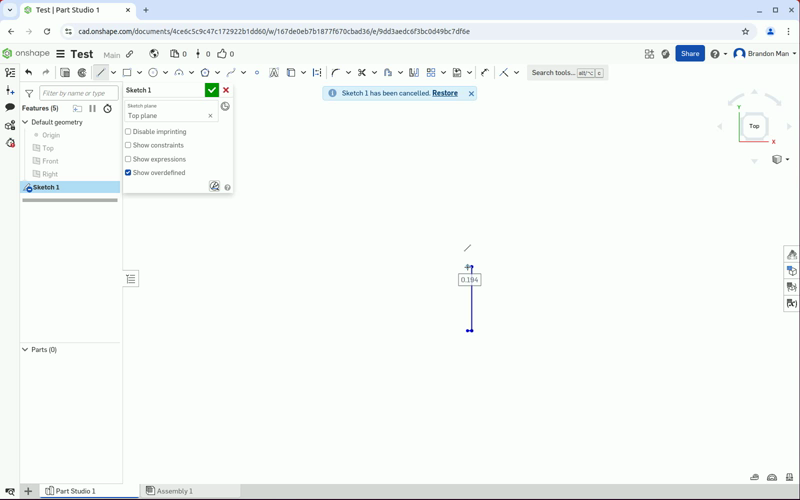
scroll(-6)
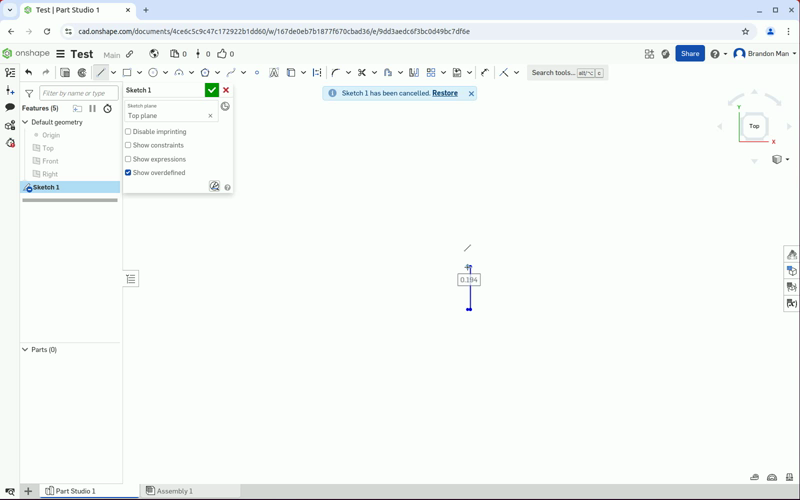
scroll(-6)
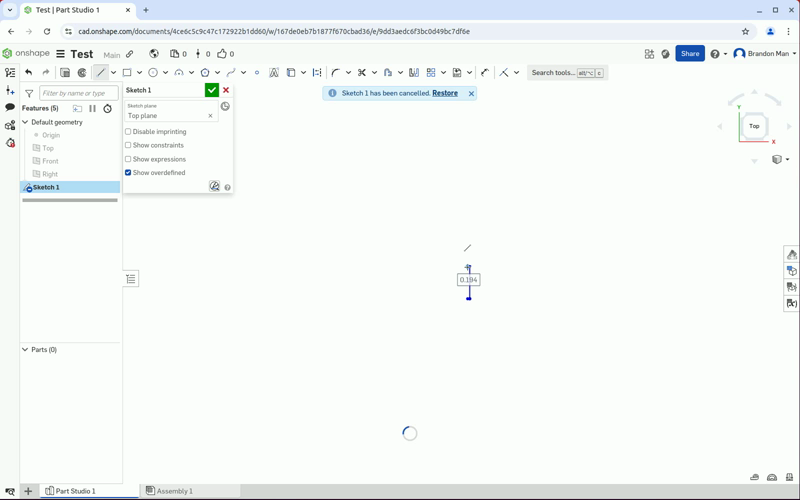
scroll(-6)
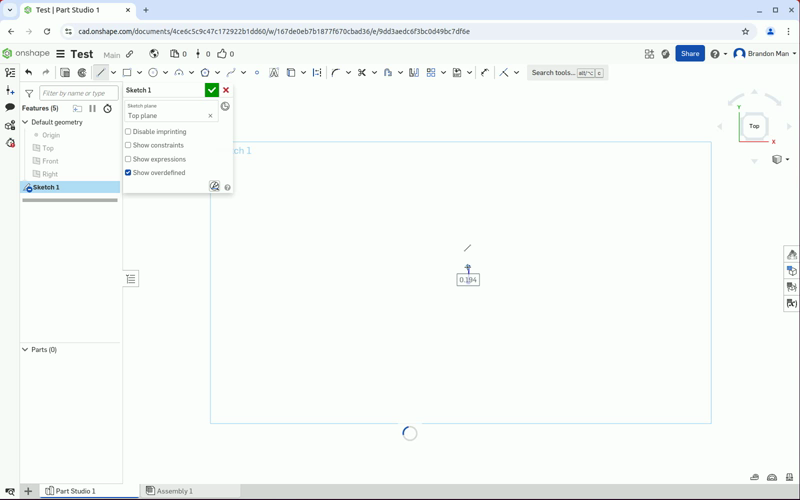
key_up(shift)
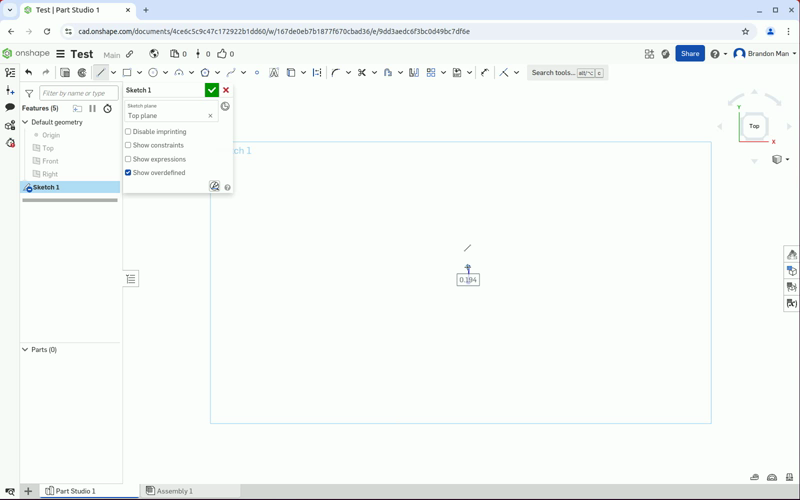
mouse_move(497, 266)
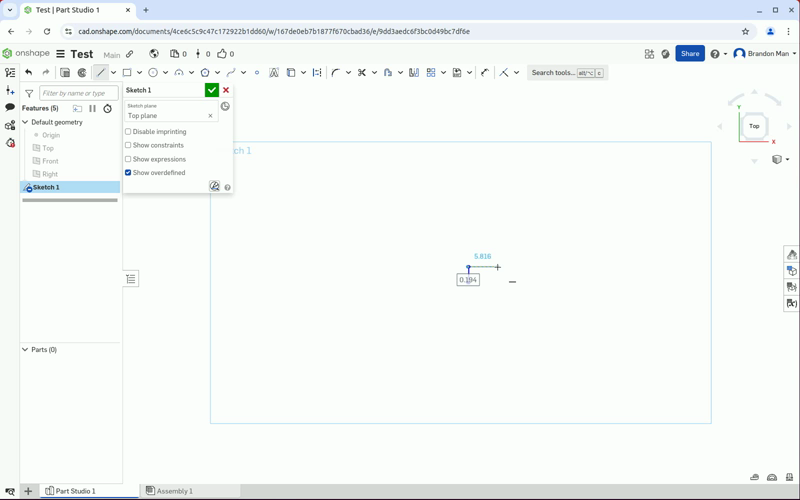
key_down(shift)
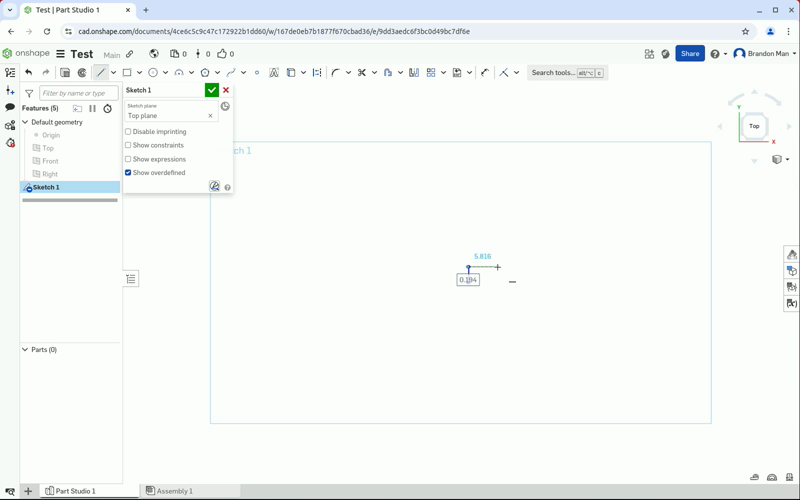
mouse_move(467, 282)
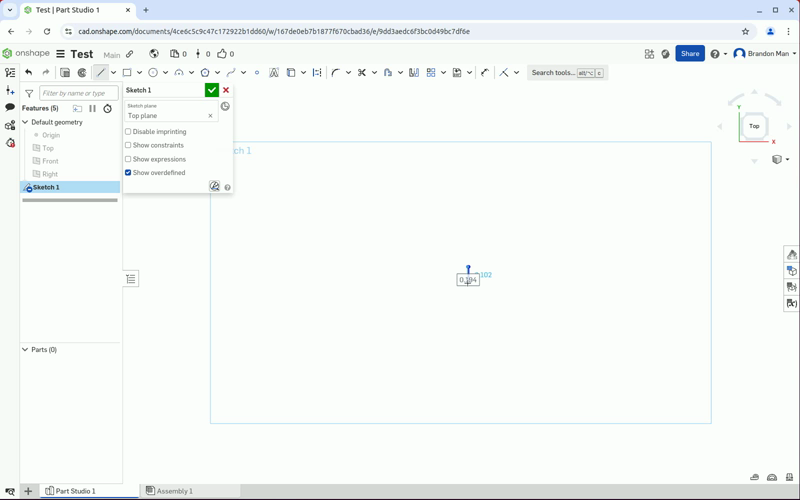
scroll(6)
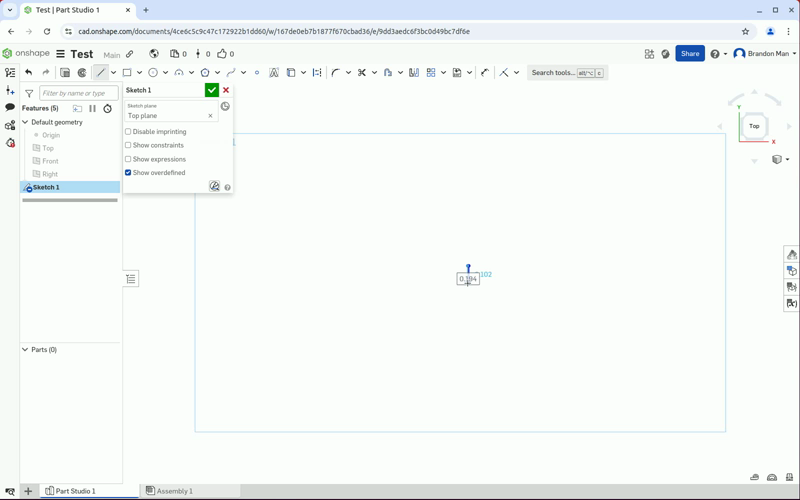
scroll(6)
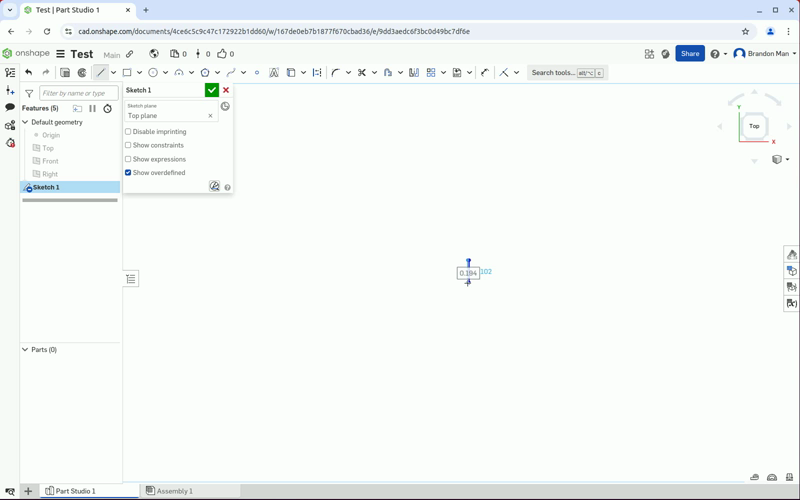
scroll(6)
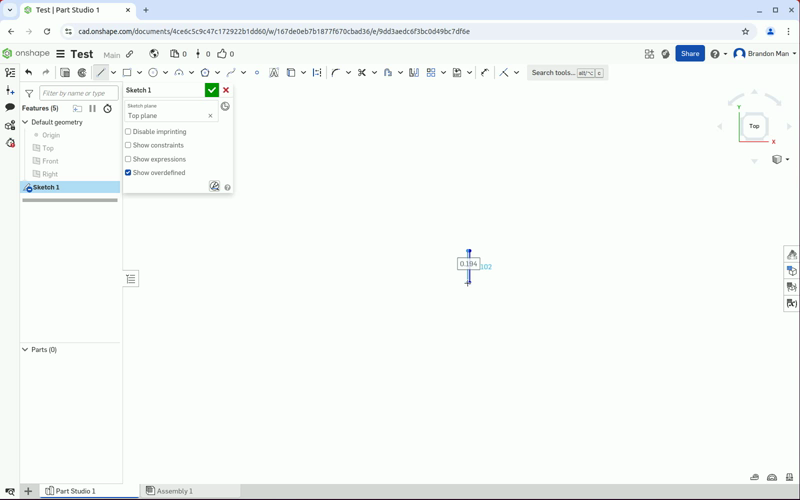
scroll(6)
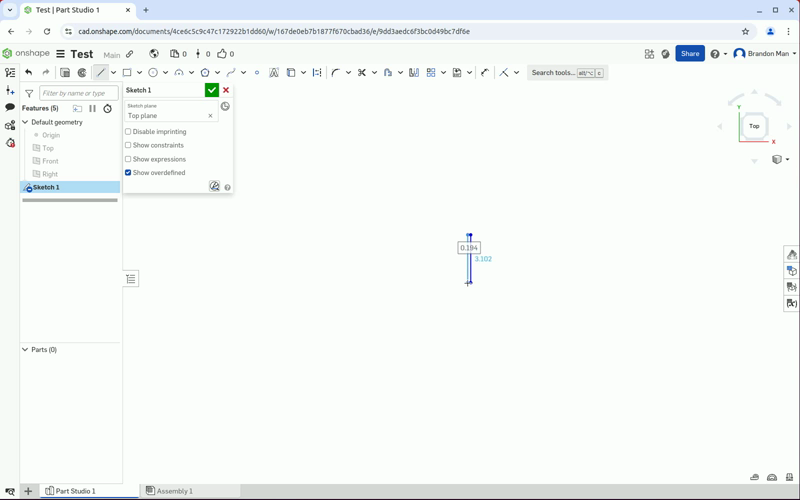
scroll(6)
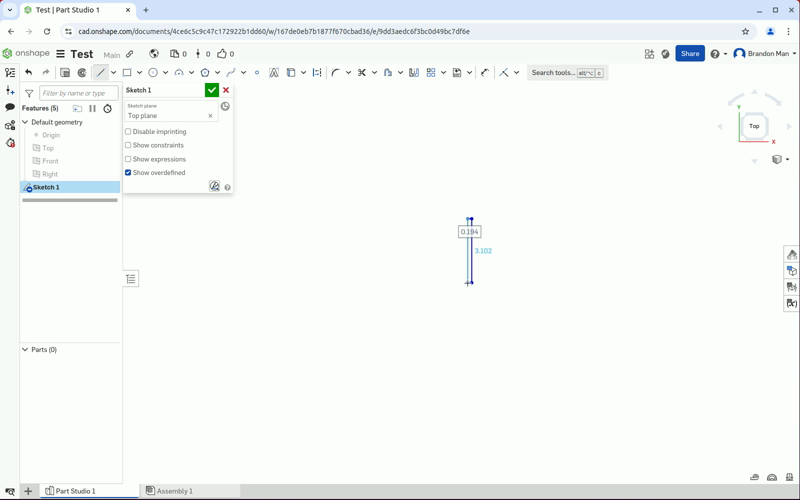
scroll(6)
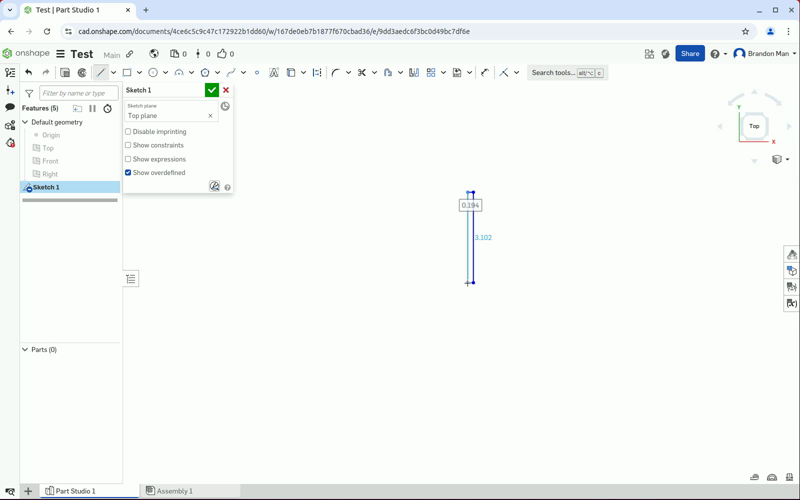
scroll(6)
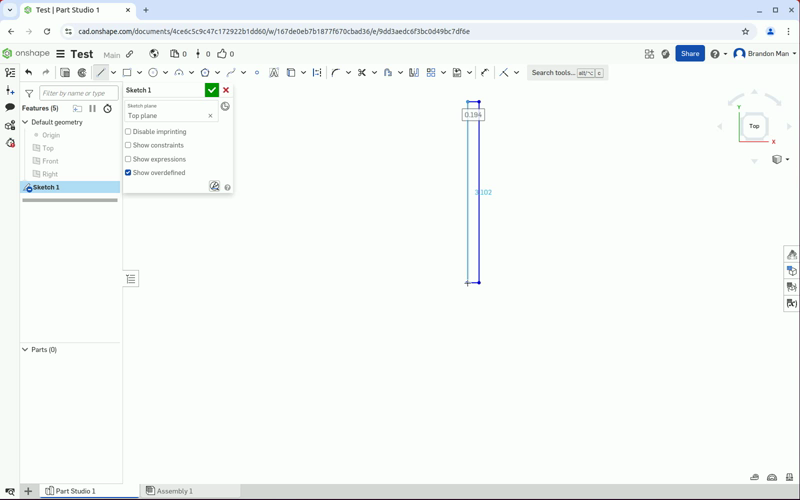
key_up(shift)
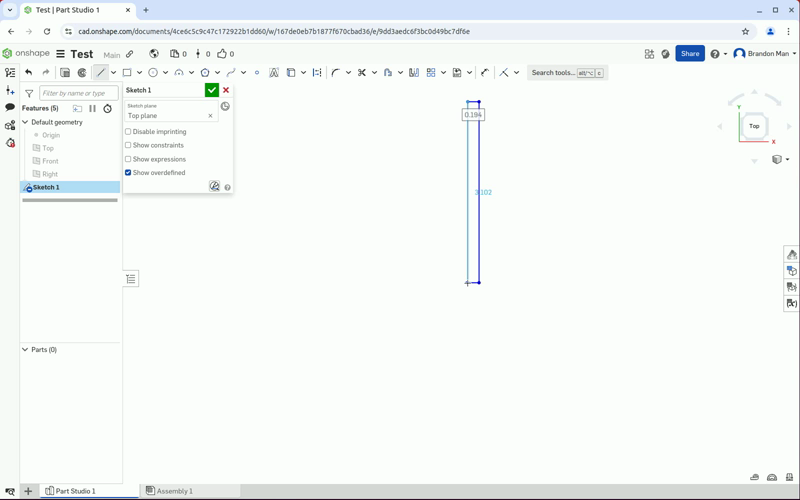
click(467, 282)
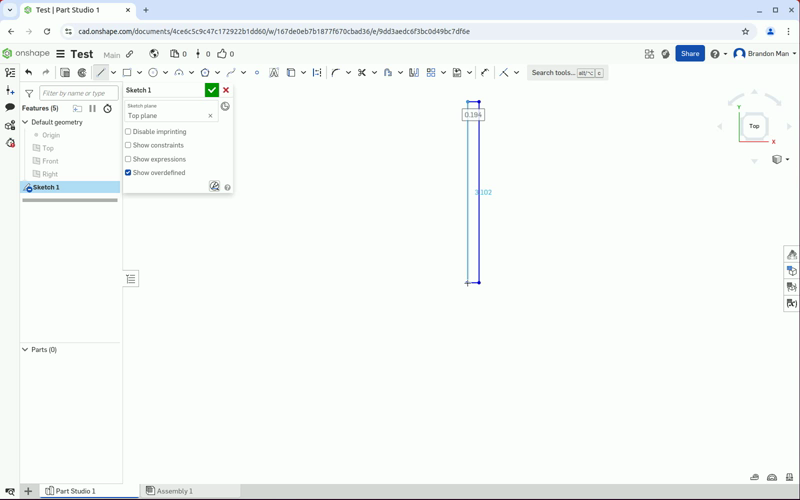
scroll(-6)
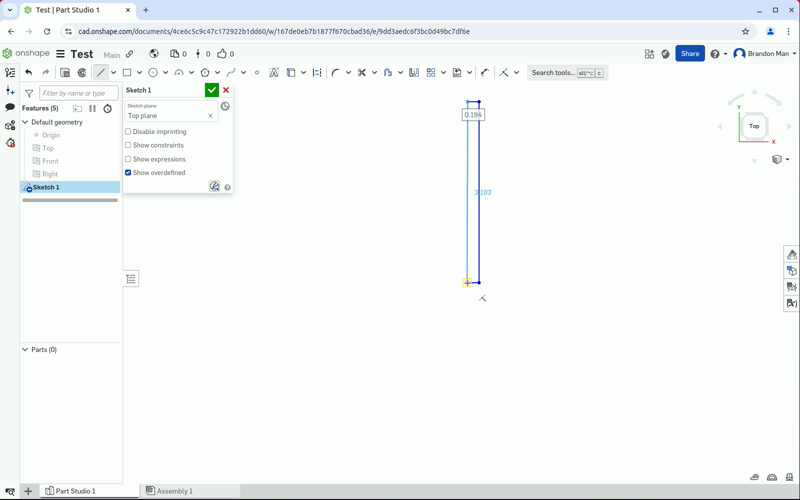
scroll(-6)
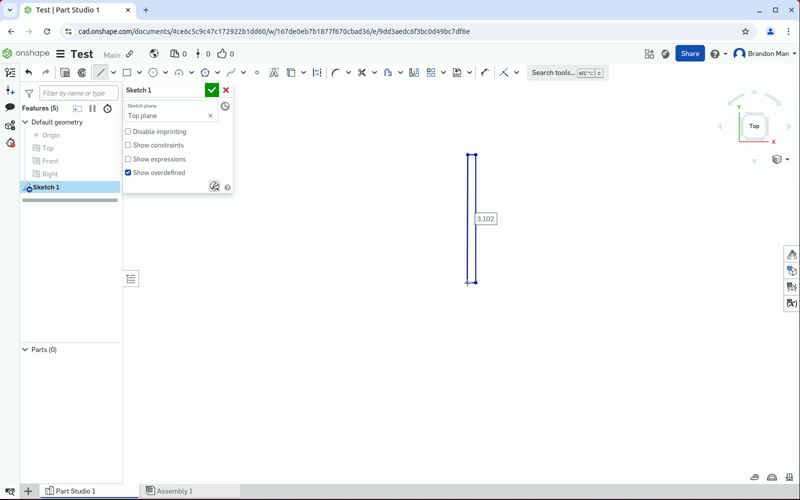
scroll(-6)
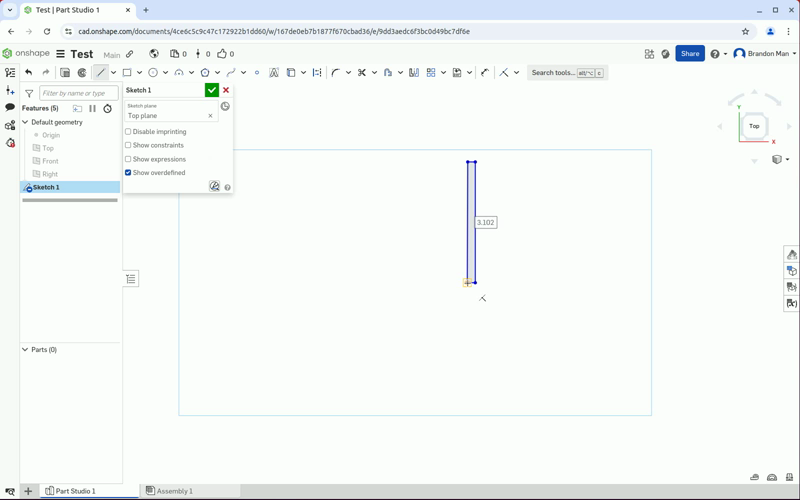
scroll(-6)
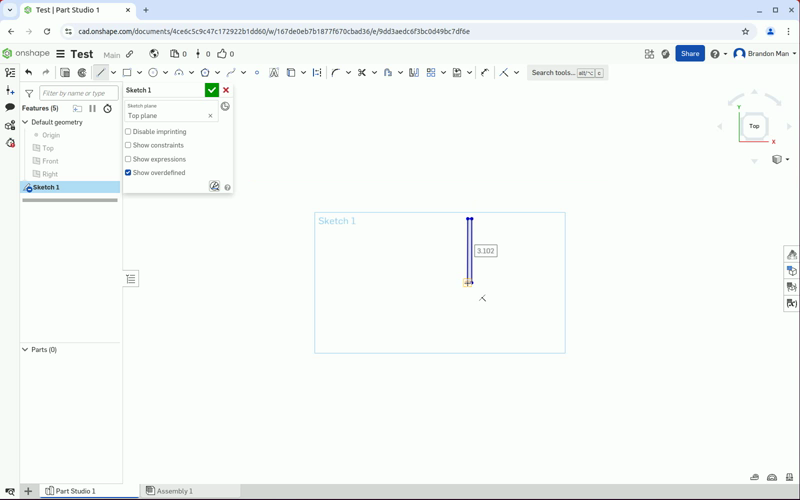
scroll(-6)
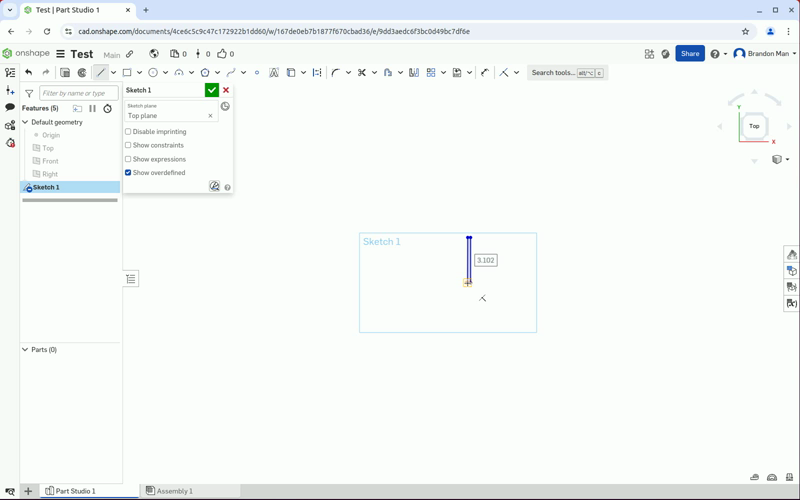
scroll(-6)
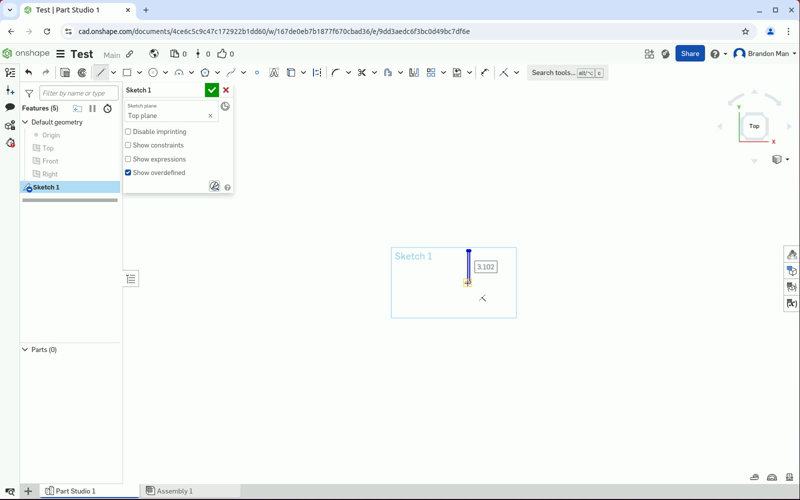
scroll(-6)
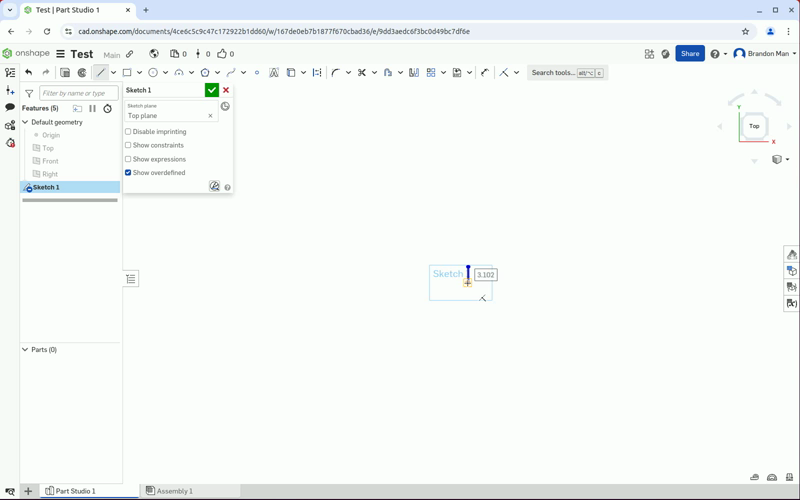
key(esc)
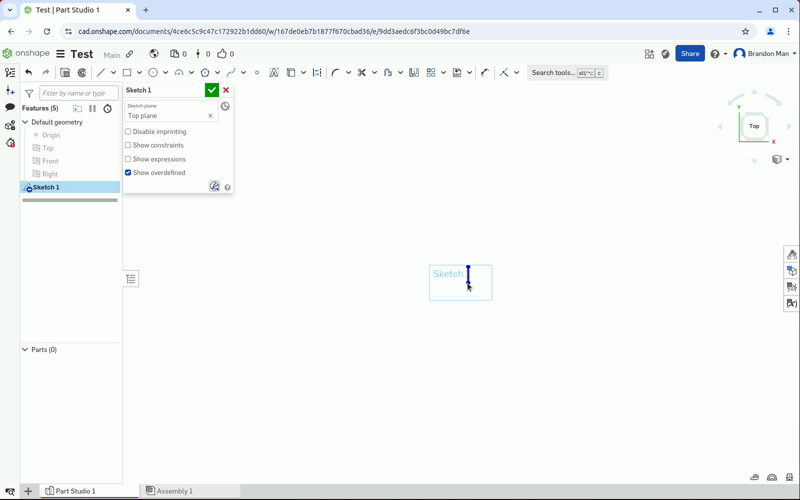
mouse_move(468, 277)
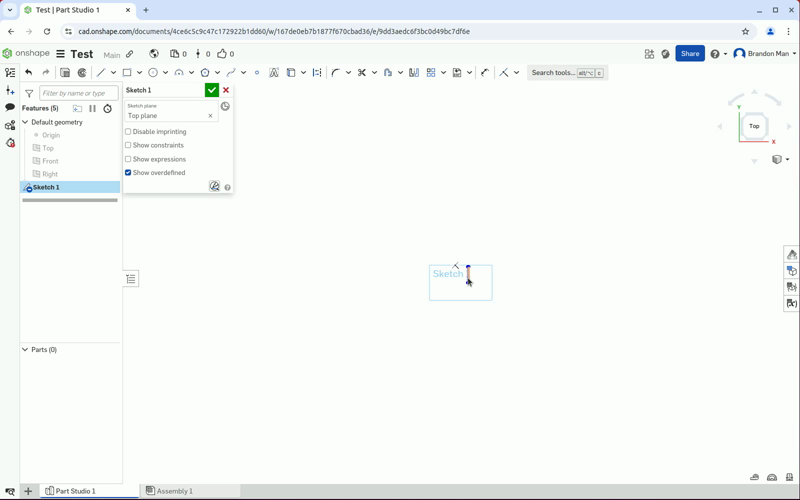
scroll(6)
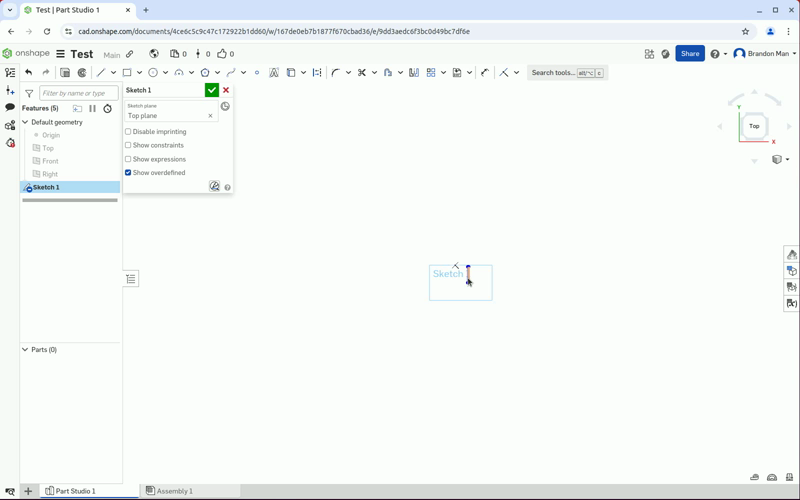
scroll(6)
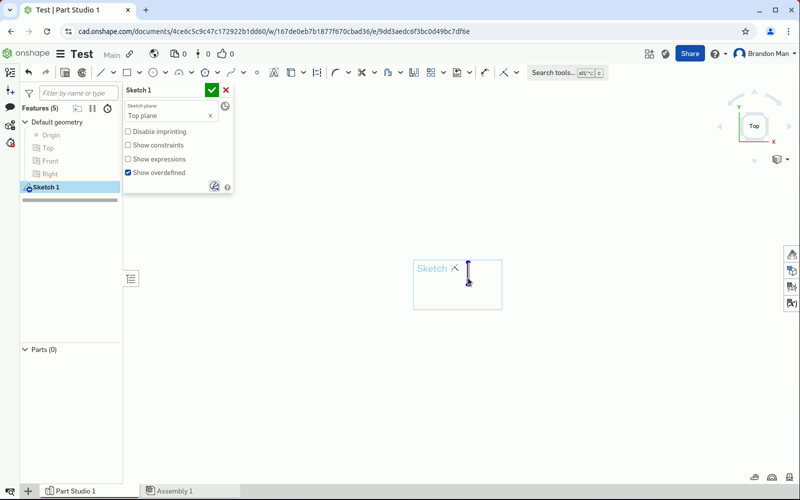
scroll(6)
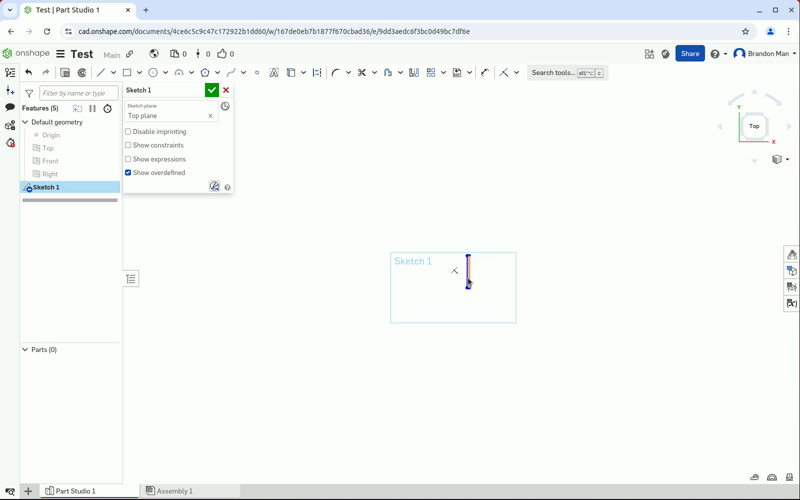
scroll(6)
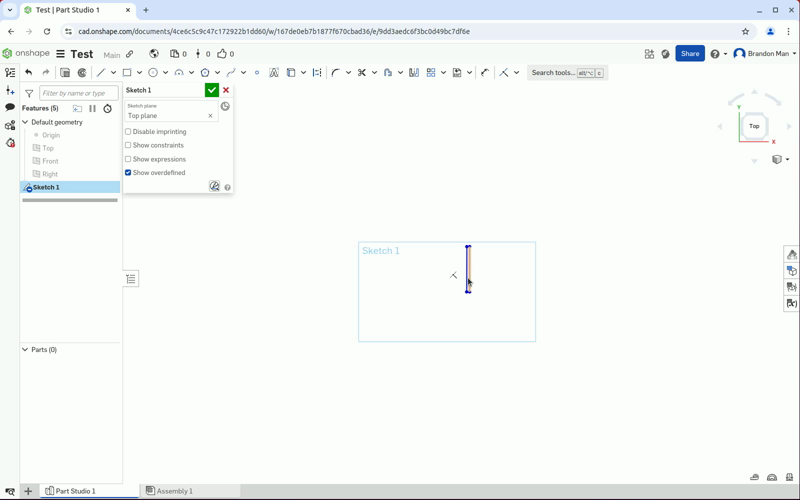
scroll(6)
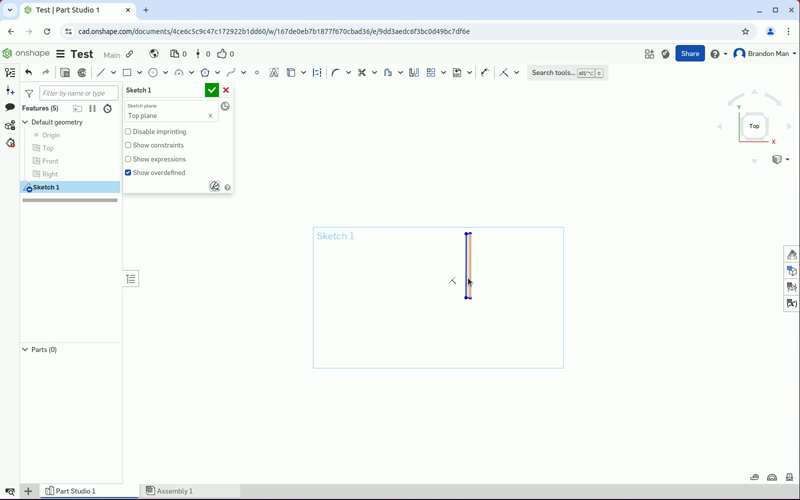
scroll(6)
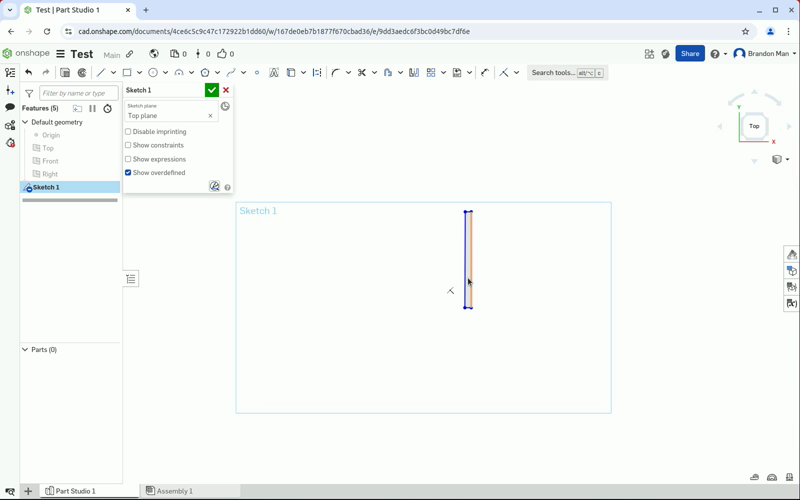
scroll(6)
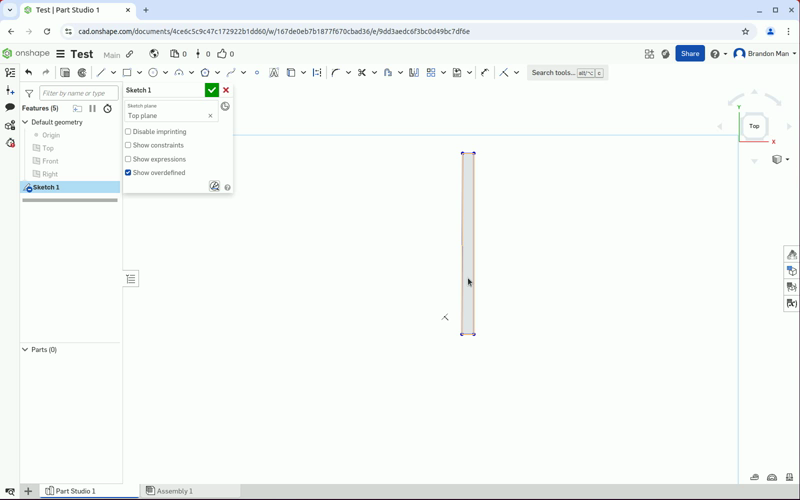
click(468, 277)
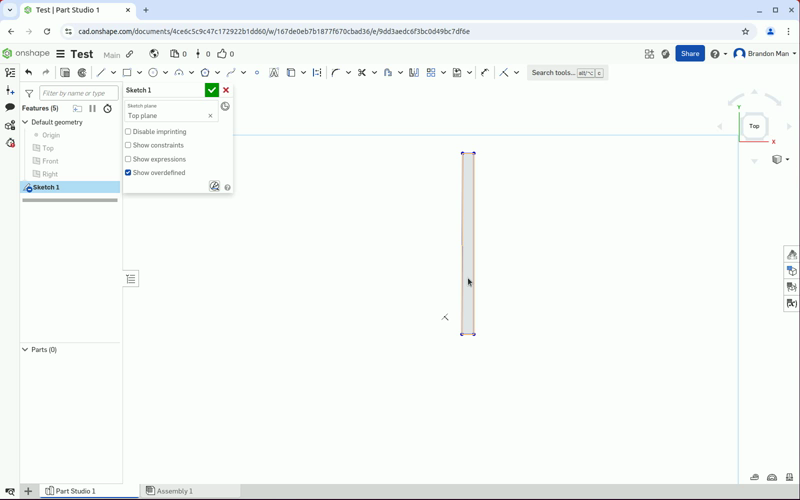
scroll(-6)
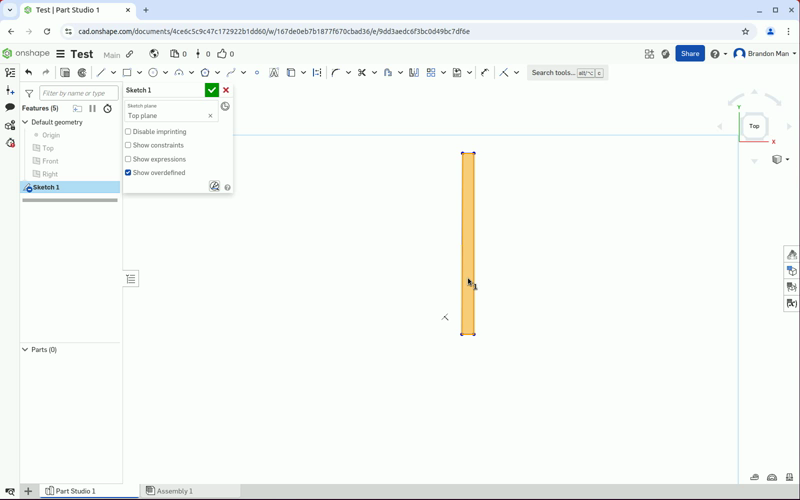
scroll(-6)
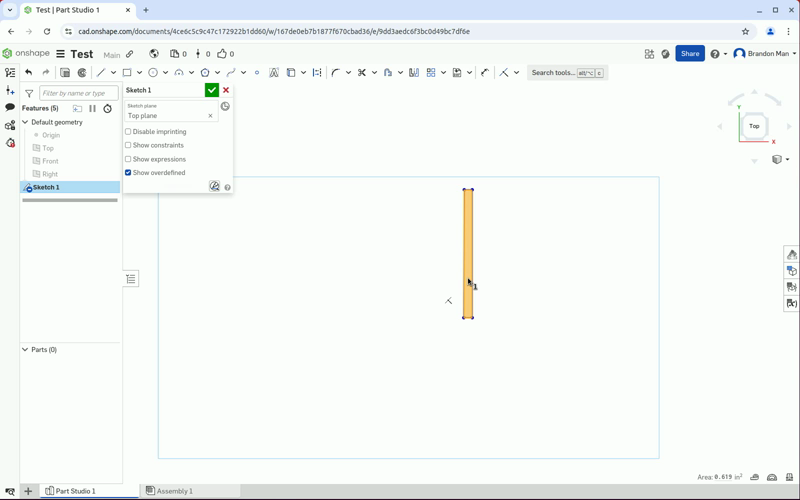
scroll(-6)
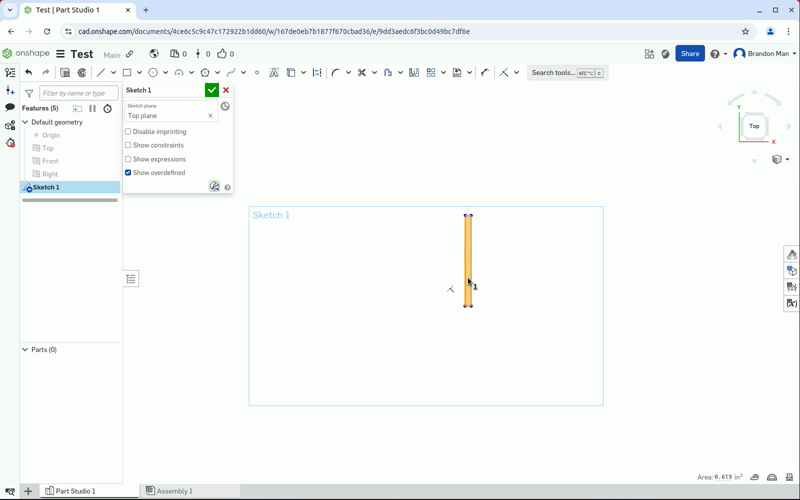
scroll(-6)
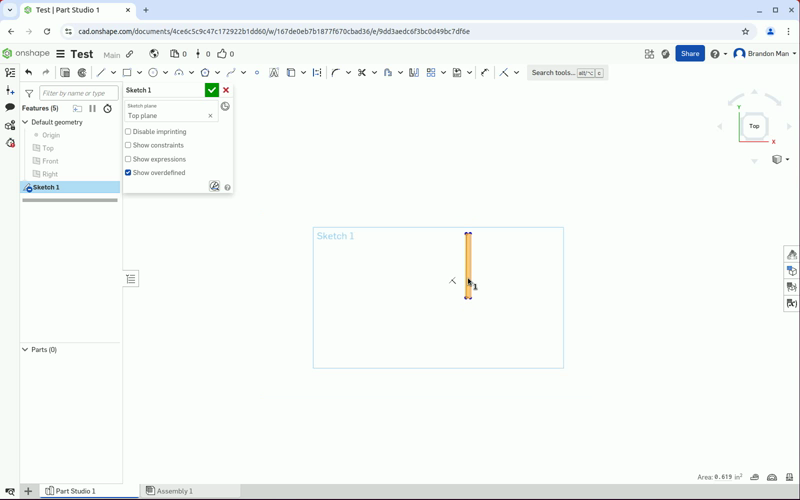
scroll(-6)
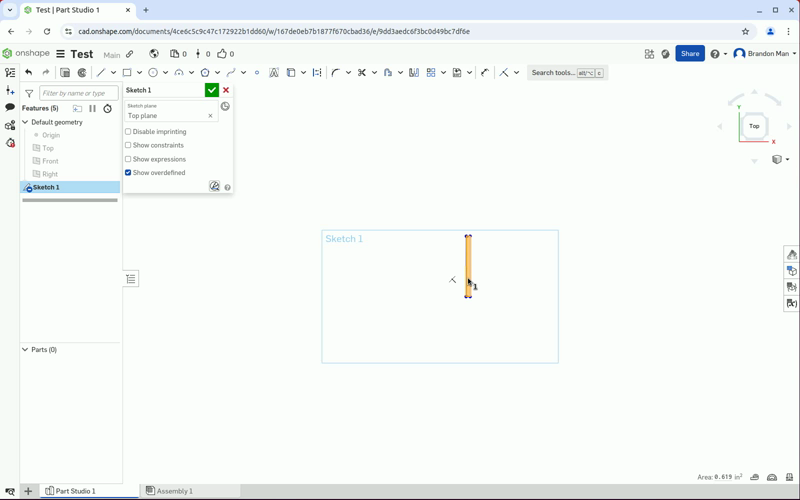
scroll(-6)
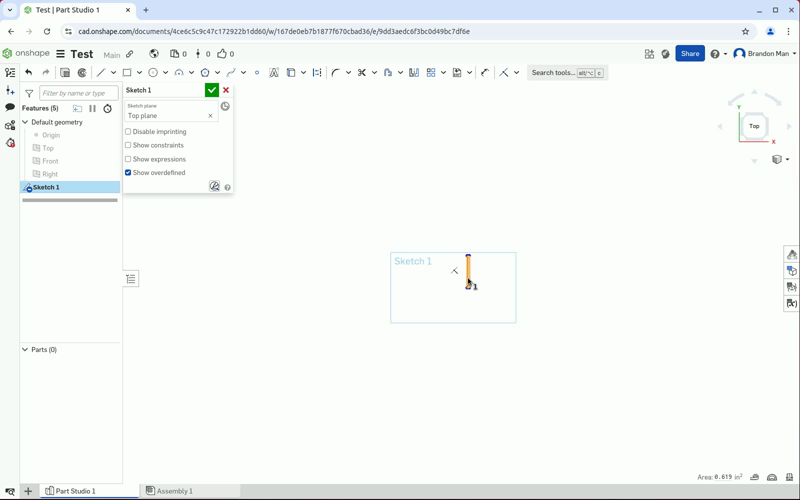
scroll(-6)
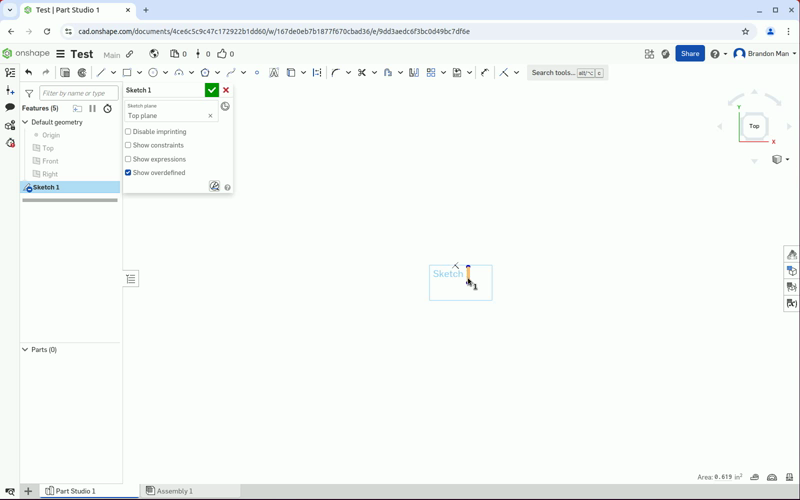
mouse_move(73, 352)
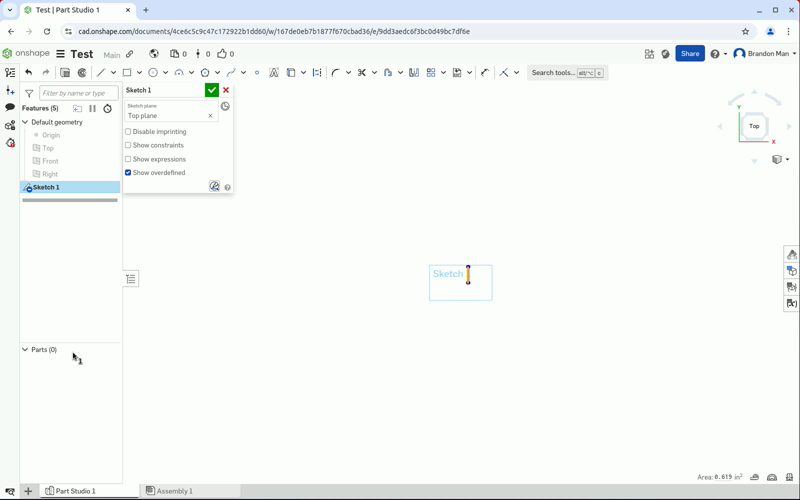
key(shift+y)
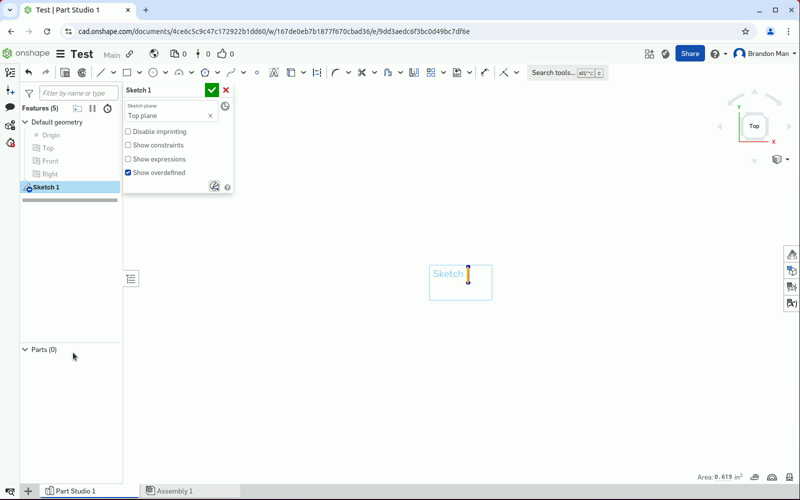
key(shift+e)
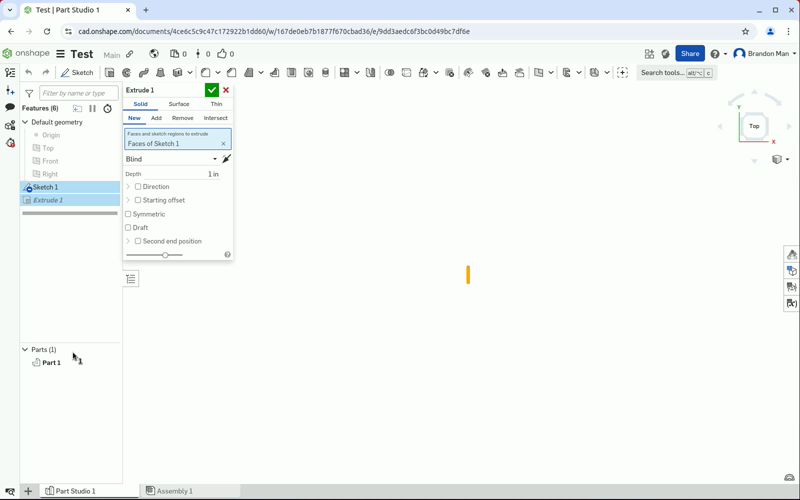
mouse_move(143, 106)
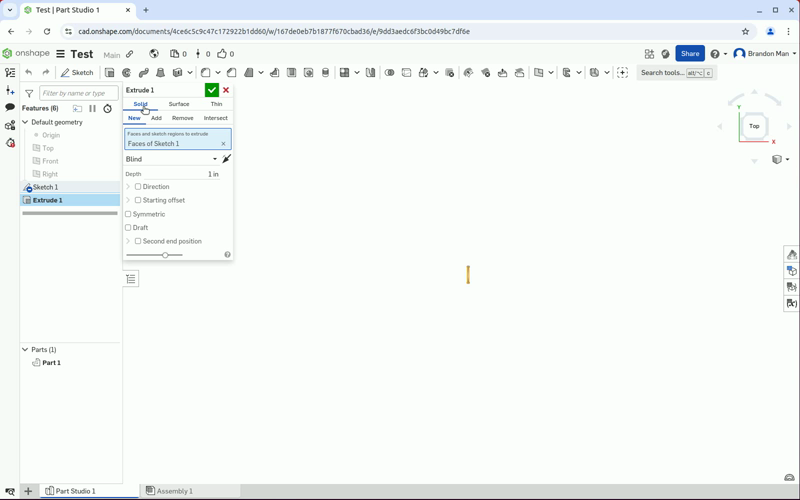
click(143, 106)
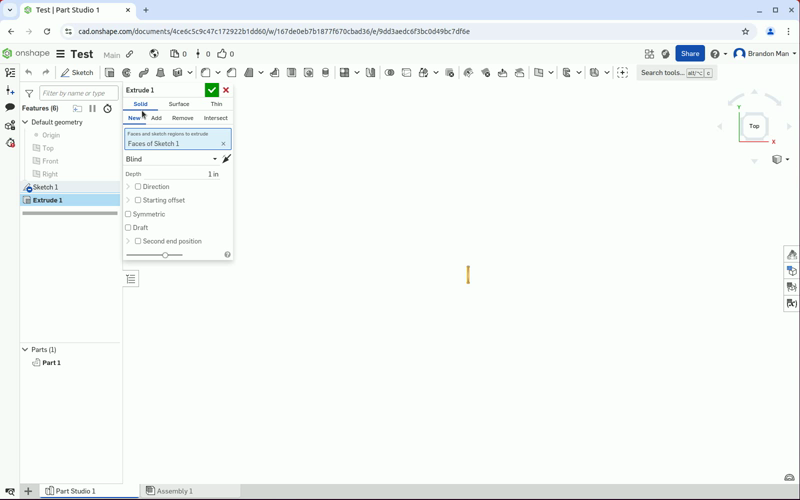
mouse_move(137, 120)
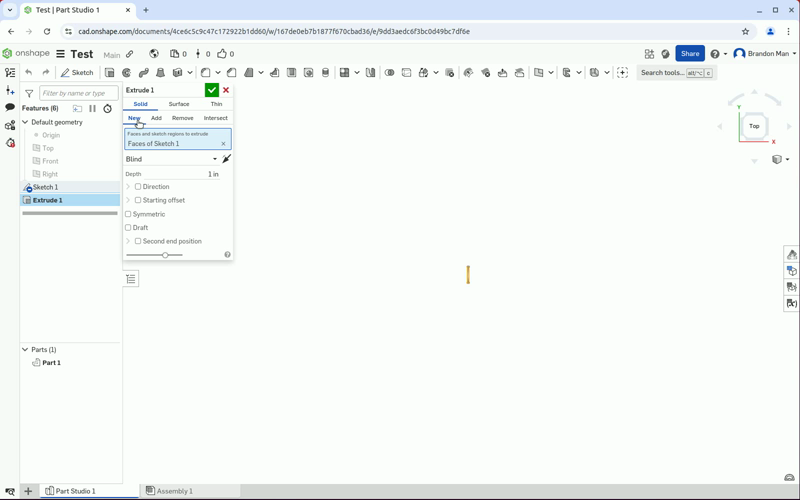
click(137, 120)
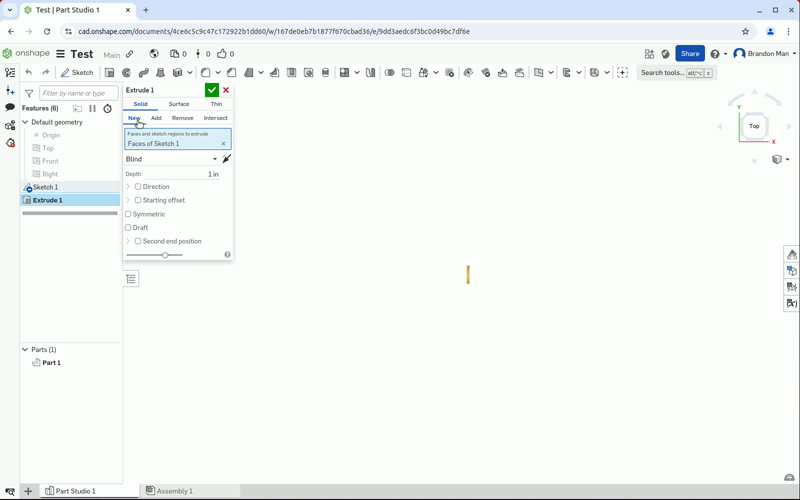
key(tab, 4)
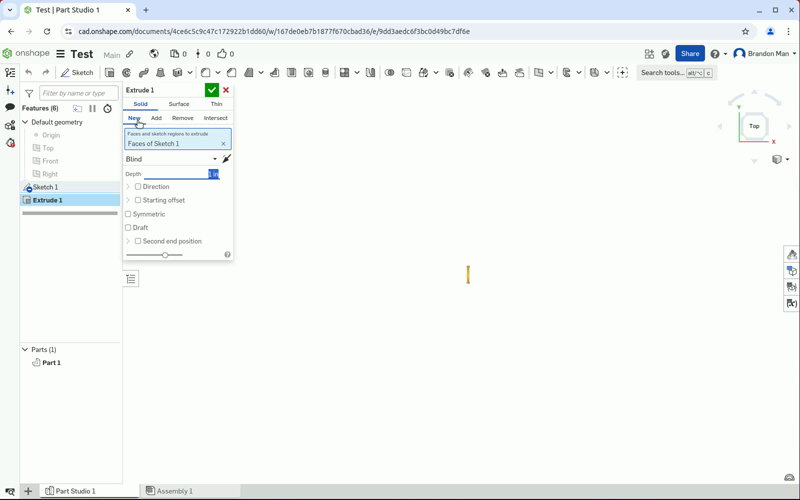
text(-23.108)
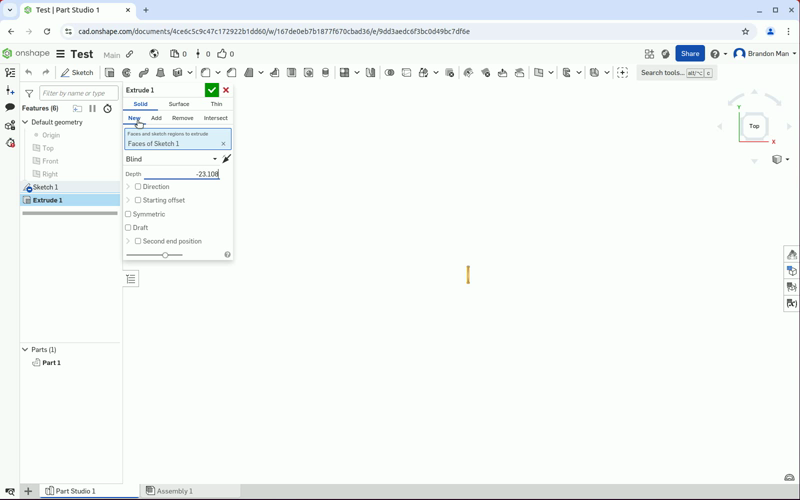
key(enter)
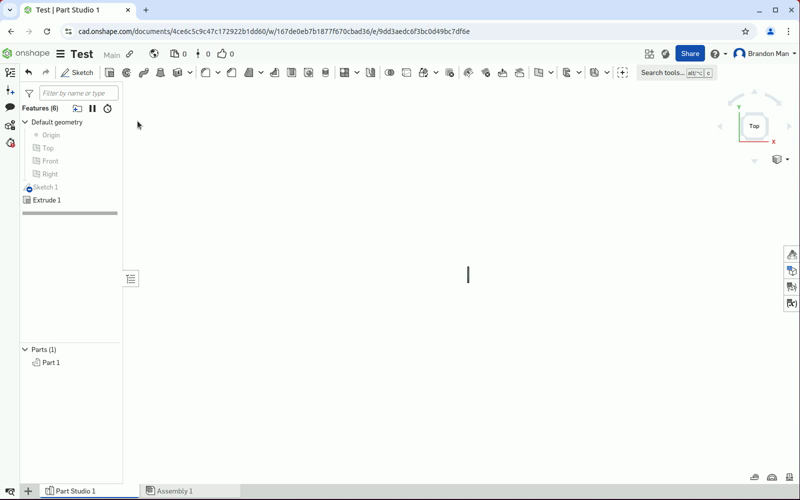
key(shift+h)
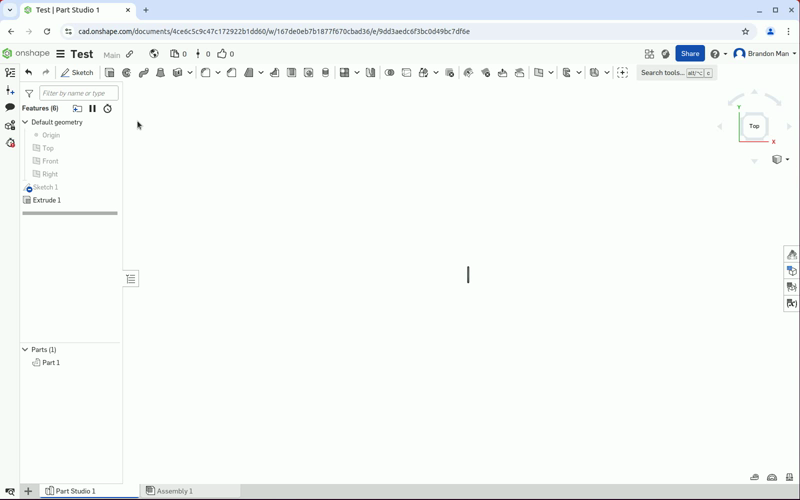
key(shift+h)
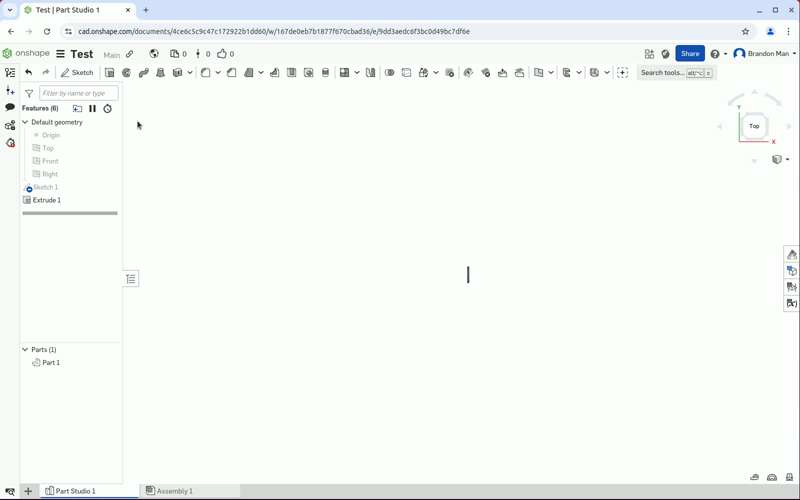
mouse_move(73, 189)
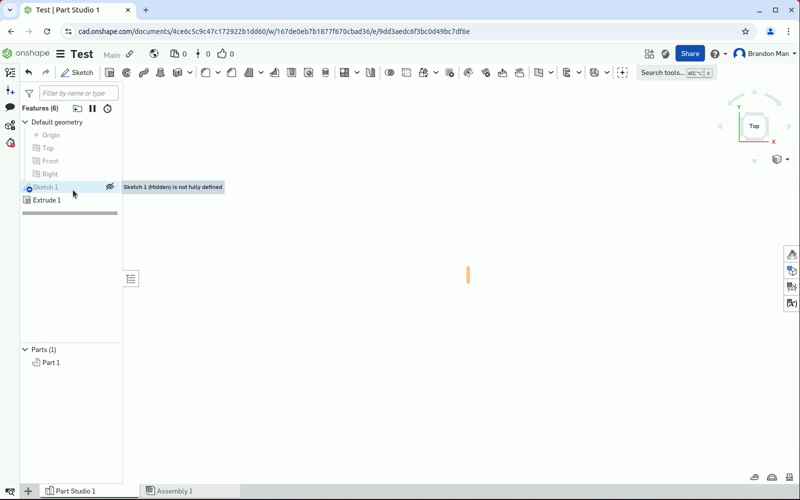
click(73, 189)
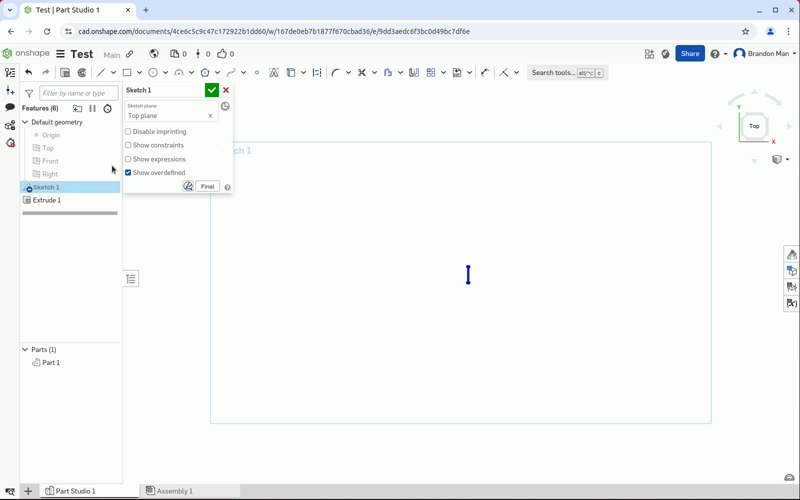
mouse_move(229, 92)
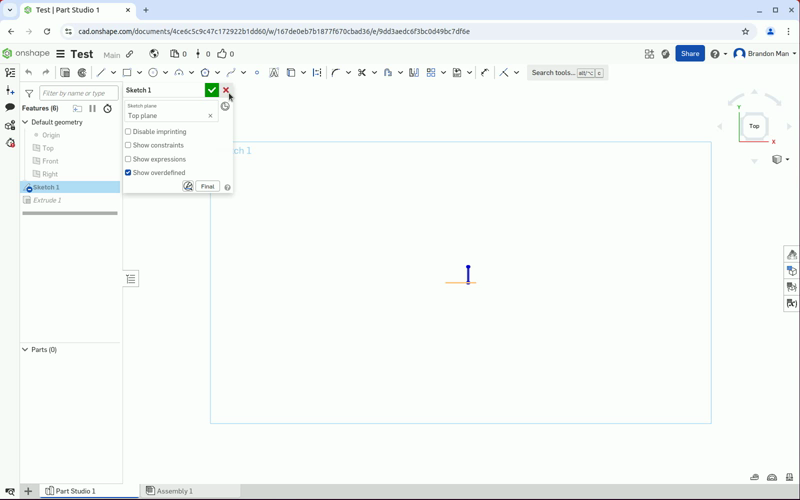
click(229, 92)
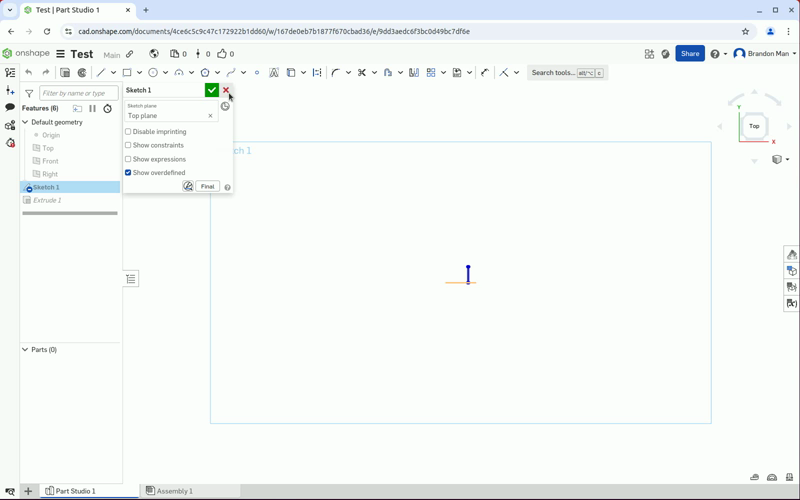
key(shift+s)
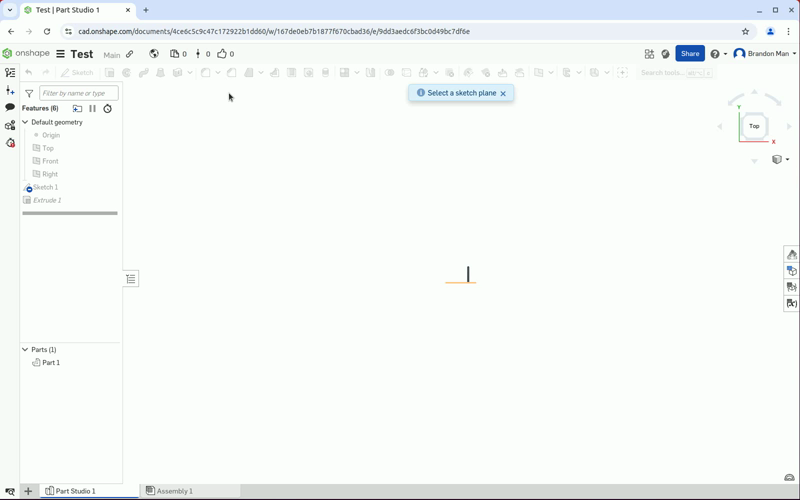
mouse_move(73, 150)
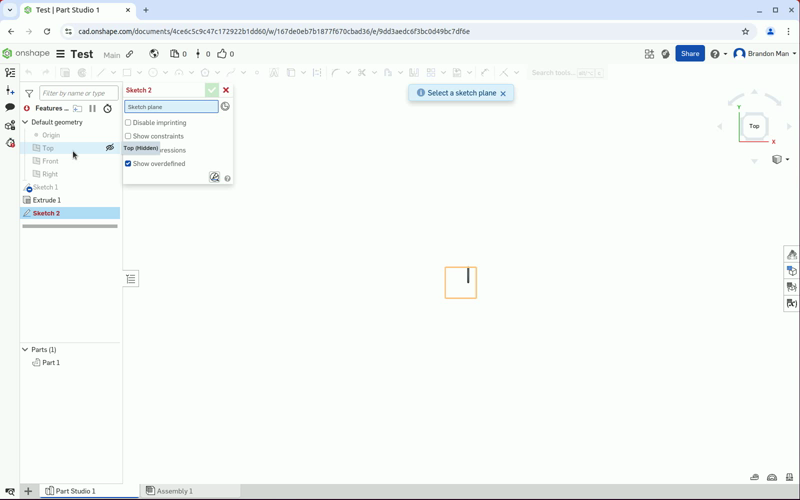
click(73, 150)
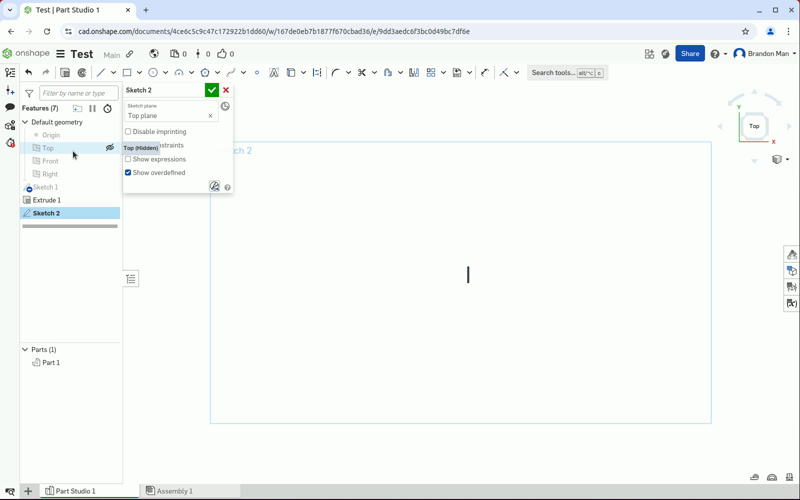
mouse_move(73, 352)
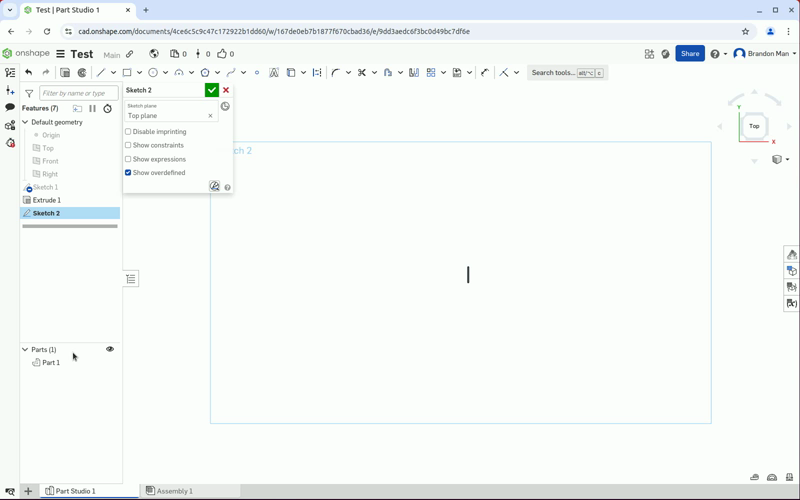
key(y)
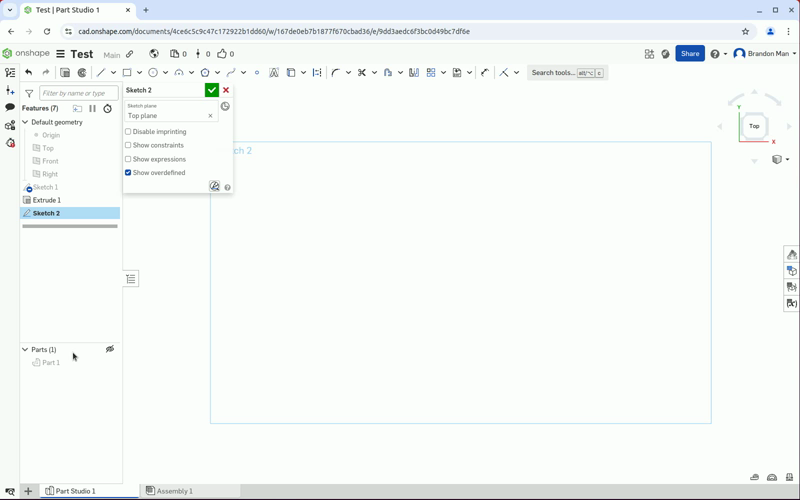
key(l)
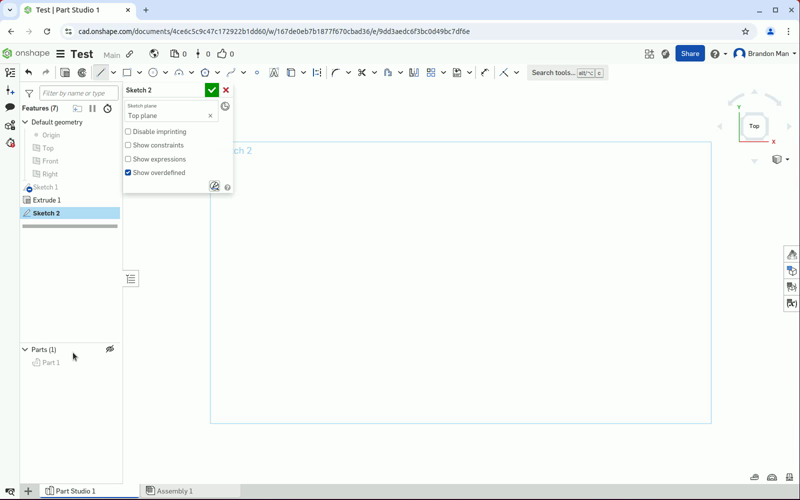
key_down(shift)
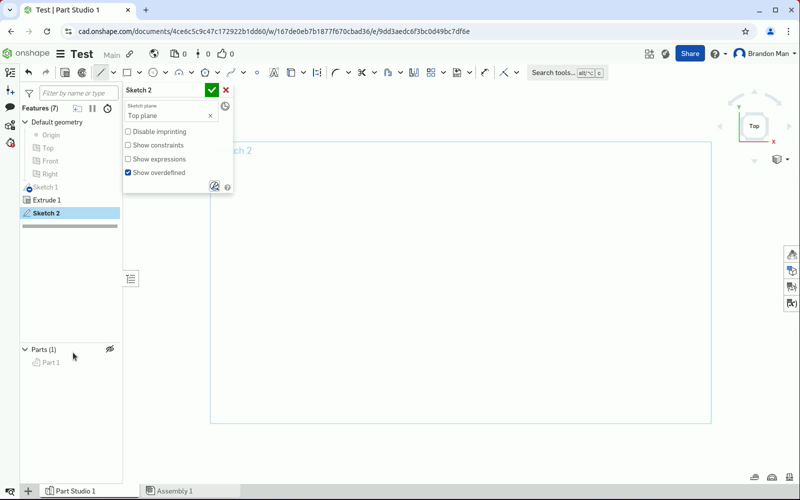
mouse_move(452, 282)
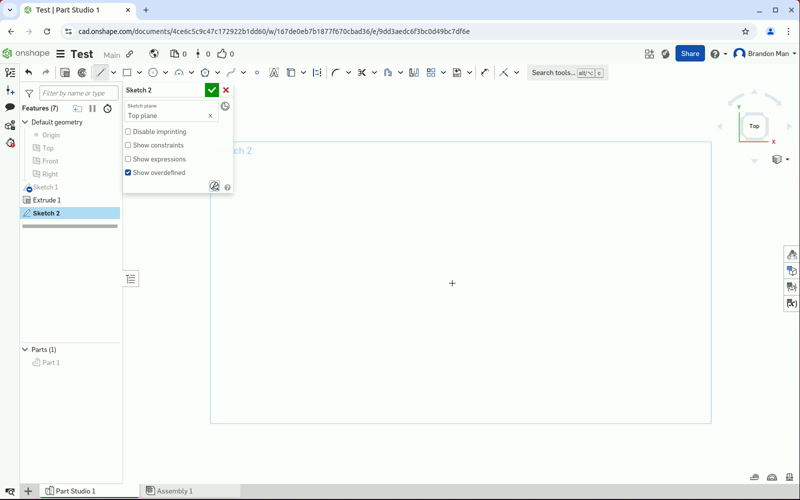
click(452, 282)
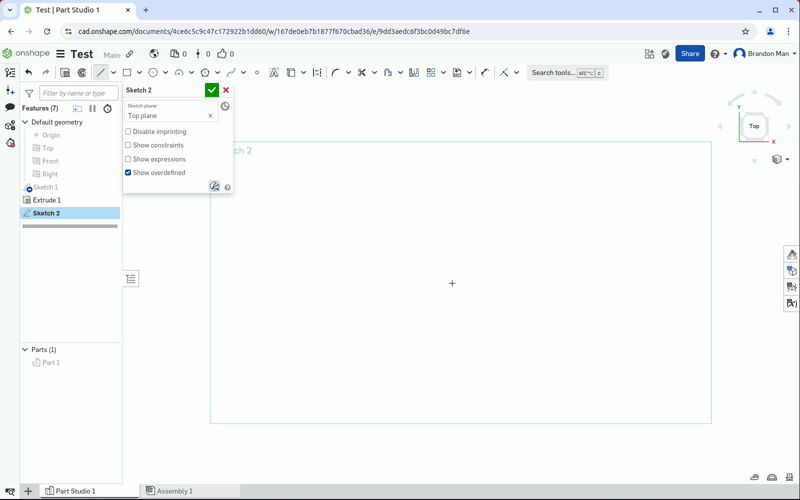
key_up(shift)
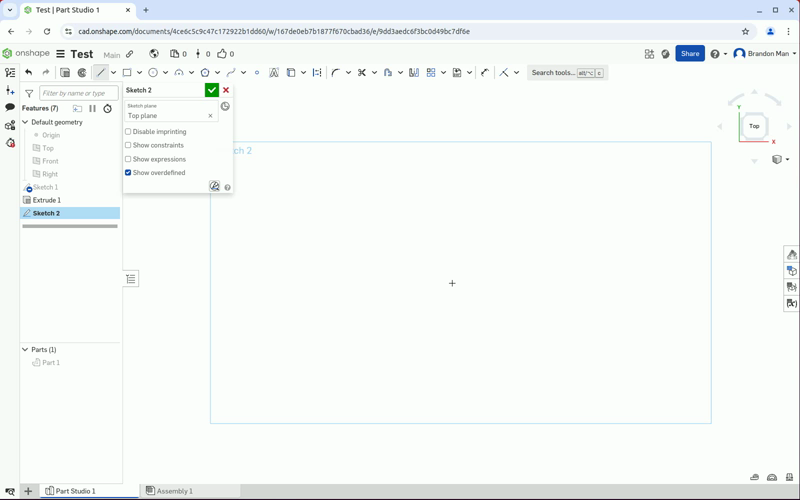
key_down(shift)
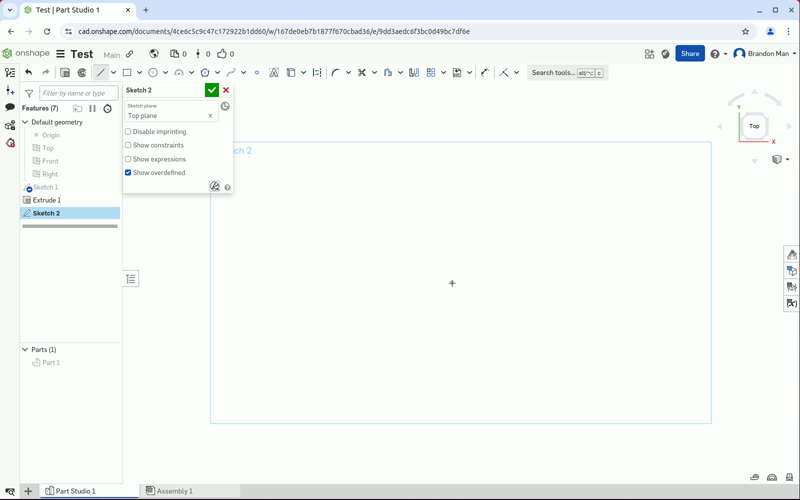
mouse_move(482, 282)
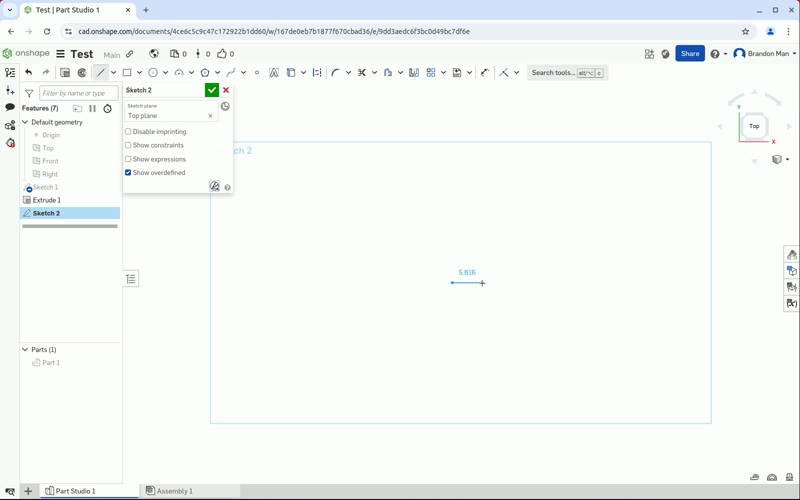
mouse_move(468, 282)
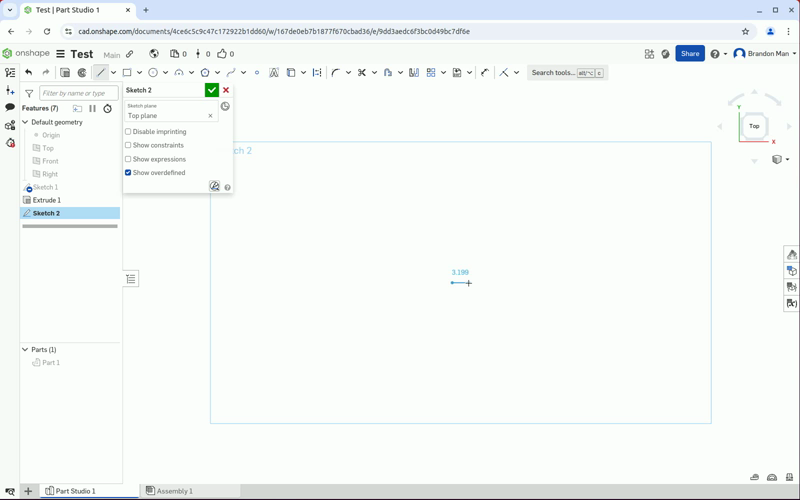
click(468, 282)
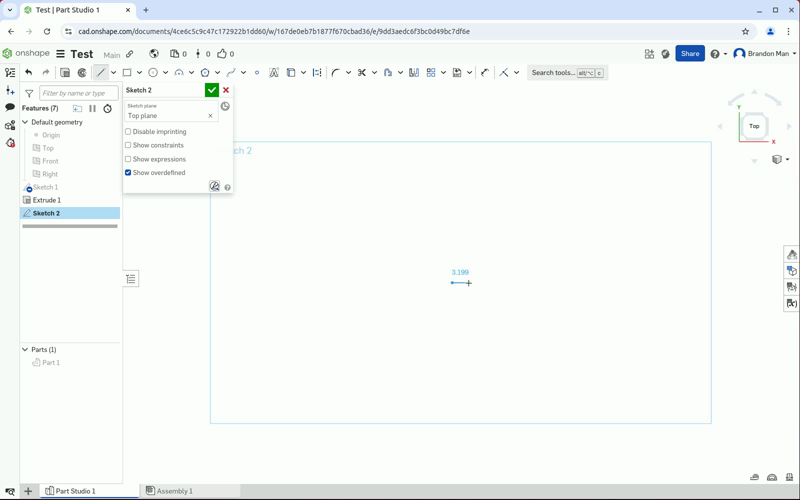
key_up(shift)
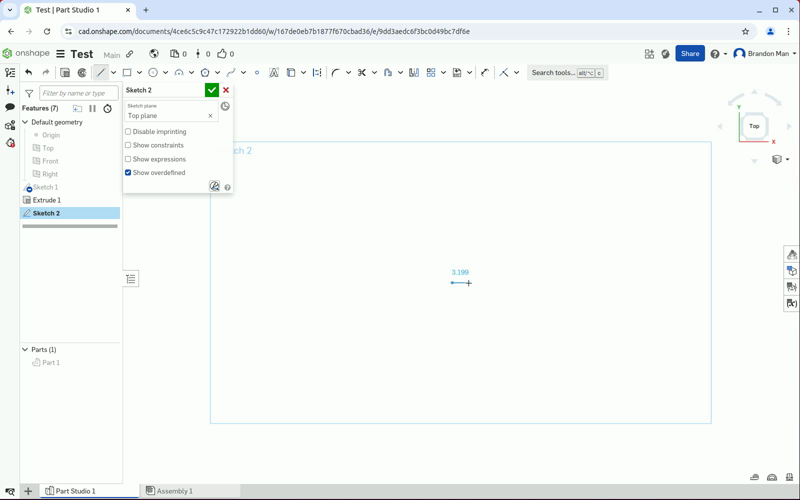
key_down(shift)
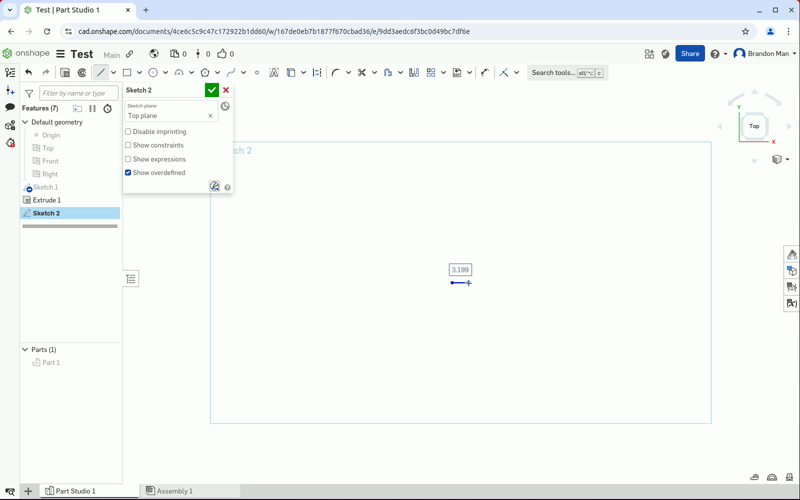
mouse_move(498, 282)
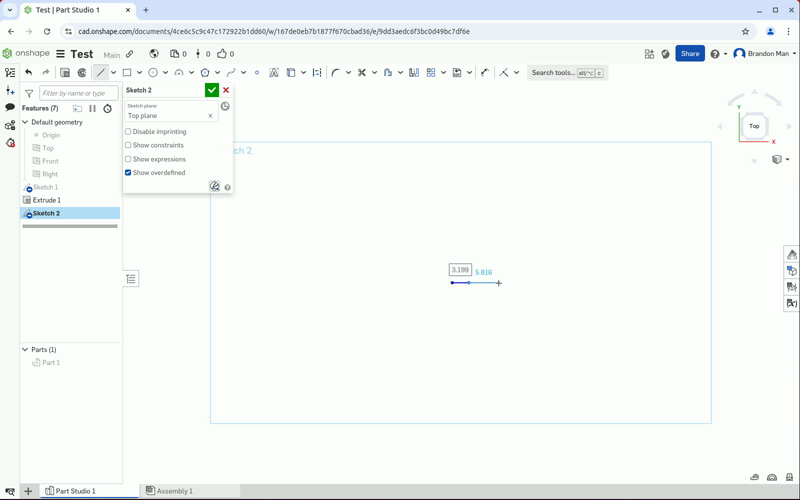
mouse_move(468, 282)
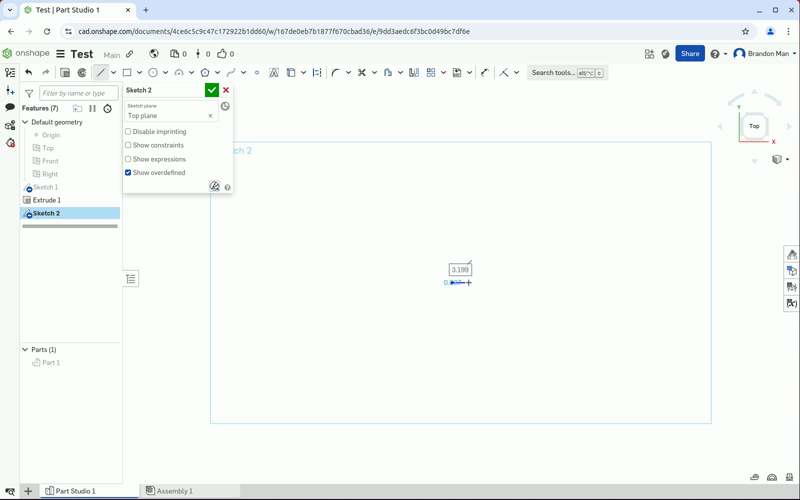
scroll(6)
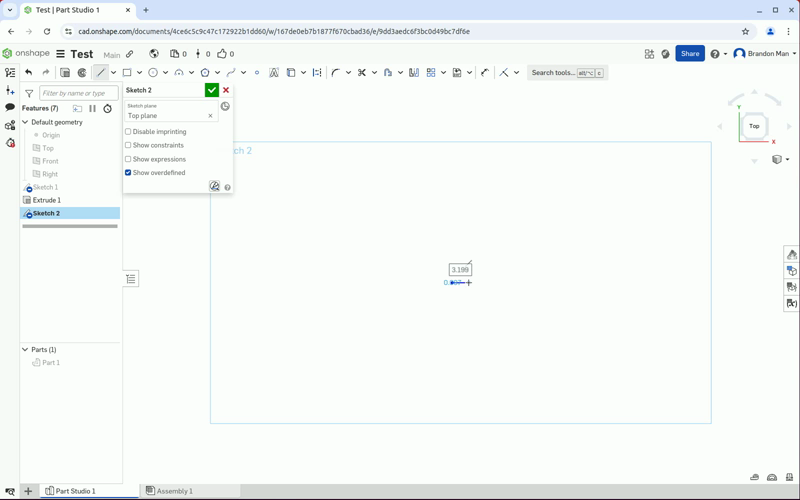
scroll(6)
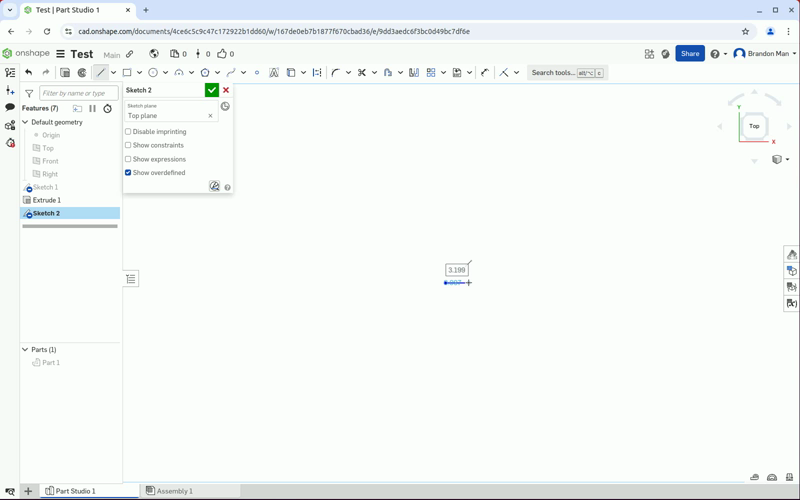
scroll(6)
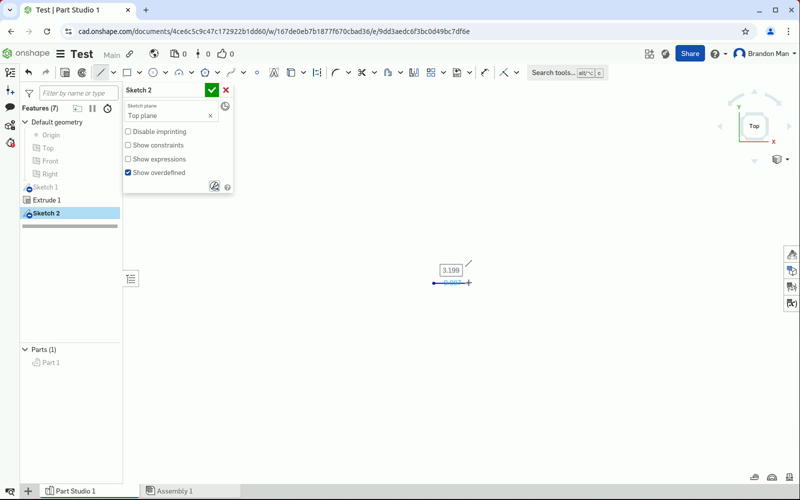
scroll(6)
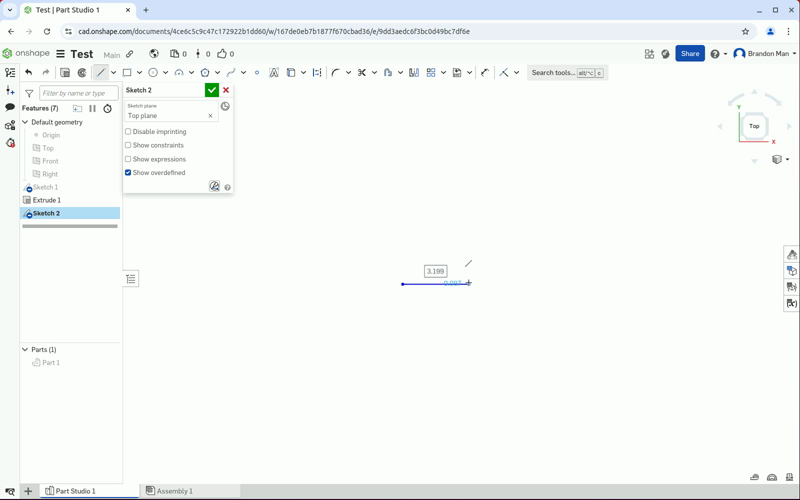
scroll(6)
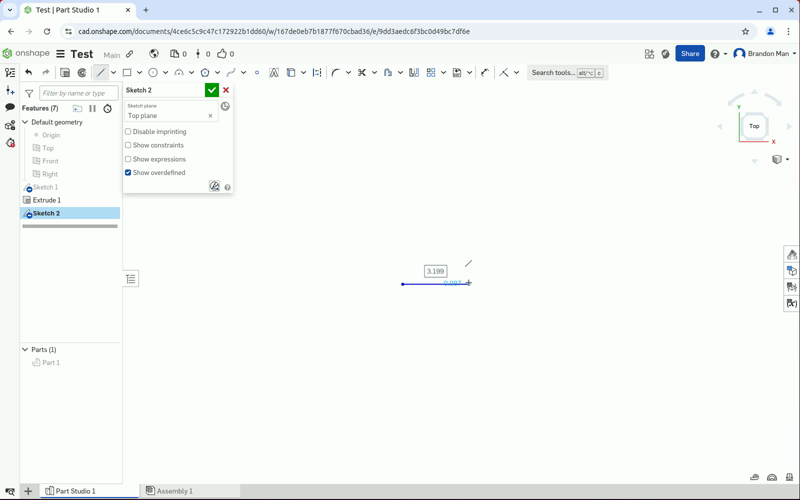
scroll(6)
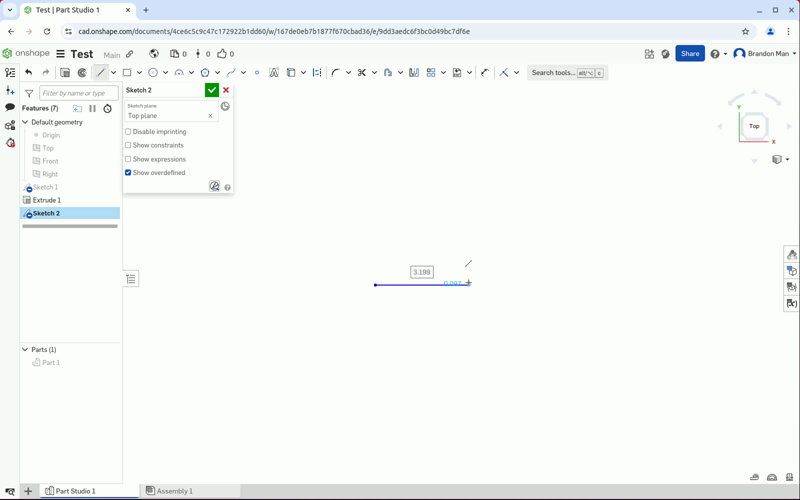
scroll(6)
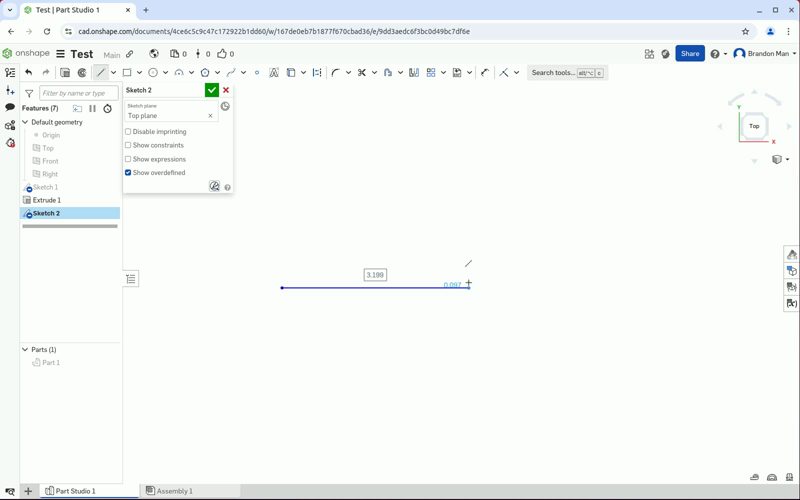
click(468, 282)
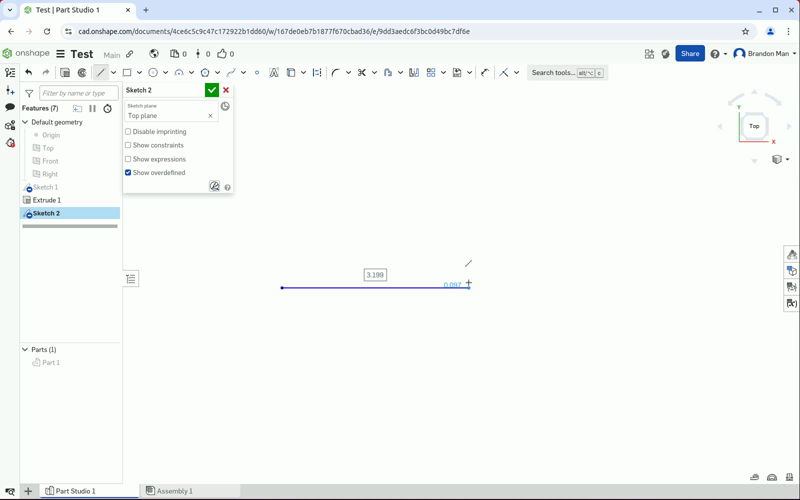
scroll(-6)
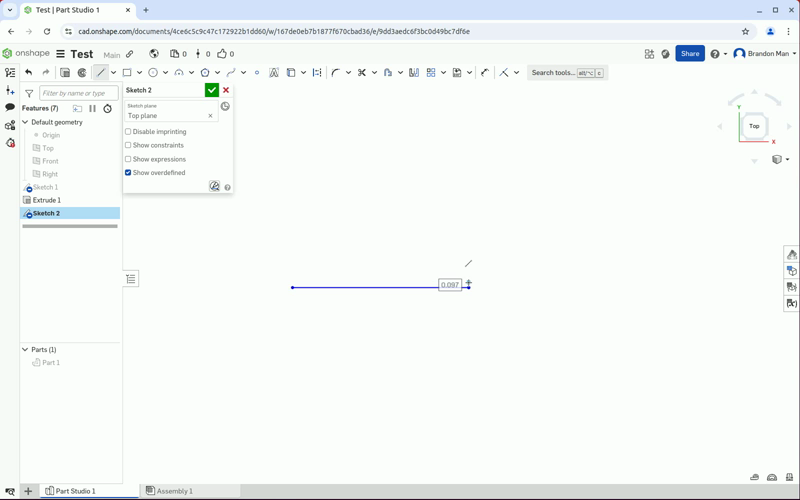
scroll(-6)
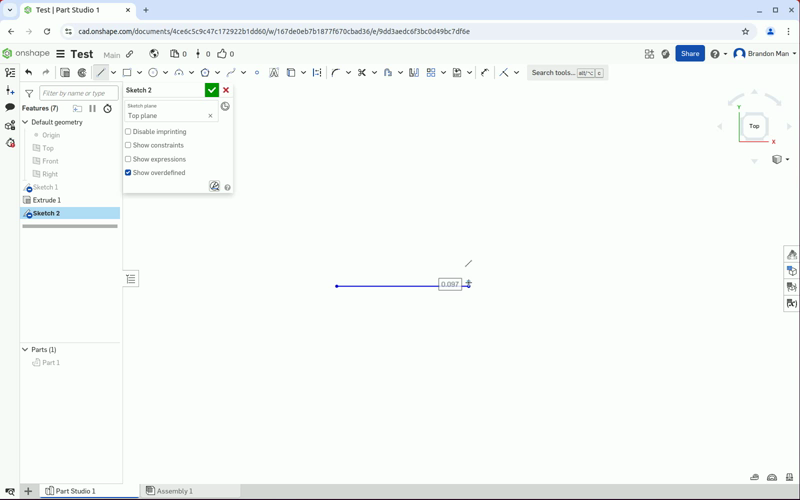
scroll(-6)
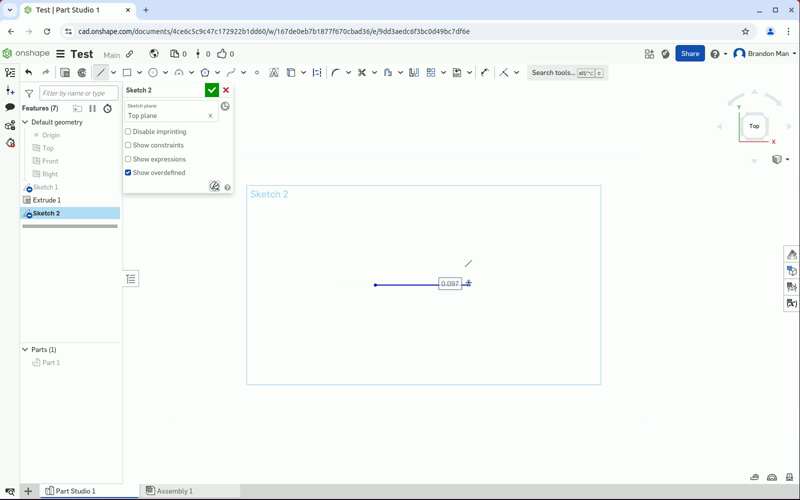
scroll(-6)
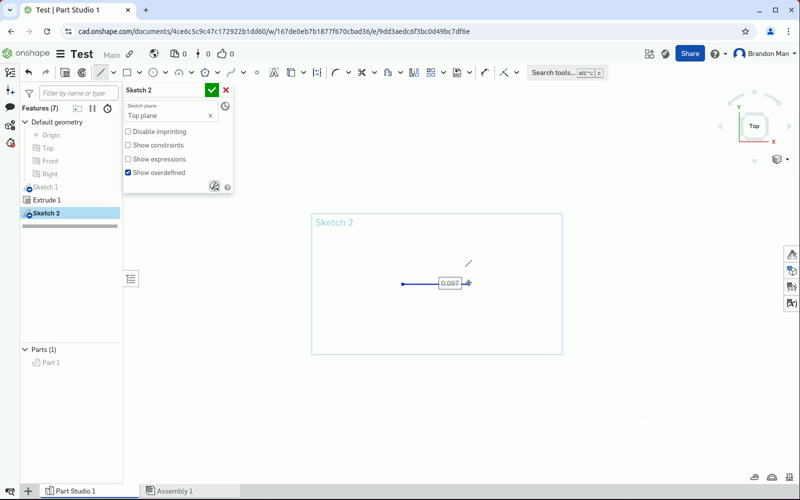
scroll(-6)
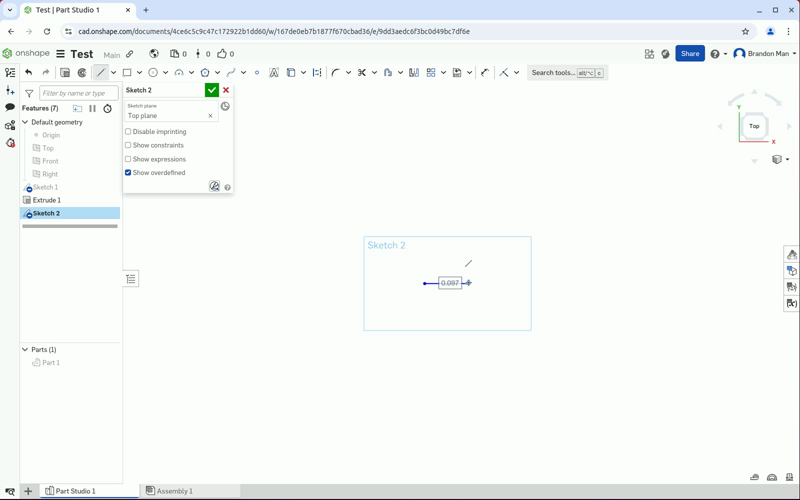
scroll(-6)
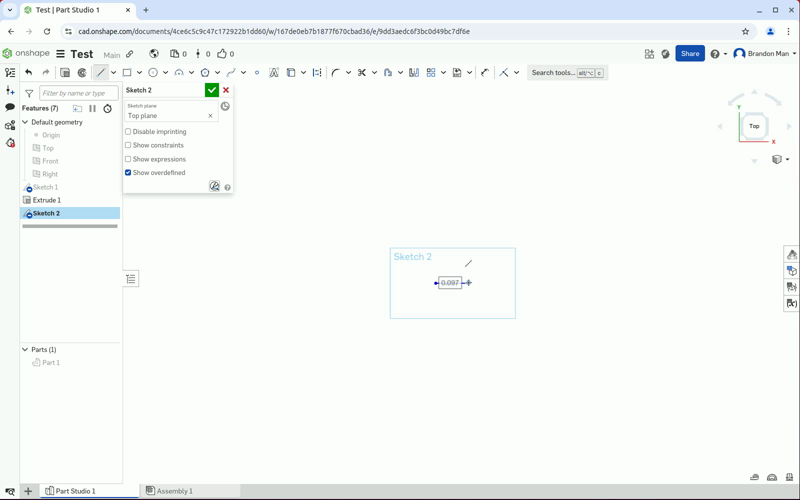
scroll(-6)
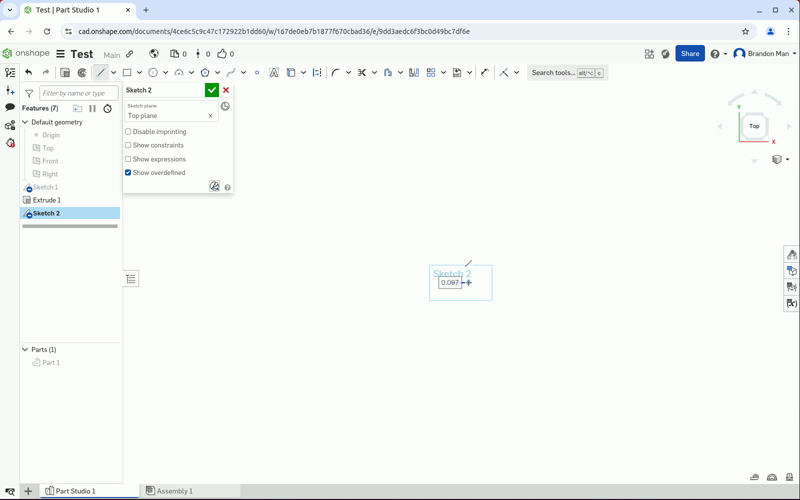
key_up(shift)
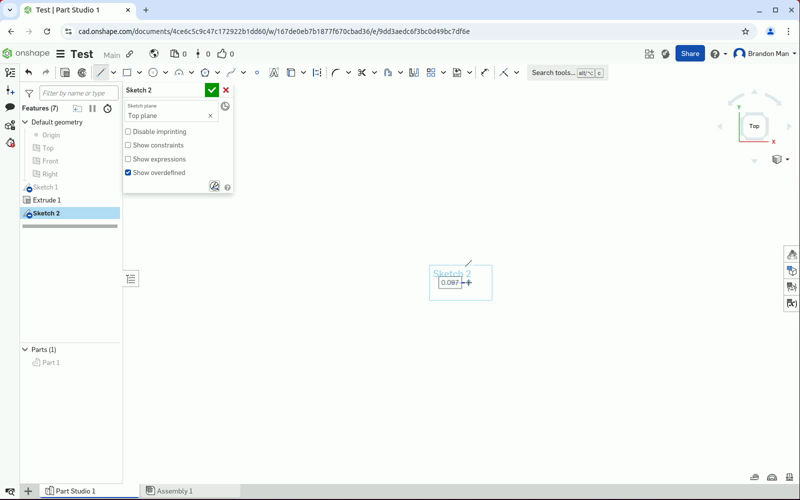
key_down(shift)
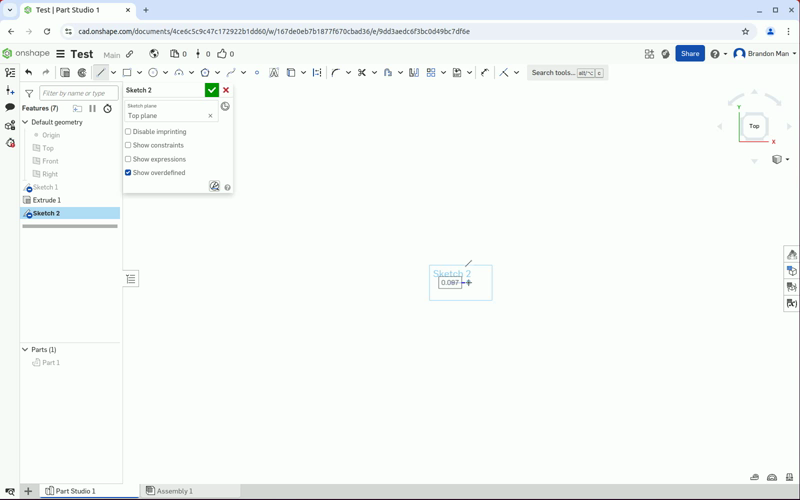
mouse_move(498, 282)
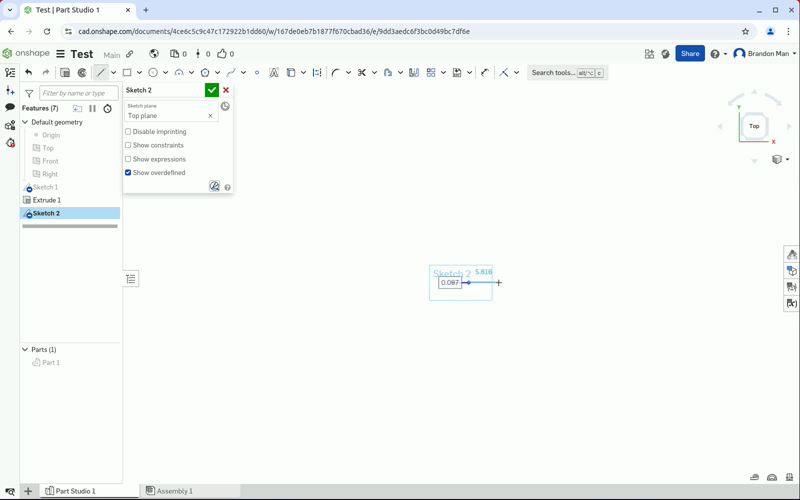
mouse_move(452, 282)
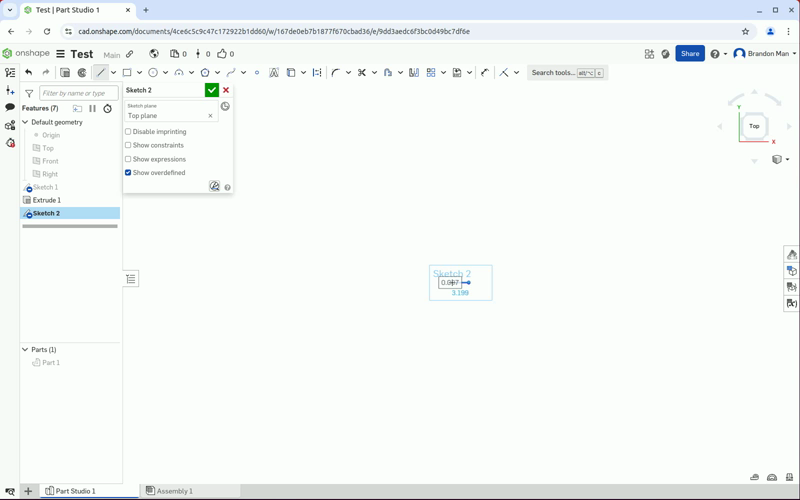
scroll(6)
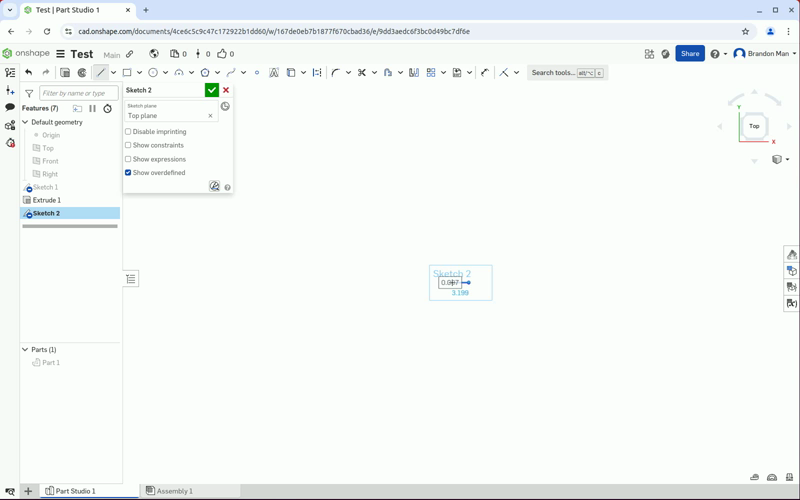
scroll(6)
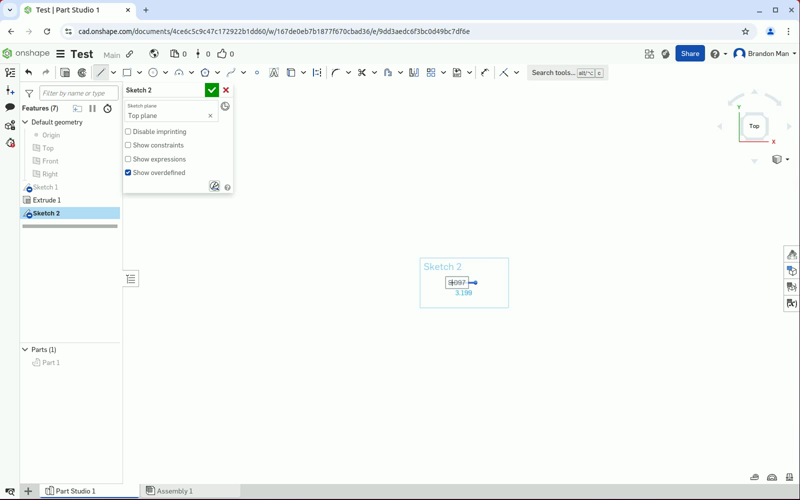
scroll(6)
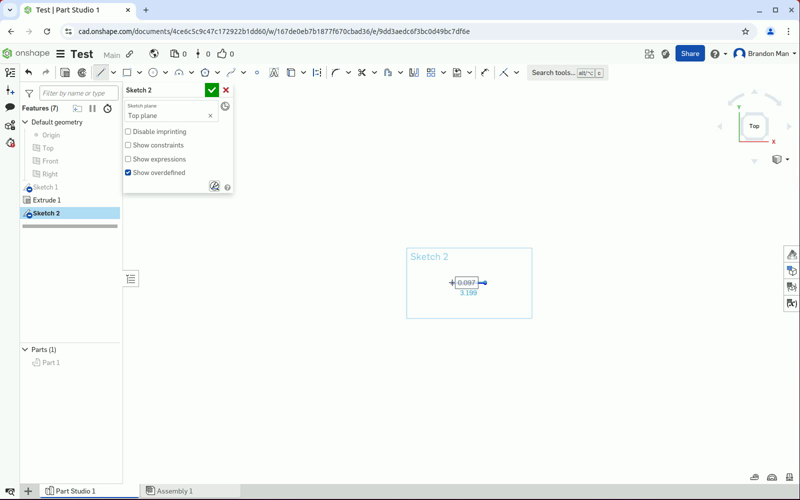
scroll(6)
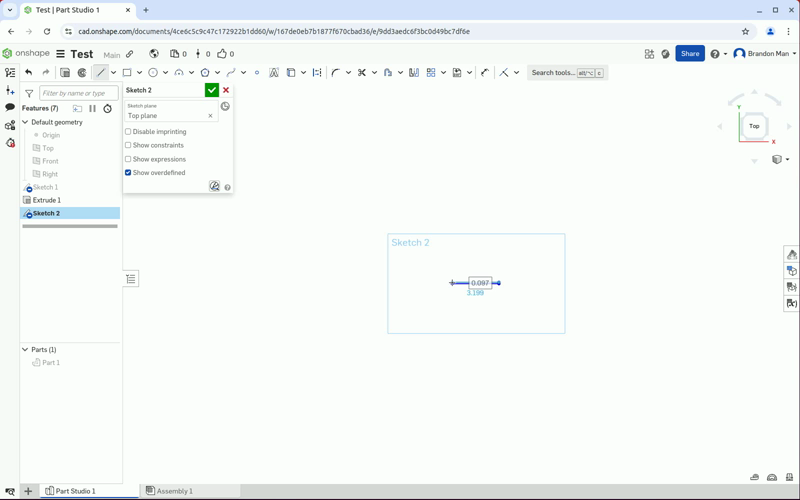
scroll(6)
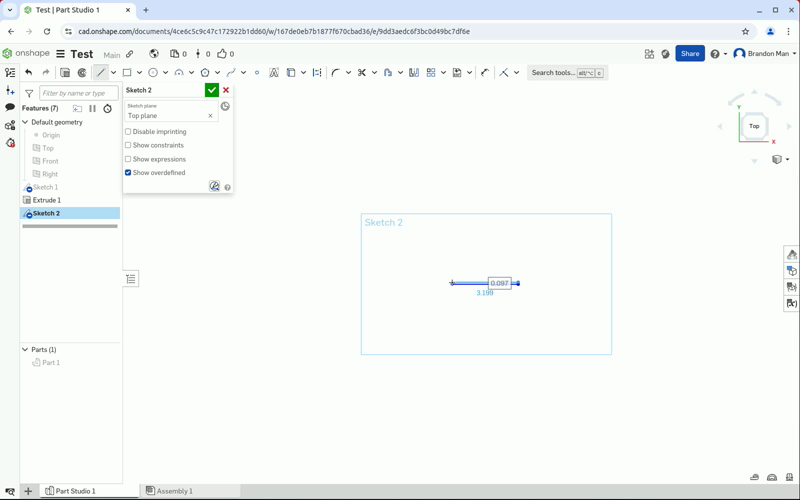
scroll(6)
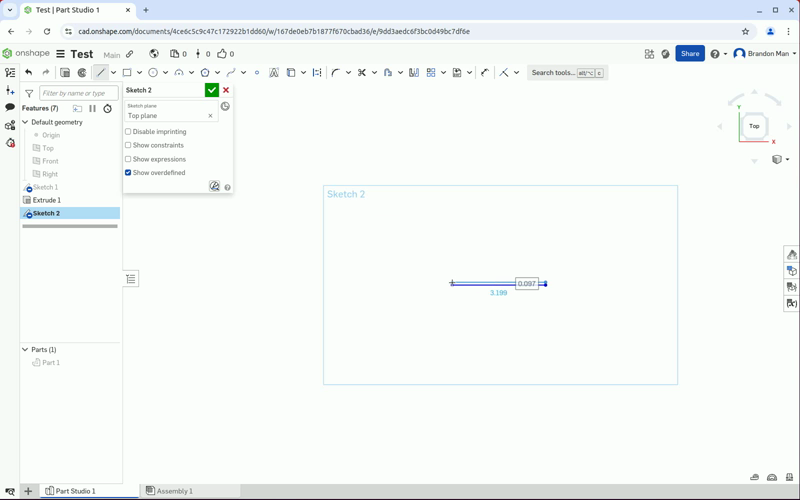
scroll(6)
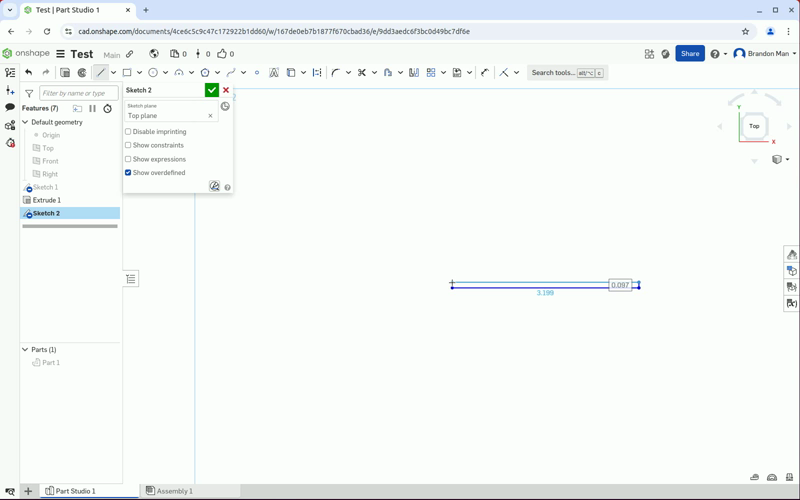
click(452, 282)
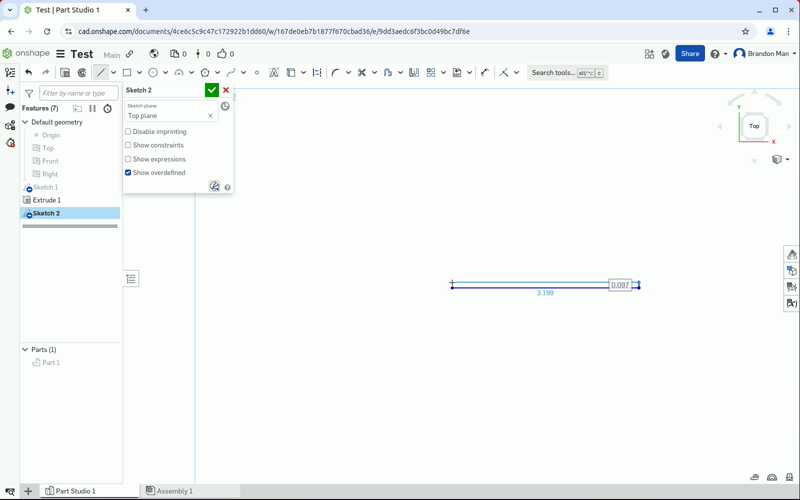
scroll(-6)
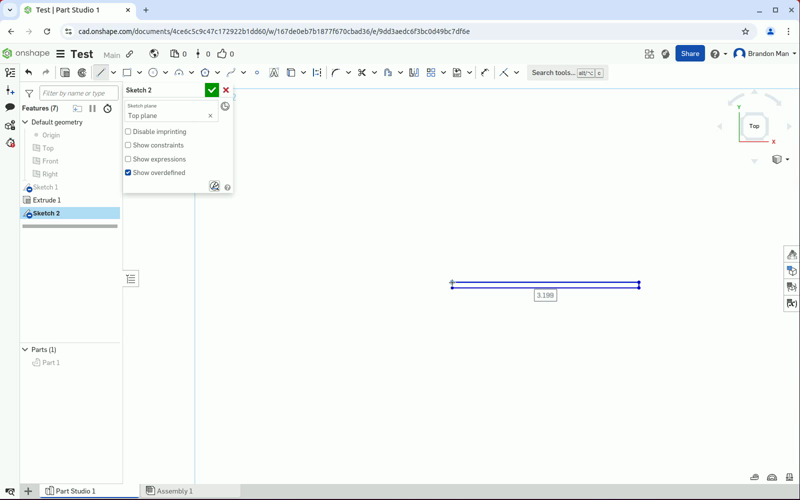
scroll(-6)
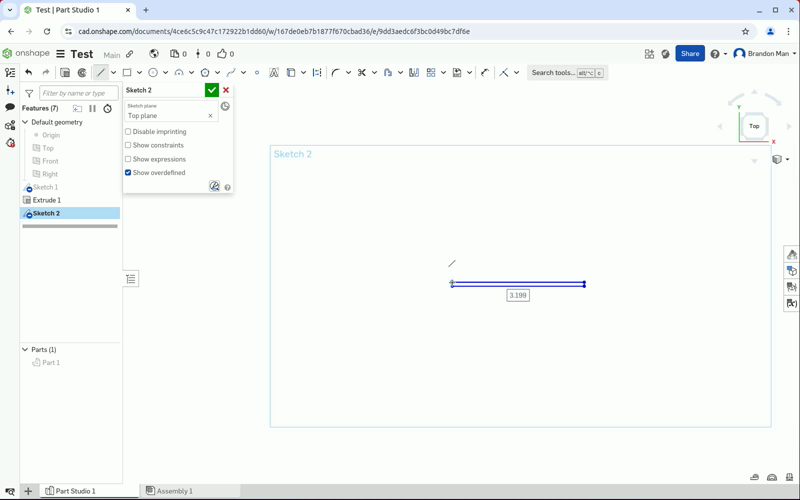
scroll(-6)
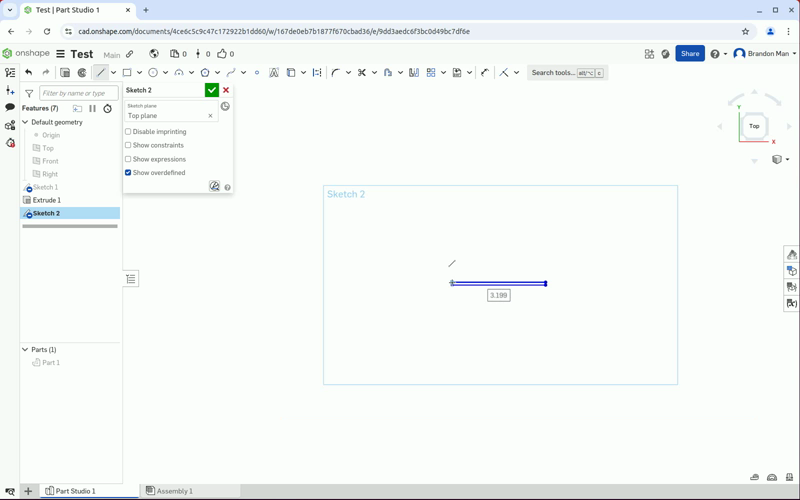
scroll(-6)
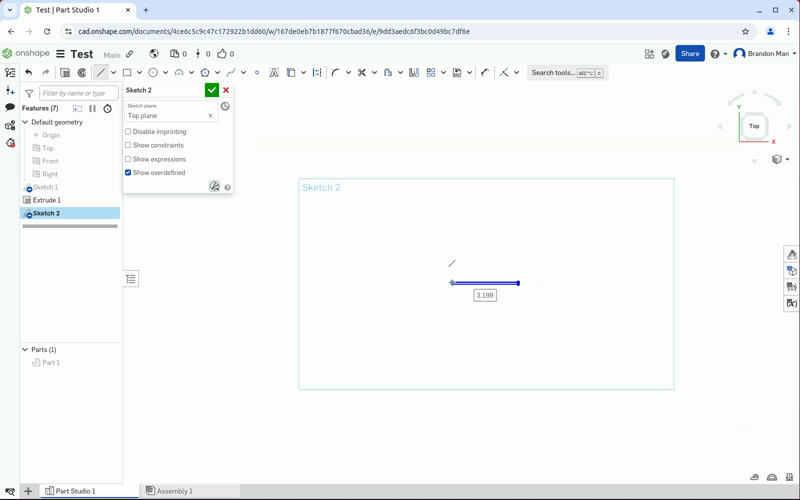
scroll(-6)
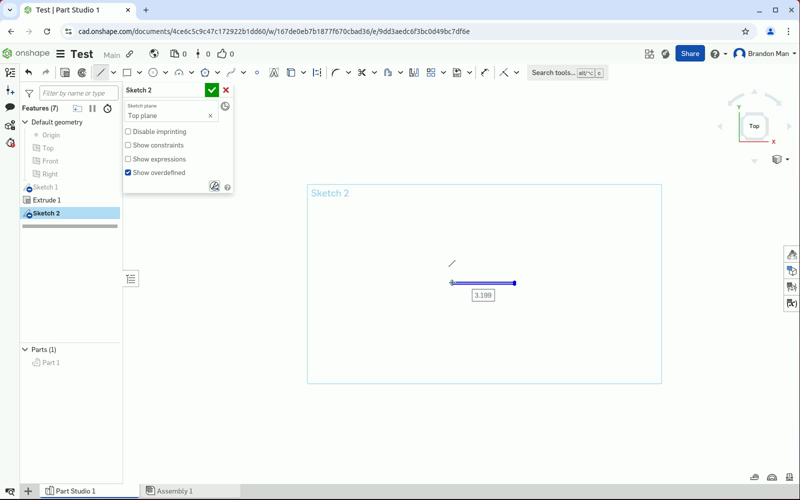
scroll(-6)
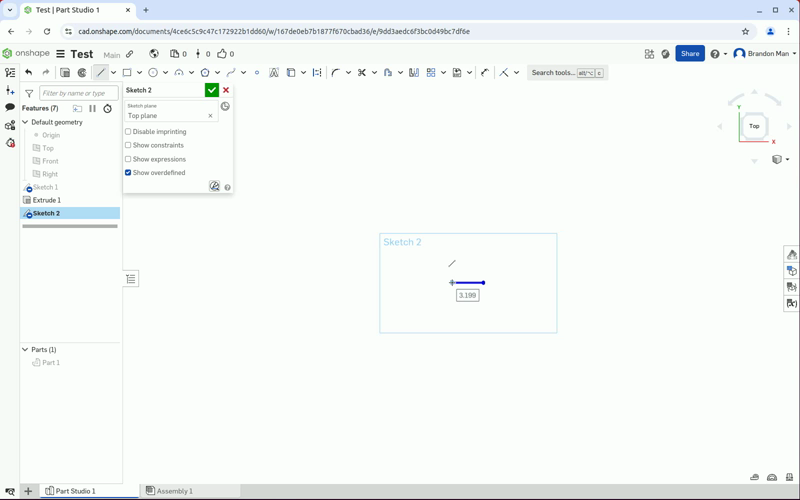
scroll(-6)
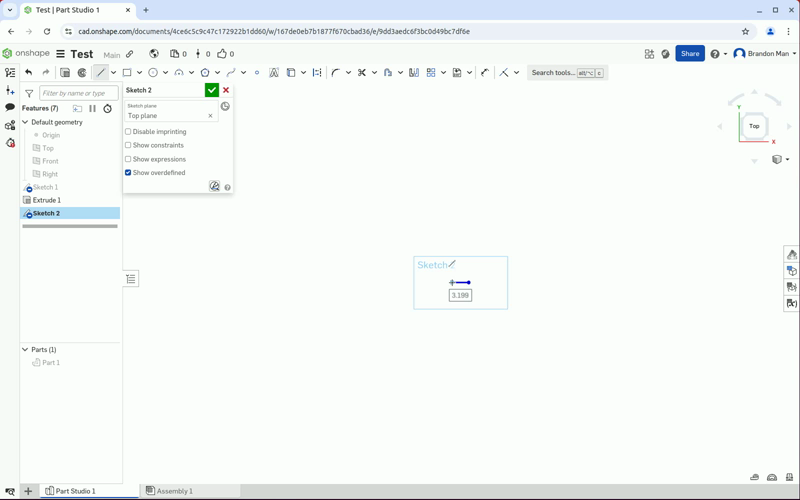
key_up(shift)
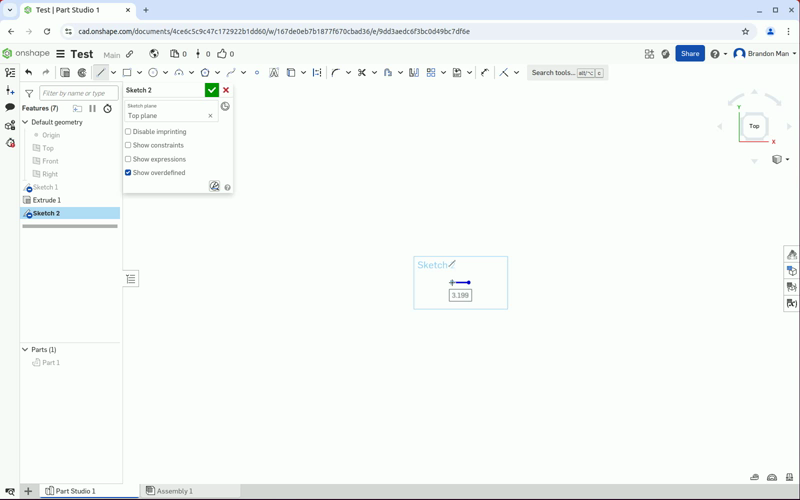
mouse_move(482, 282)
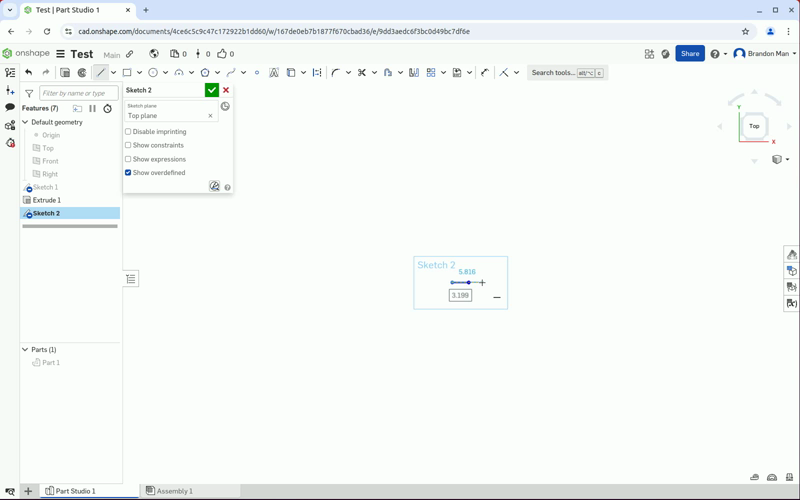
key_down(shift)
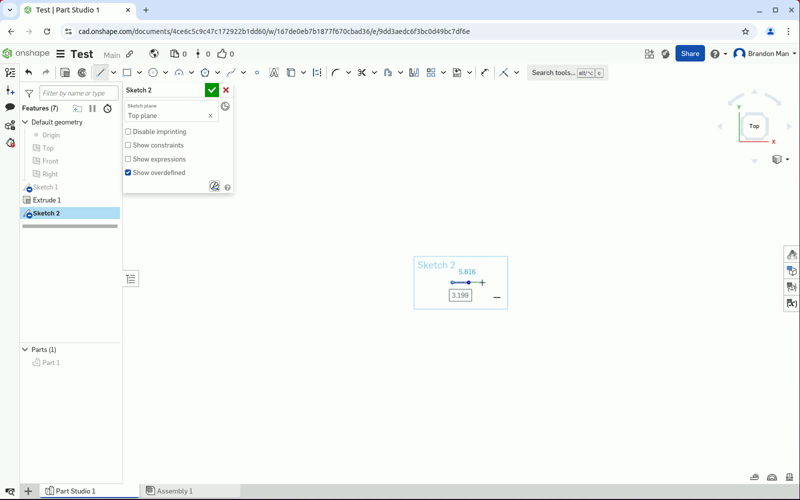
mouse_move(452, 282)
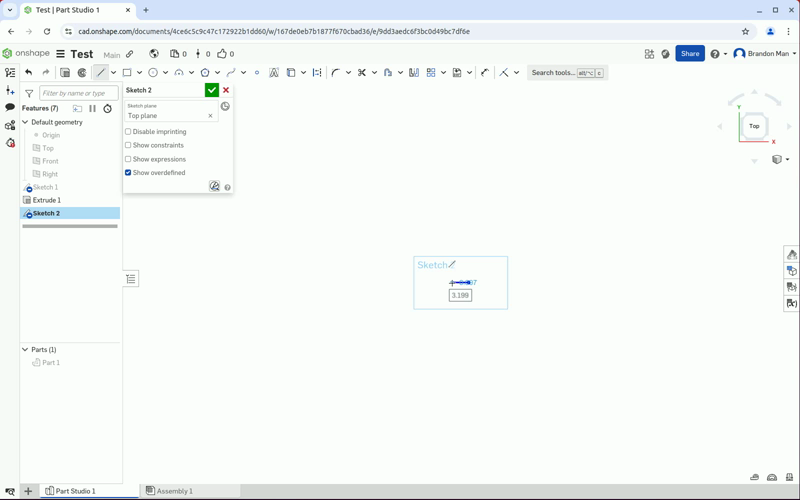
scroll(6)
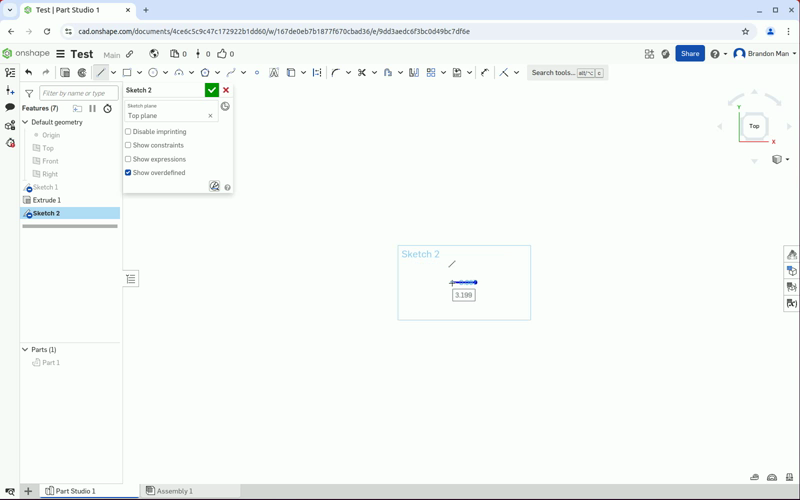
scroll(6)
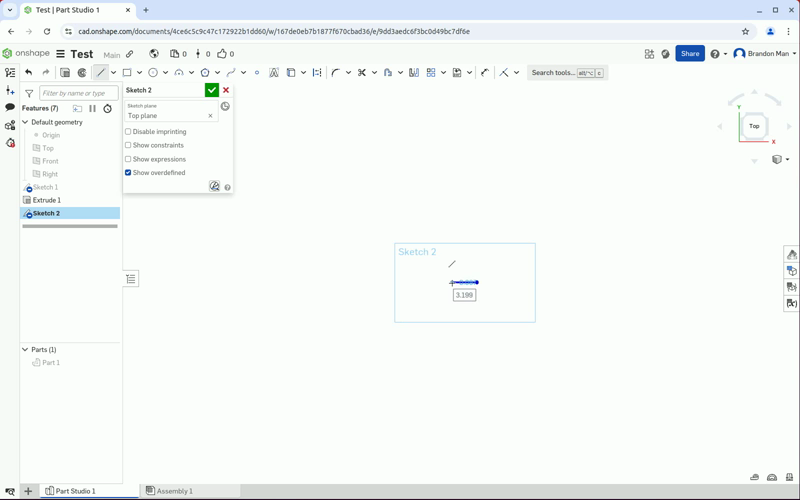
scroll(6)
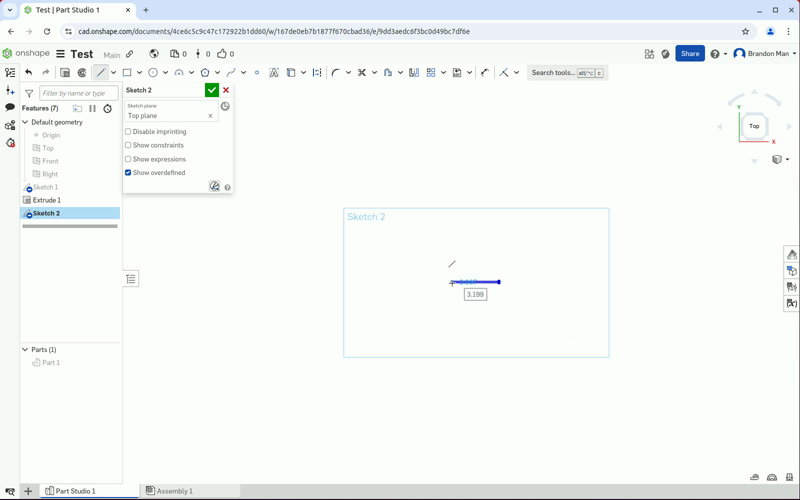
scroll(6)
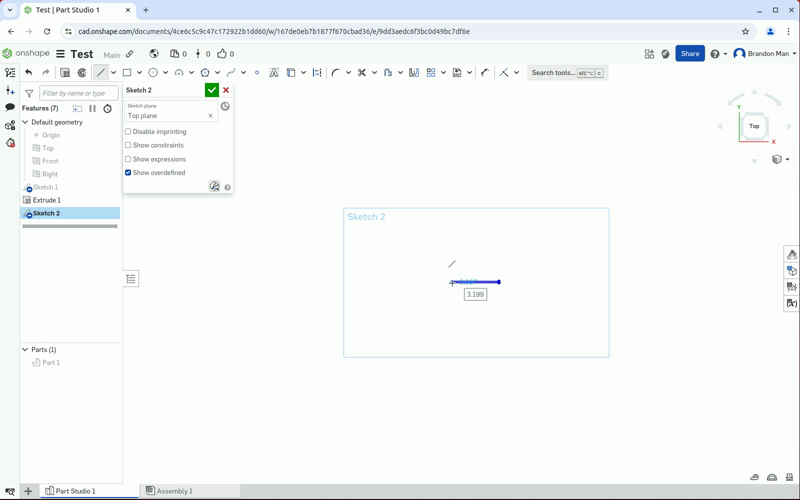
scroll(6)
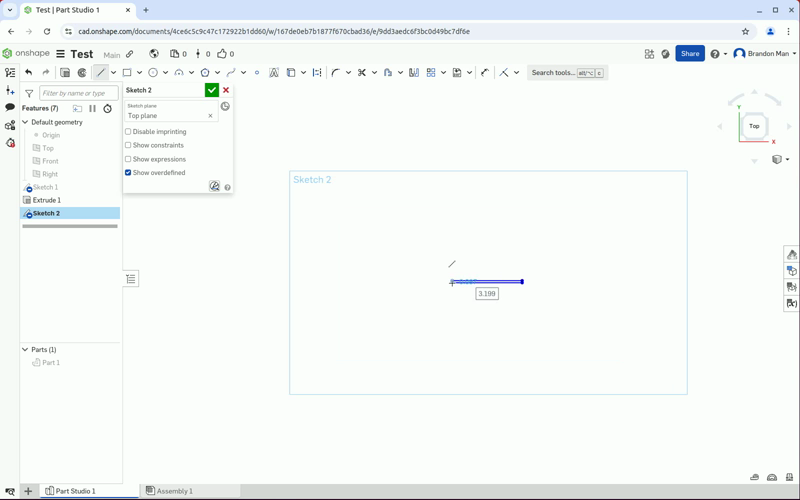
scroll(6)
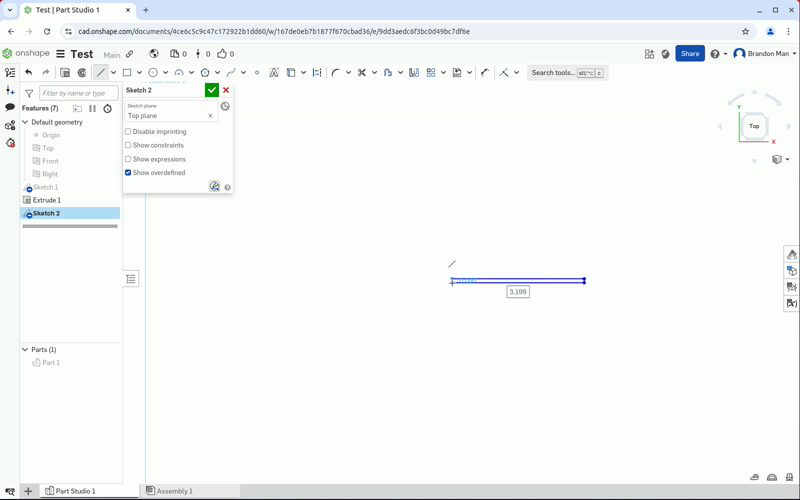
scroll(6)
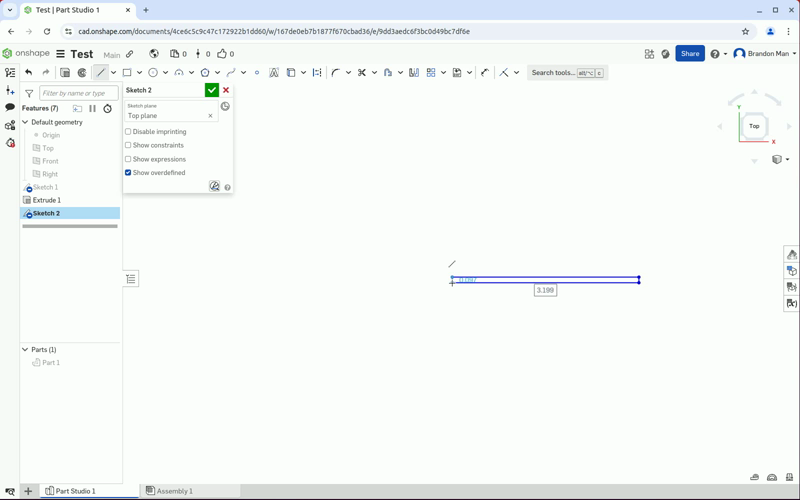
key_up(shift)
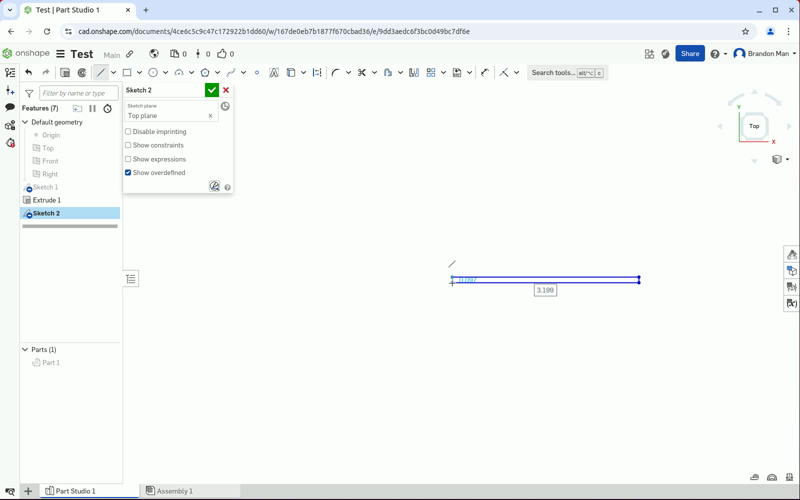
click(452, 282)
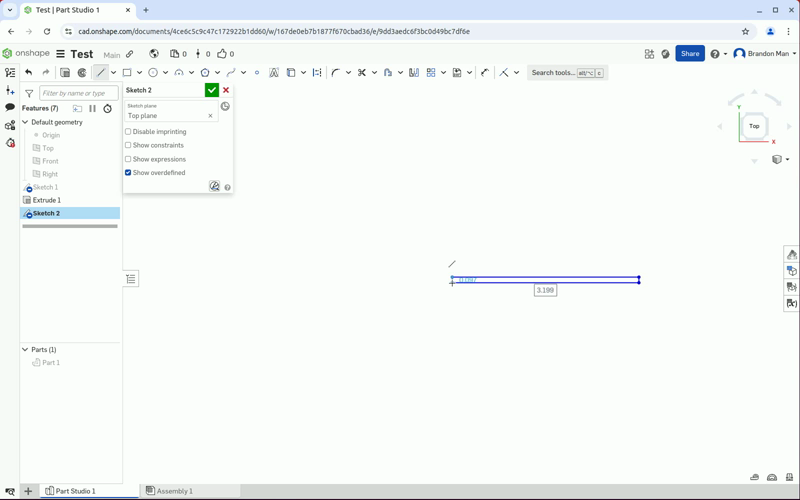
scroll(-6)
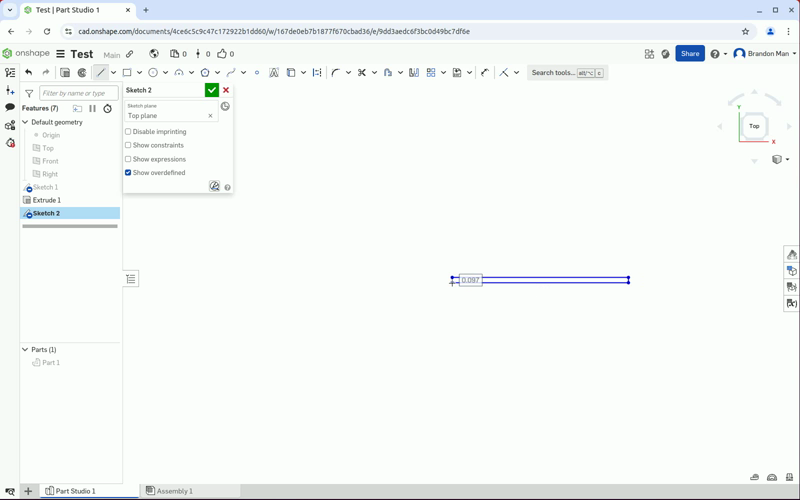
scroll(-6)
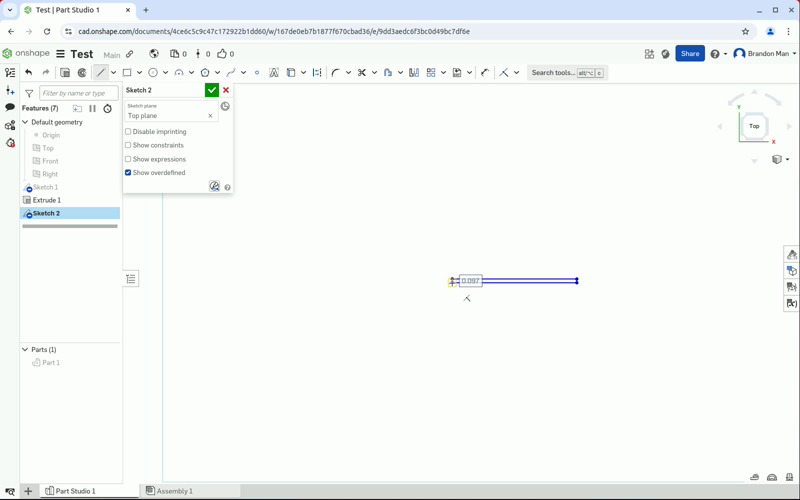
scroll(-6)
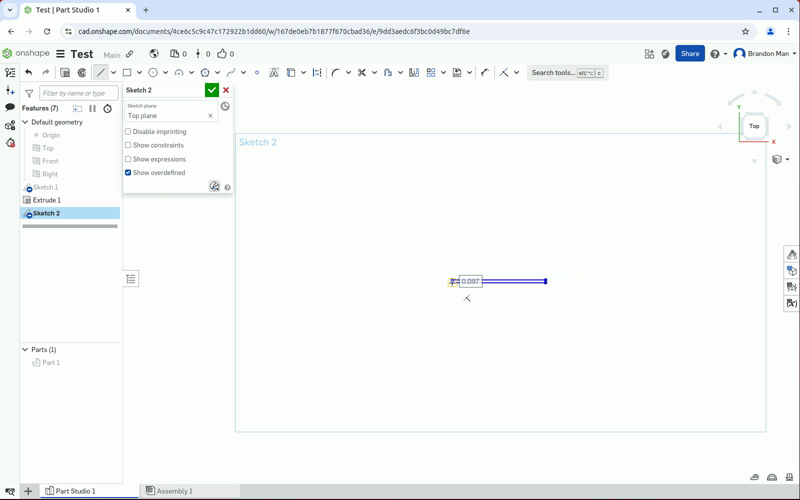
scroll(-6)
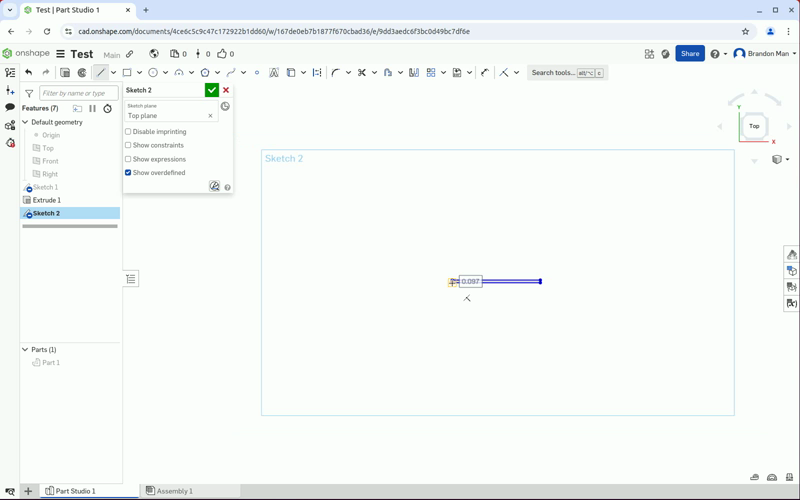
scroll(-6)
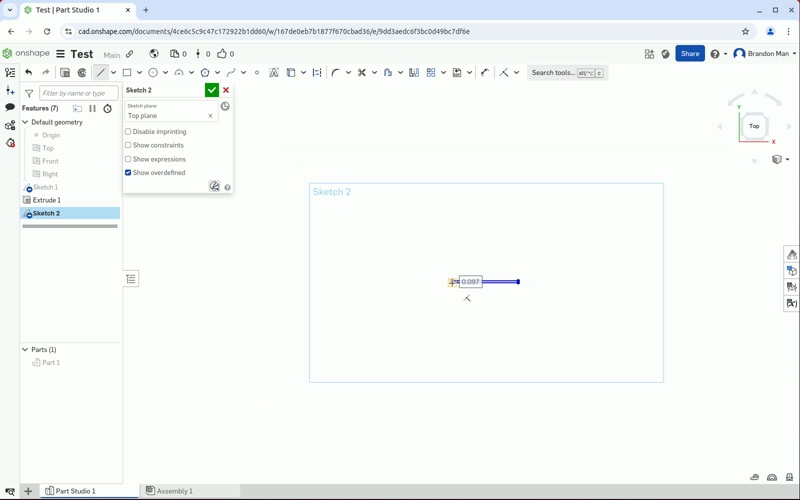
scroll(-6)
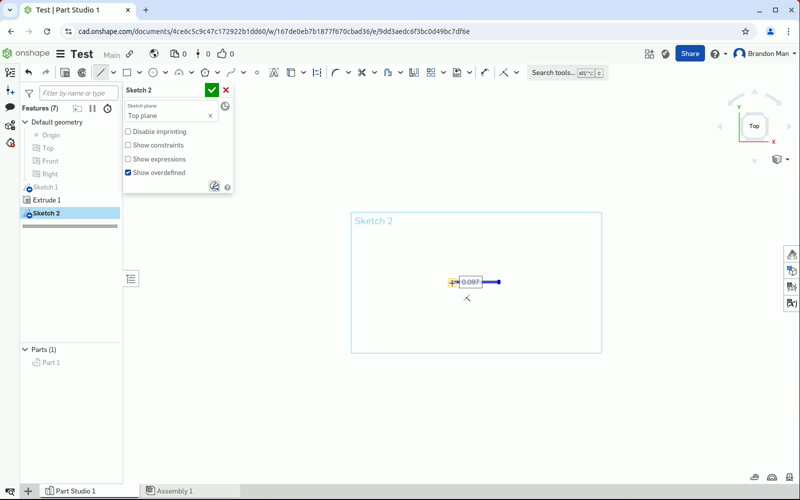
scroll(-6)
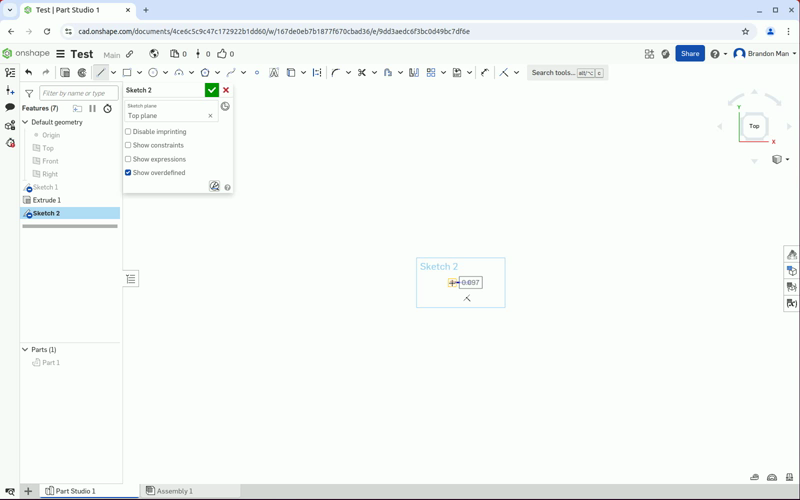
key(esc)
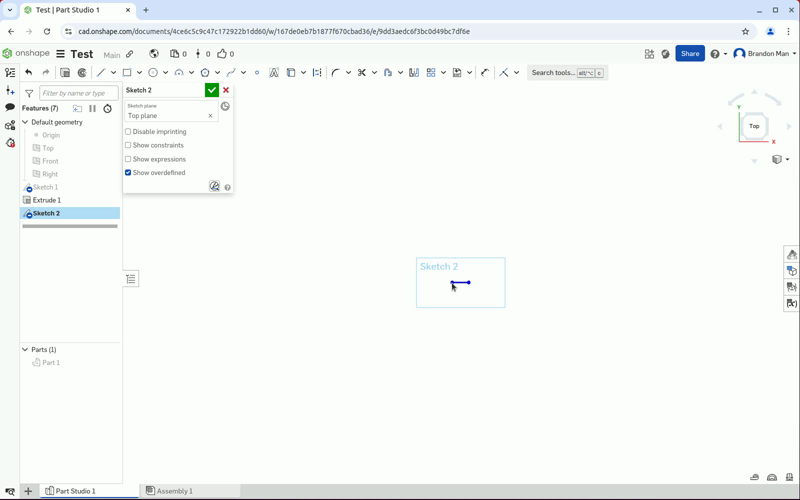
mouse_move(454, 282)
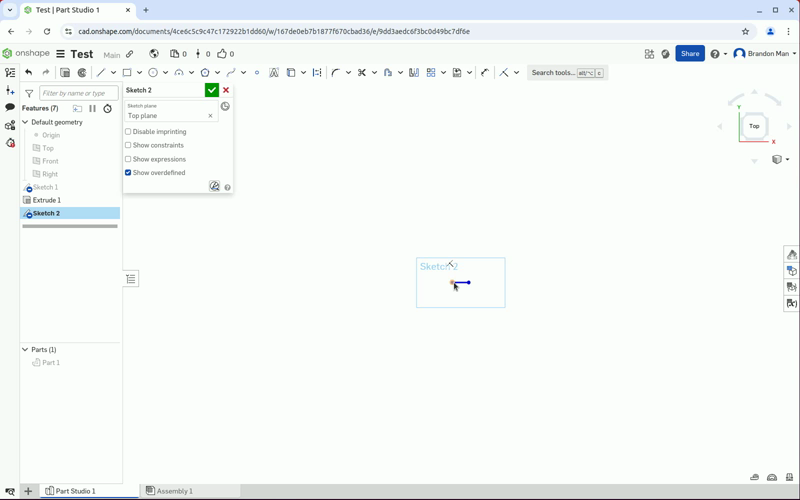
scroll(6)
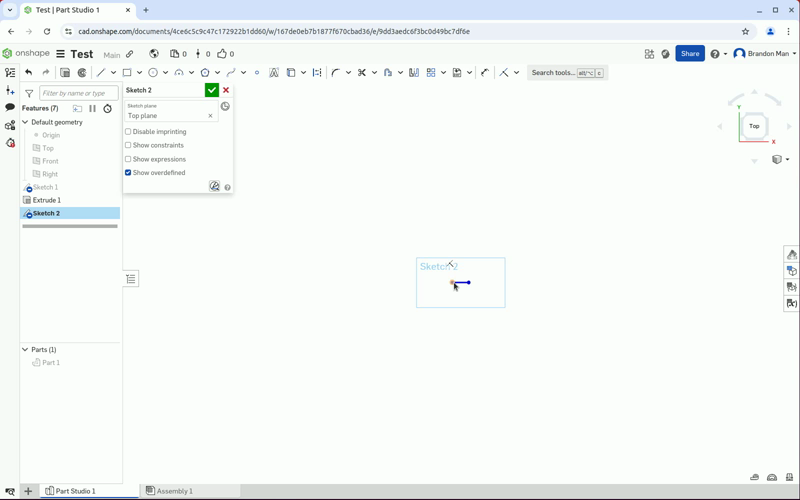
scroll(6)
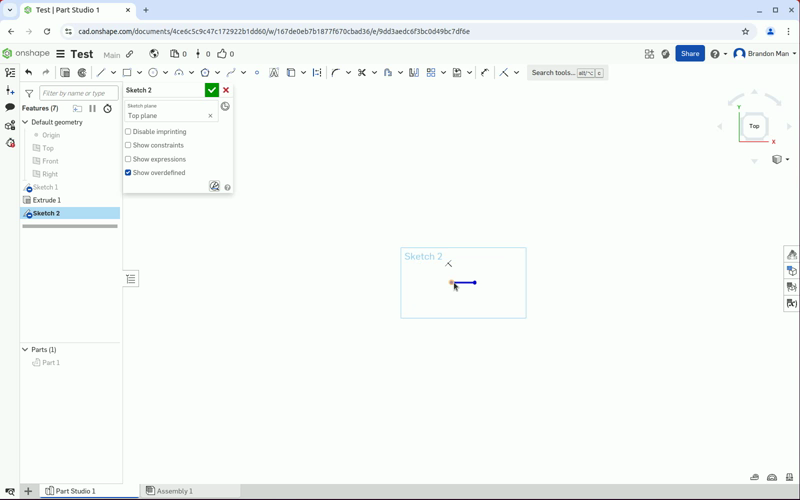
scroll(6)
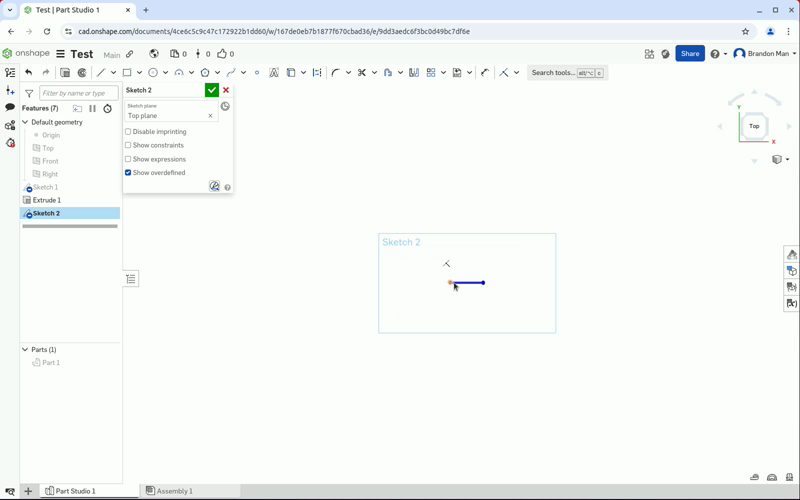
scroll(6)
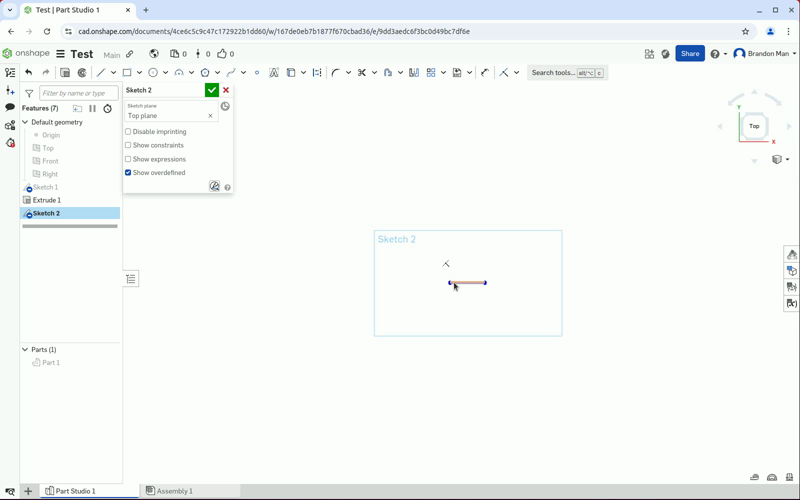
scroll(6)
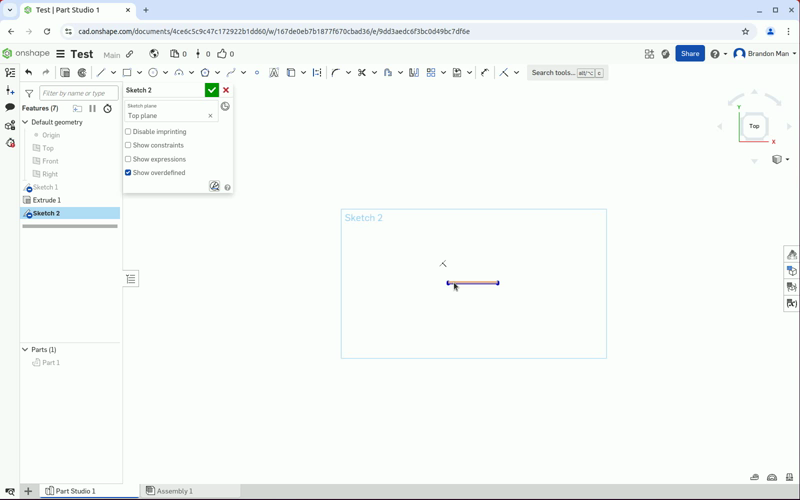
scroll(6)
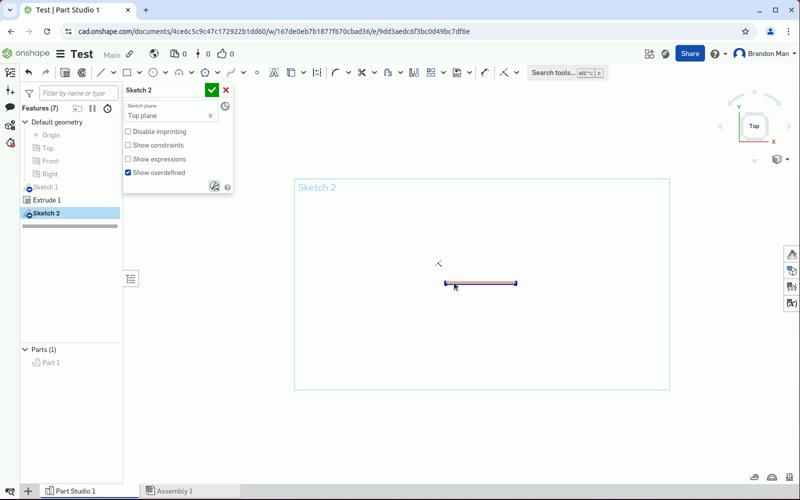
scroll(6)
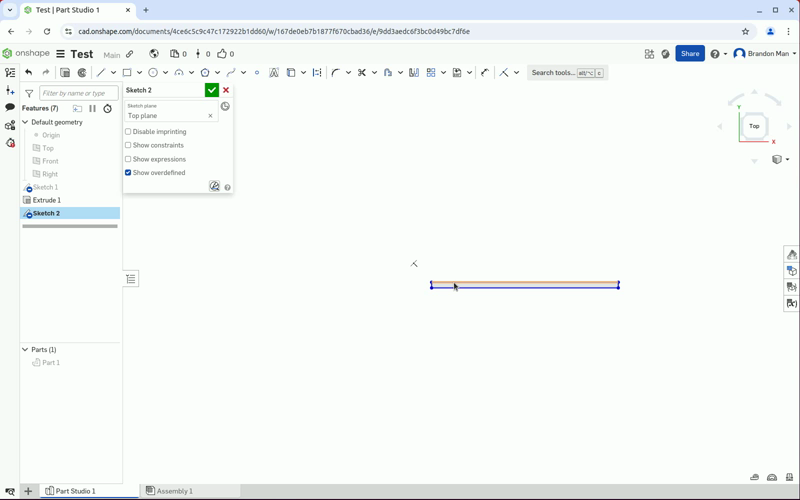
click(454, 282)
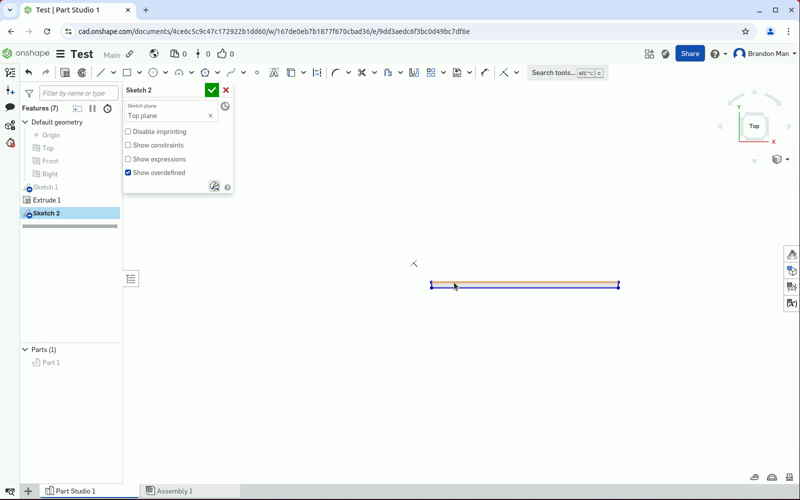
scroll(-6)
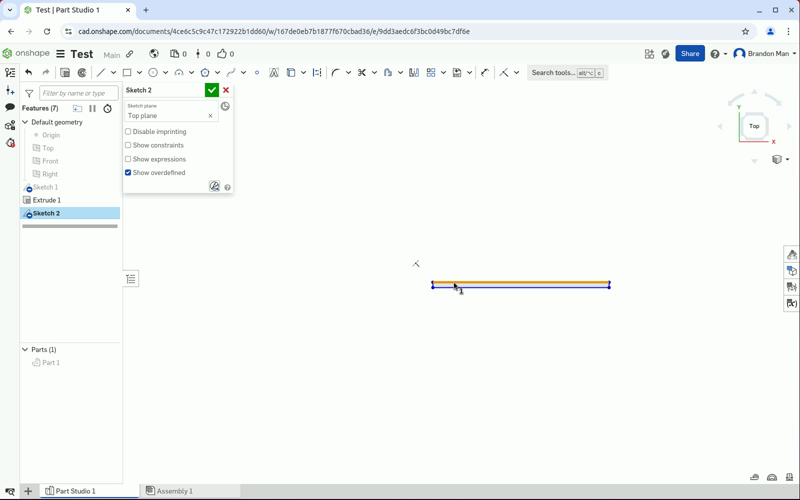
scroll(-6)
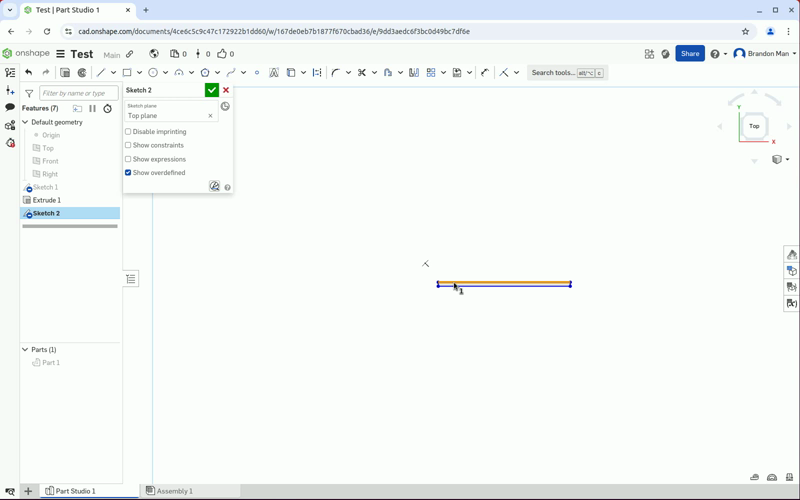
scroll(-6)
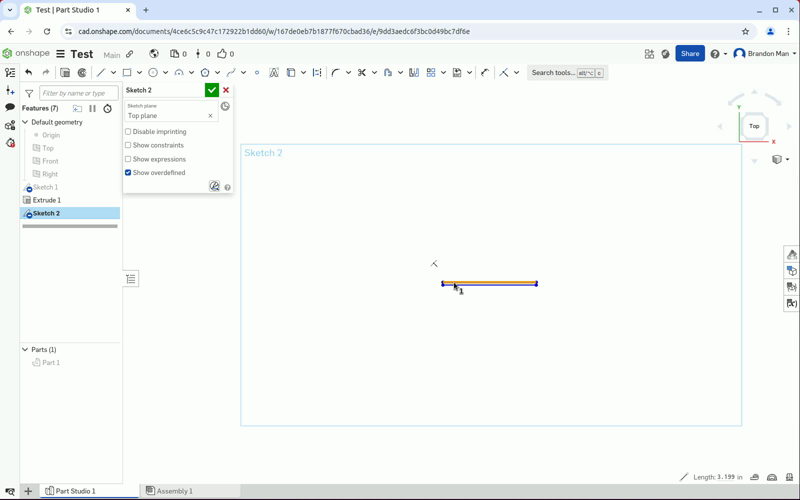
scroll(-6)
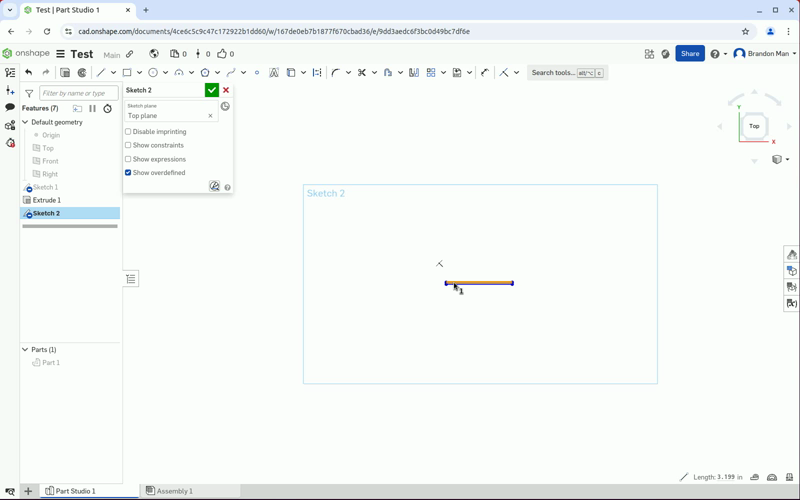
scroll(-6)
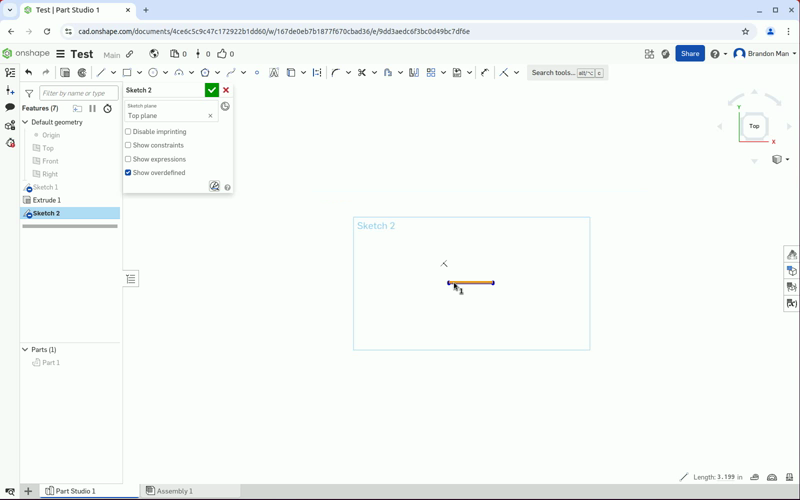
scroll(-6)
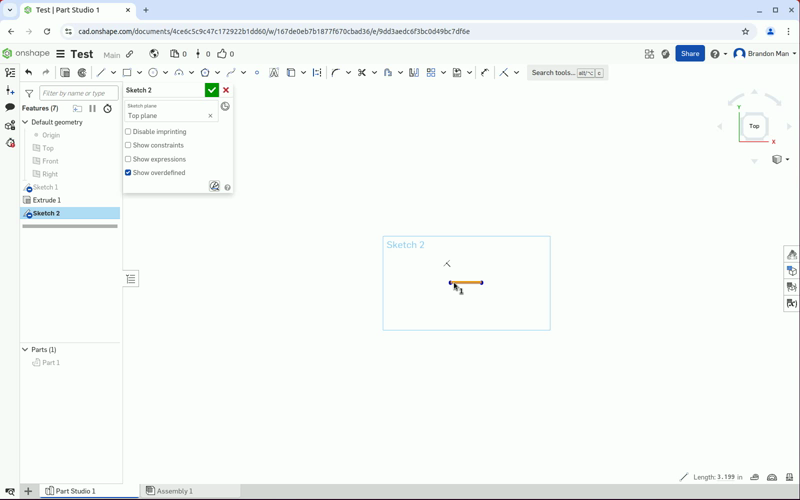
scroll(-6)
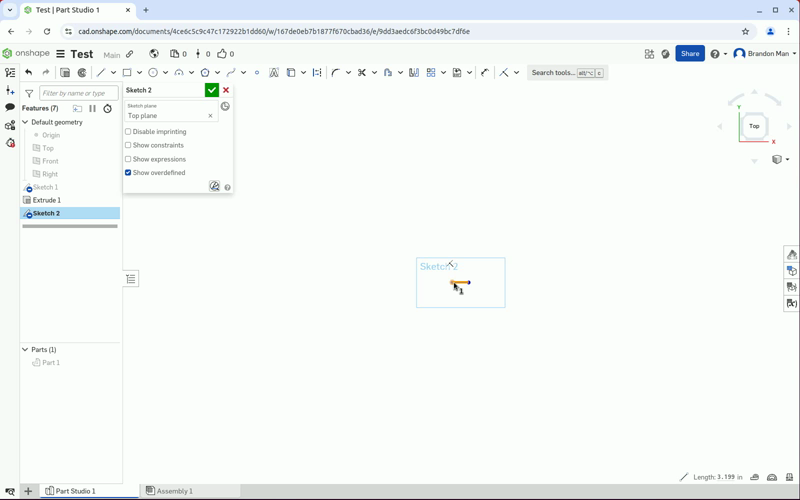
mouse_move(73, 352)
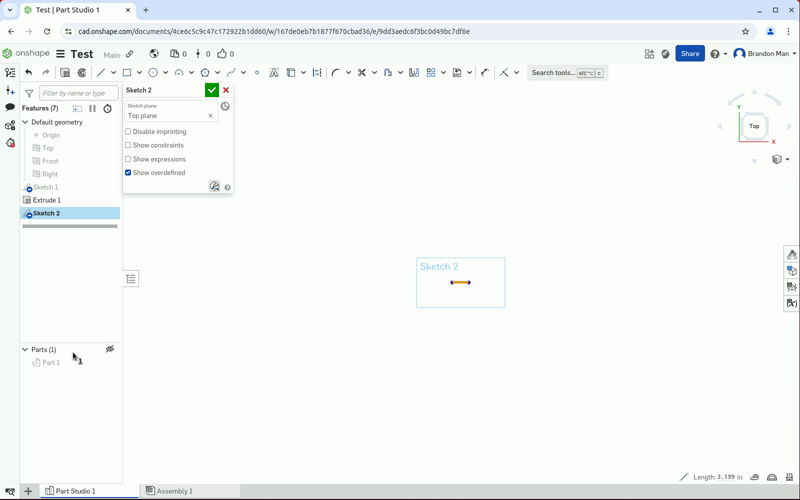
key(shift+y)
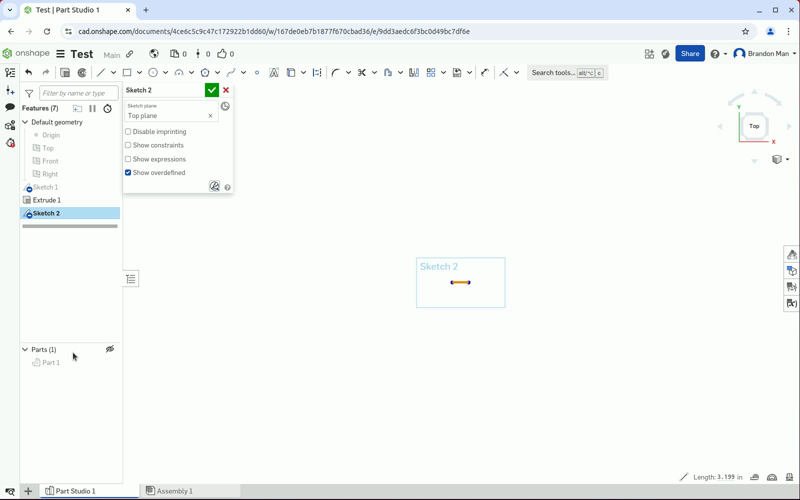
key(shift+e)
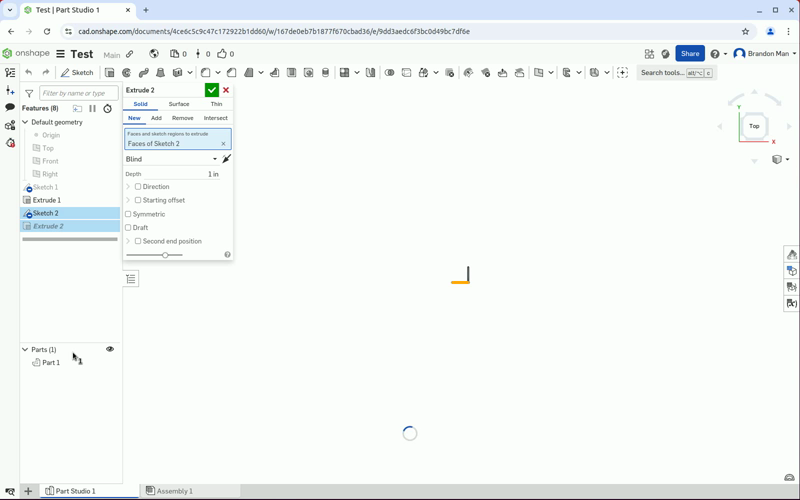
mouse_move(143, 106)
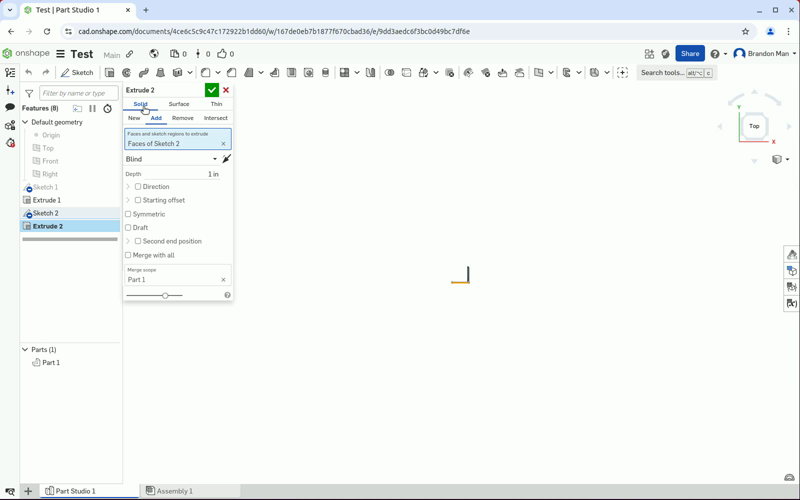
click(143, 106)
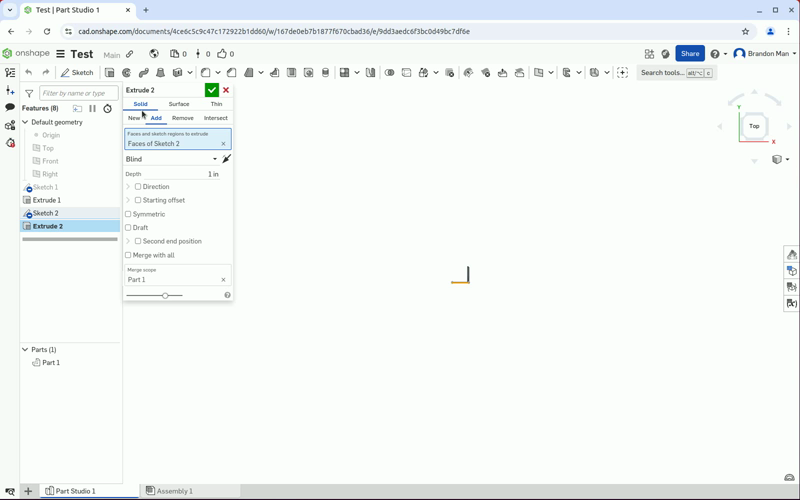
mouse_move(137, 120)
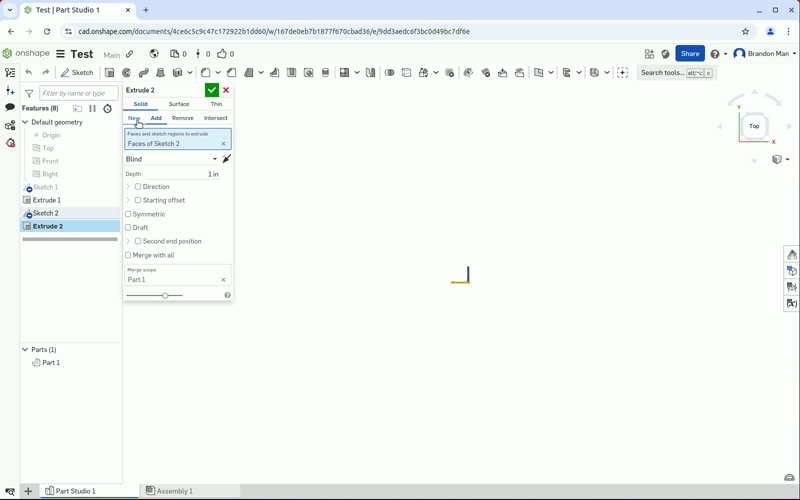
click(137, 120)
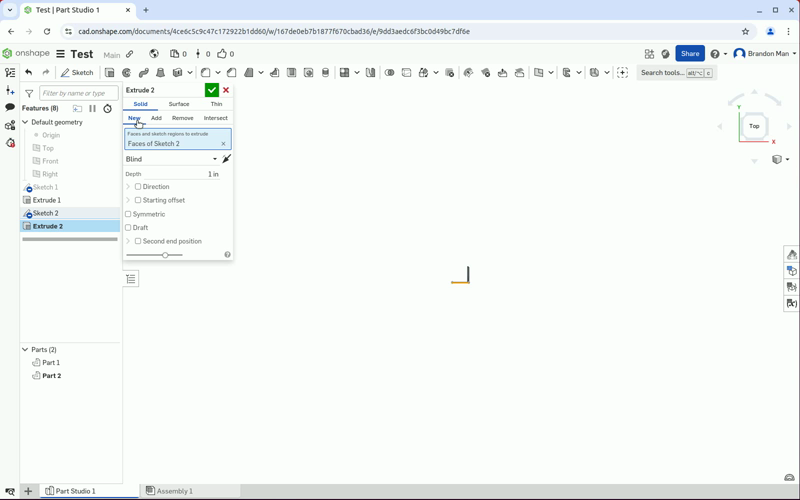
key(tab, 4)
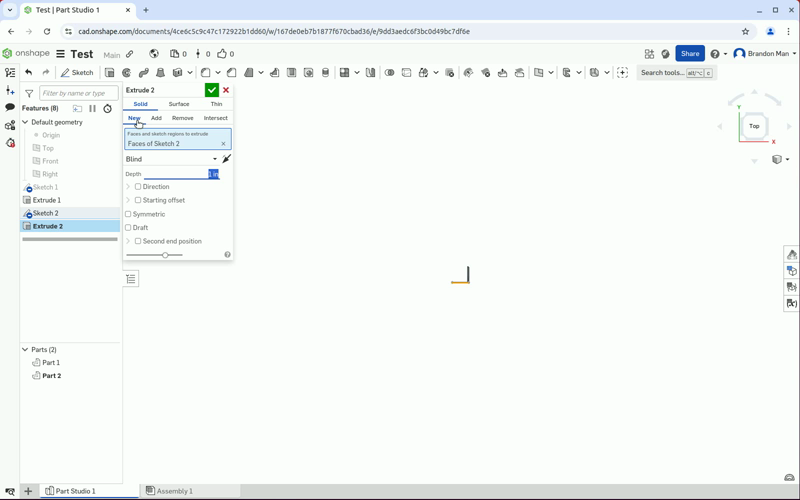
text(-23.108)
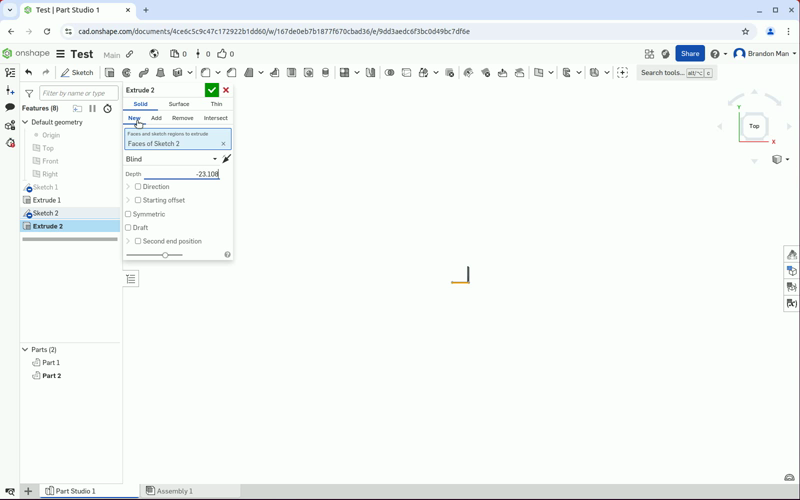
key(enter)
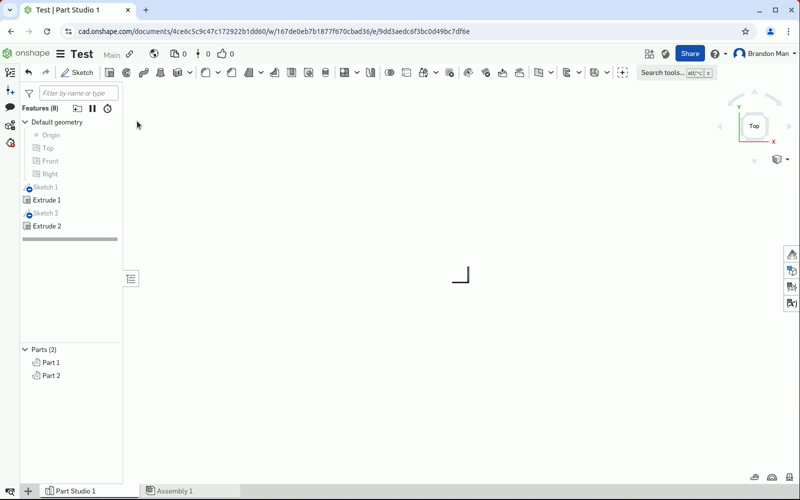
key(shift+h)
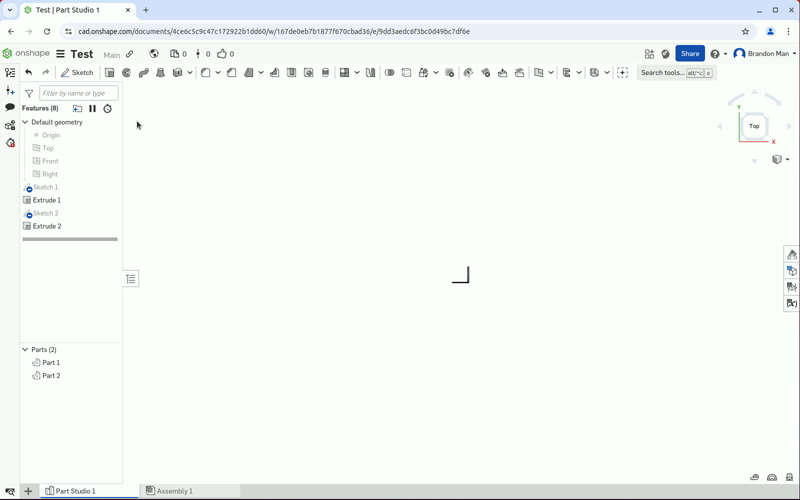
key(shift+h)
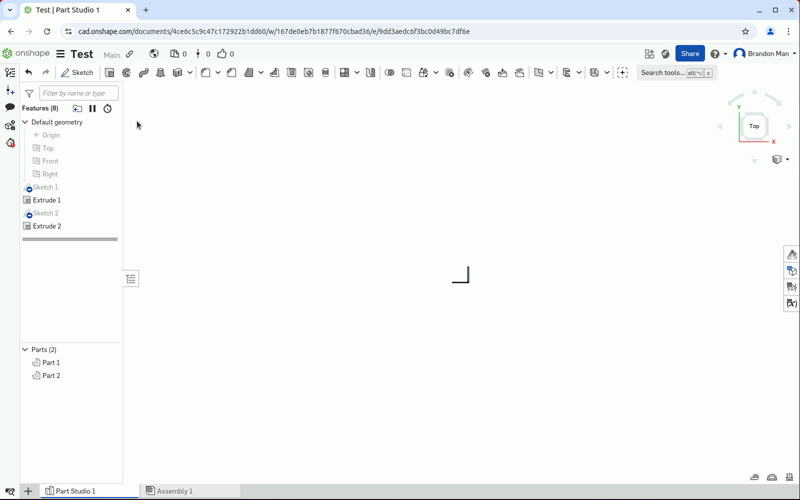
mouse_move(73, 189)
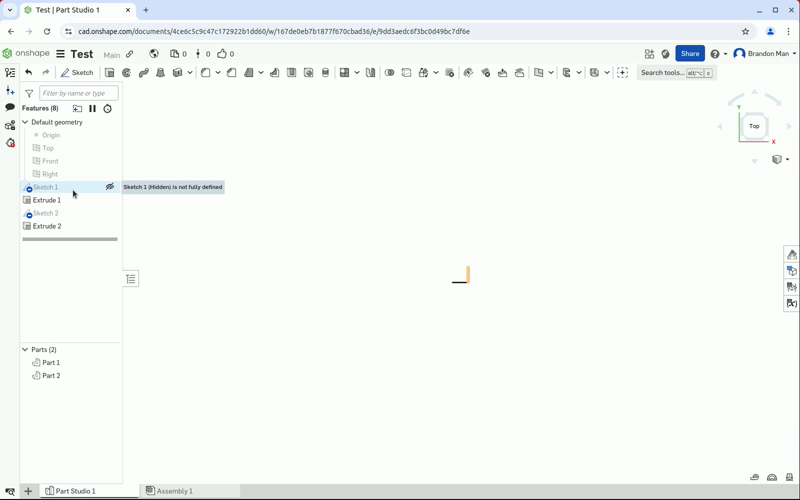
click(73, 189)
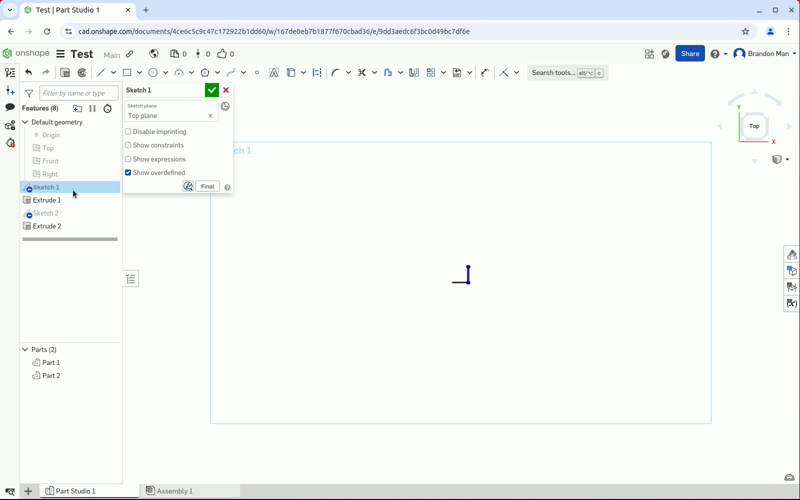
mouse_move(229, 92)
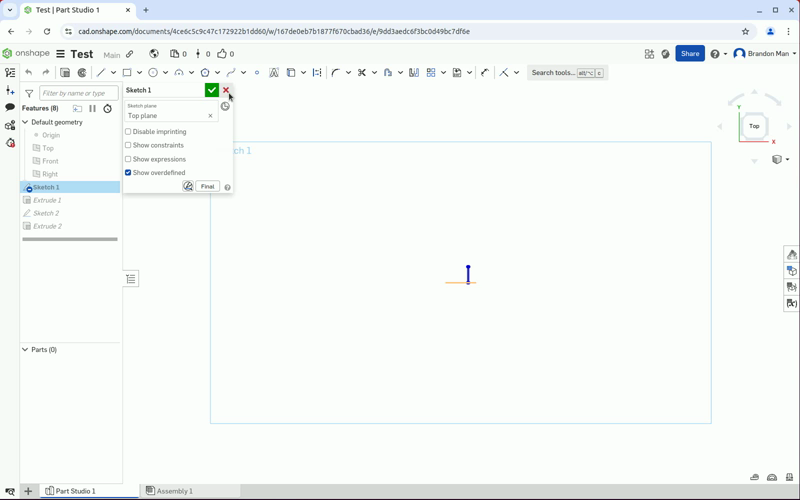
click(229, 92)
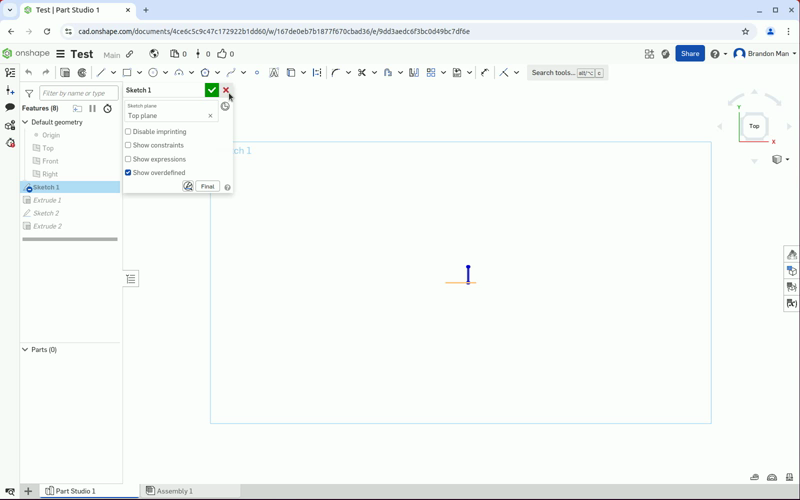
key(shift+s)
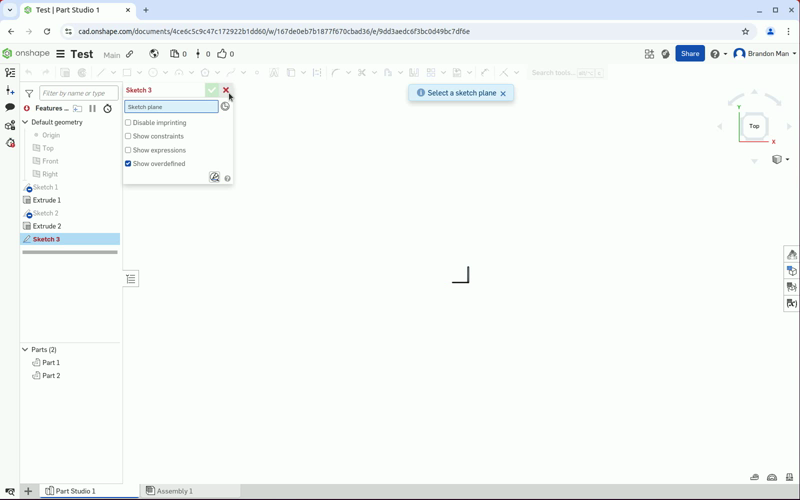
mouse_move(73, 150)
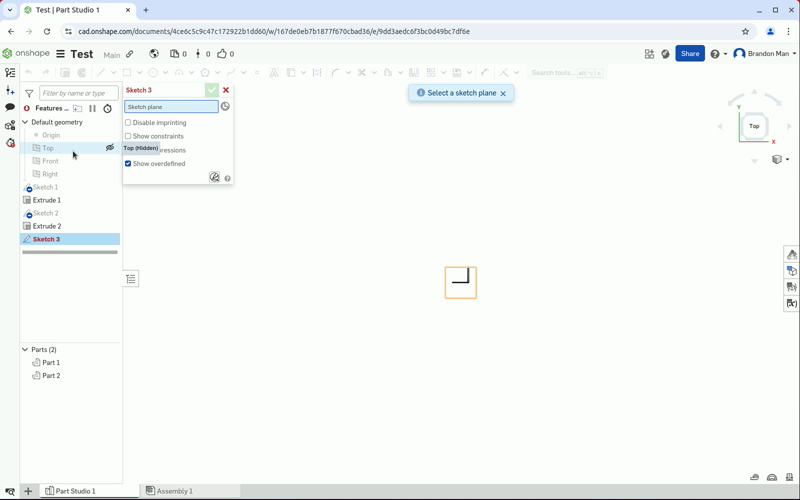
click(73, 150)
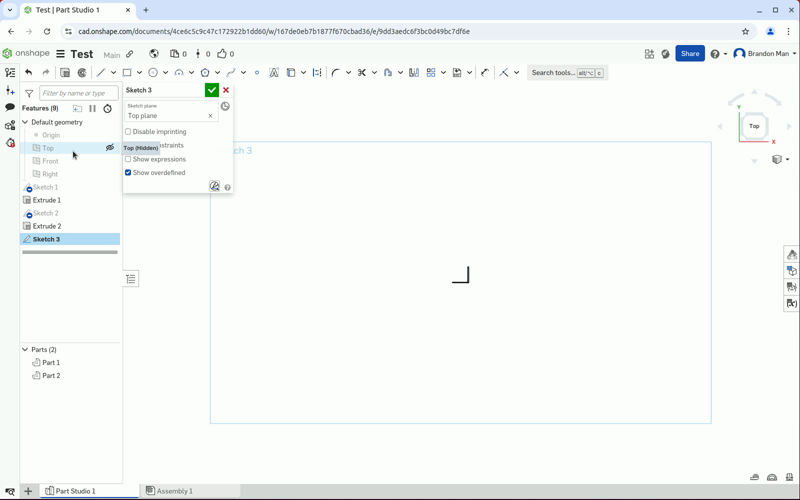
mouse_move(73, 352)
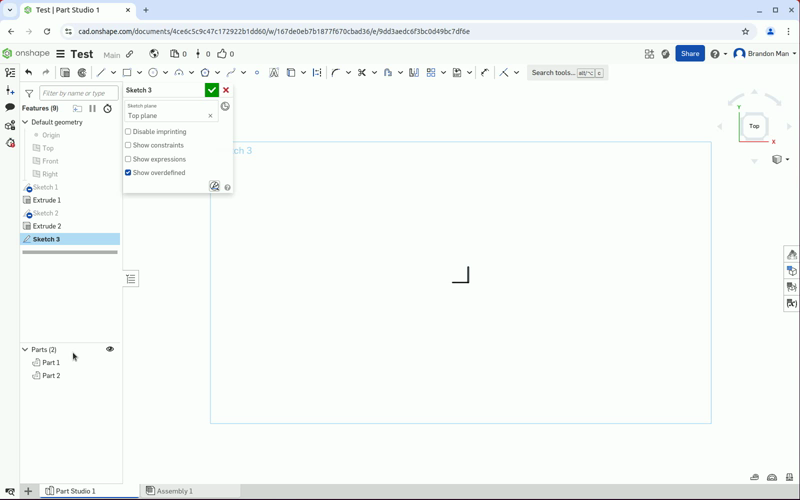
key(y)
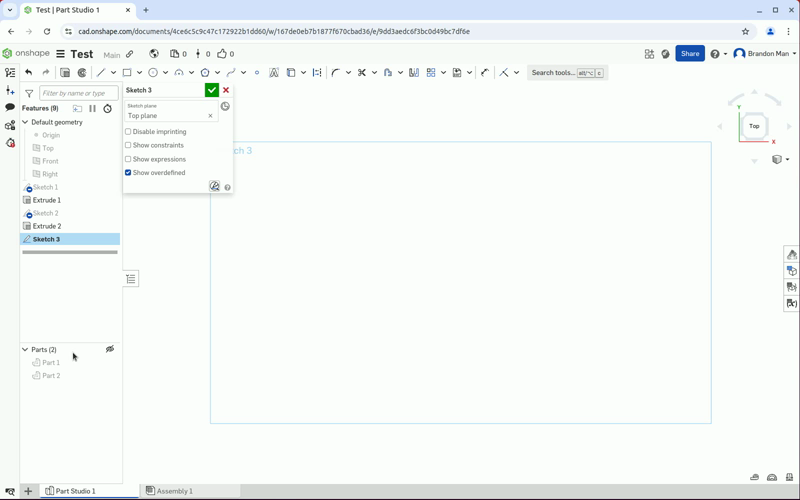
key(l)
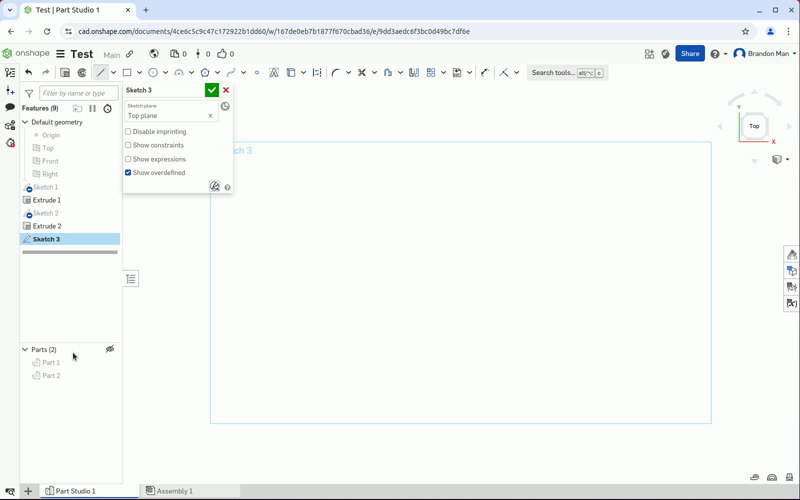
key_down(shift)
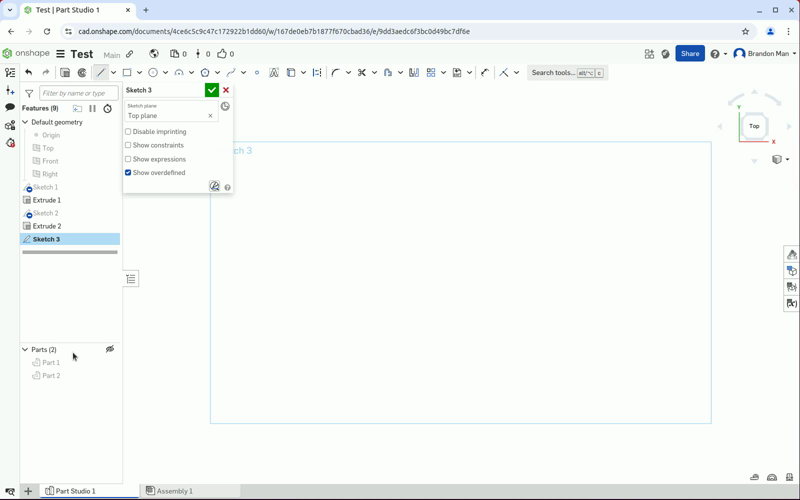
mouse_move(467, 282)
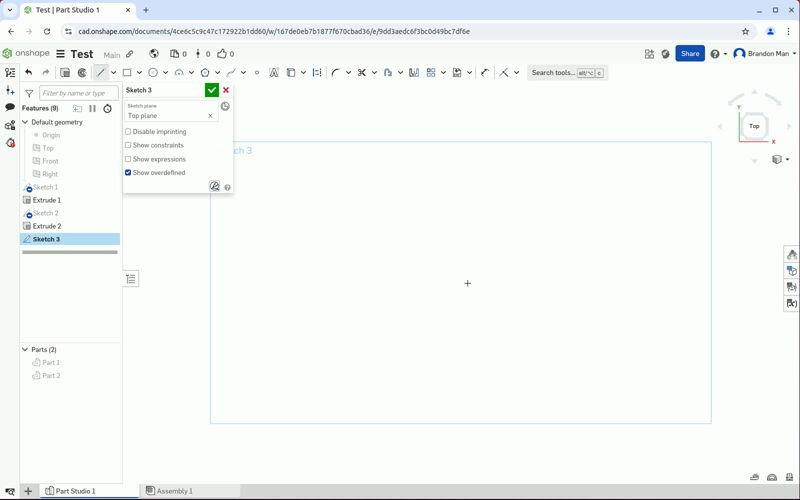
click(467, 282)
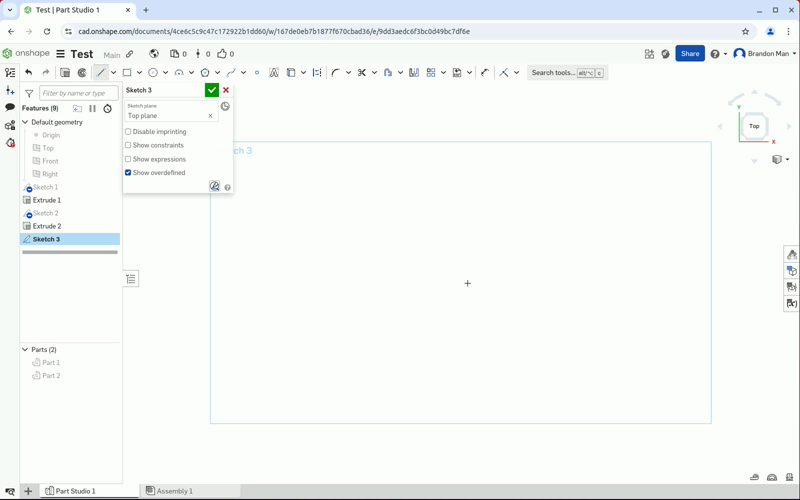
key_up(shift)
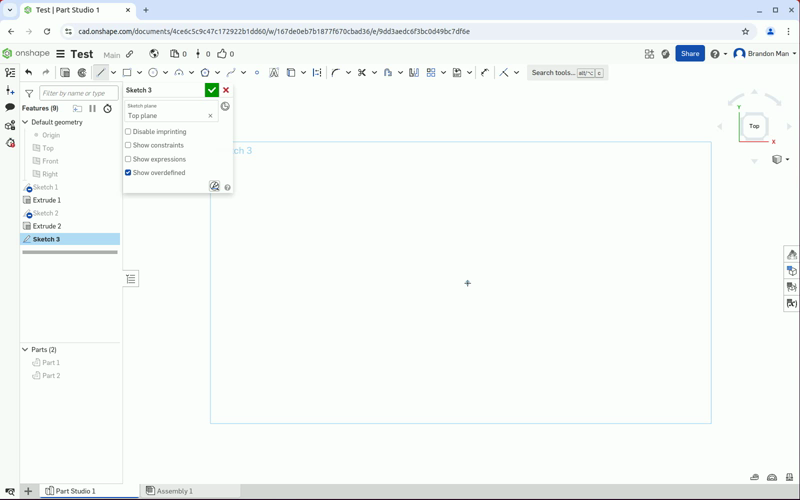
key_down(shift)
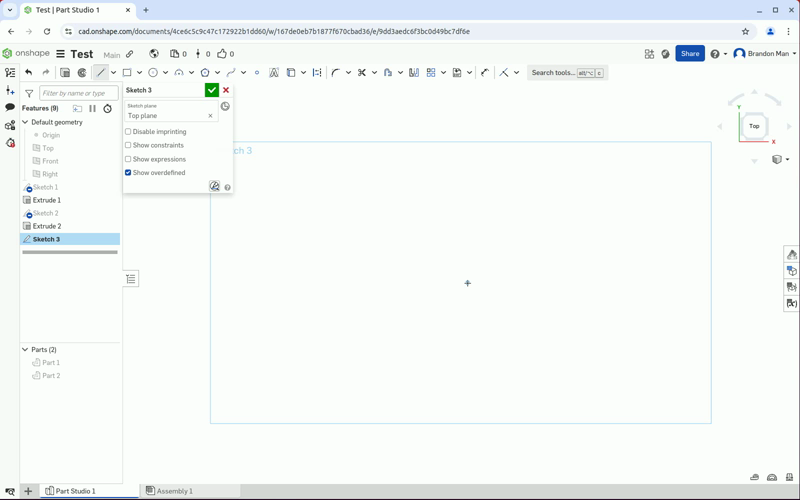
mouse_move(497, 282)
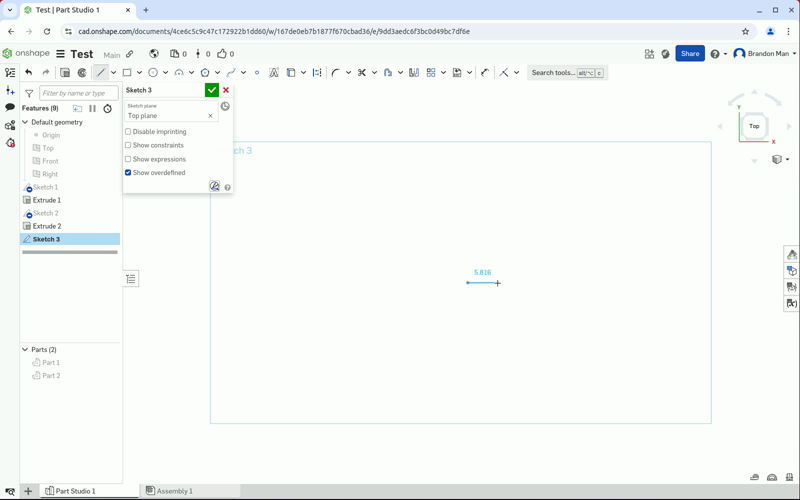
mouse_move(470, 282)
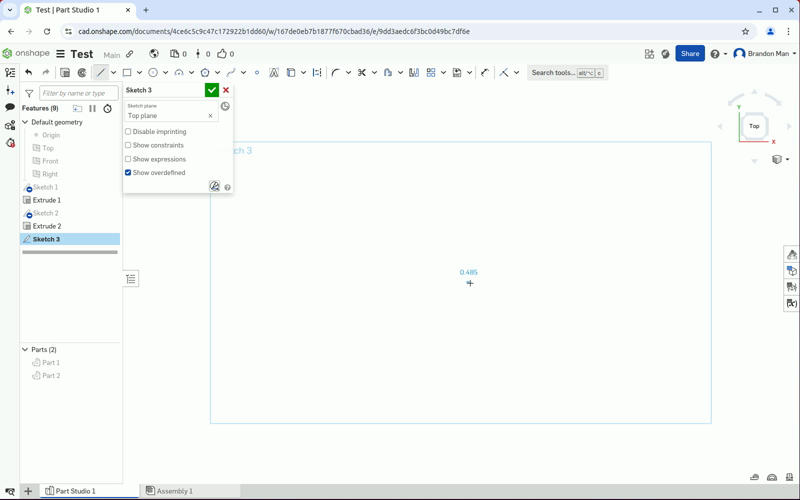
scroll(6)
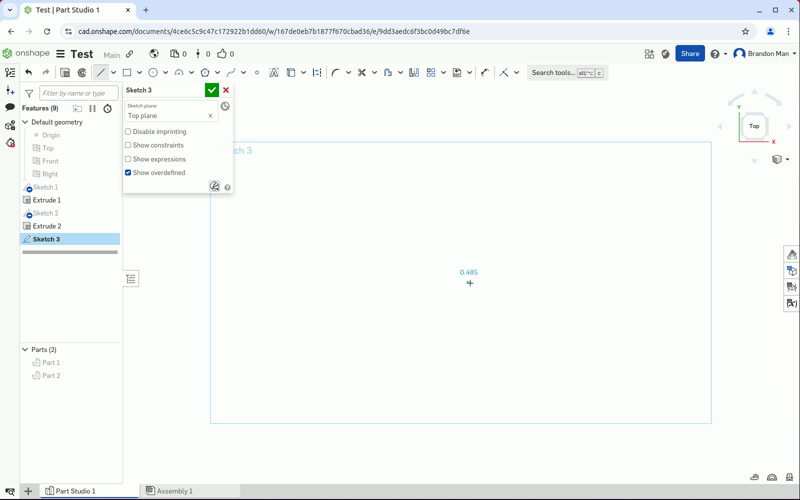
scroll(6)
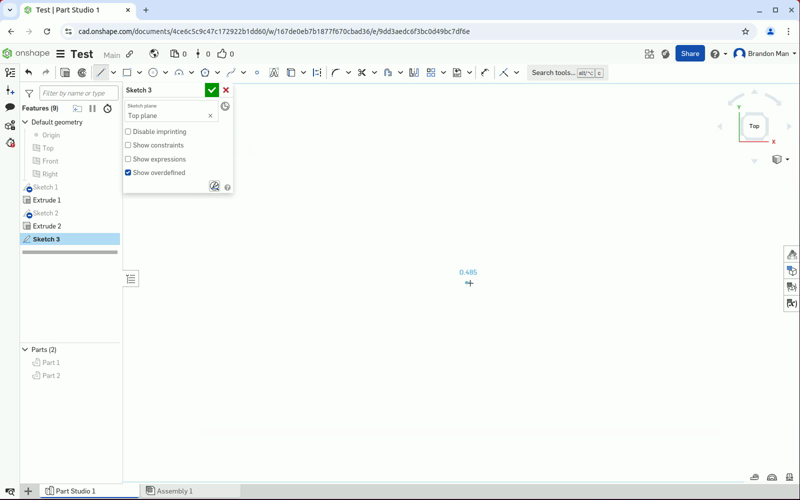
scroll(6)
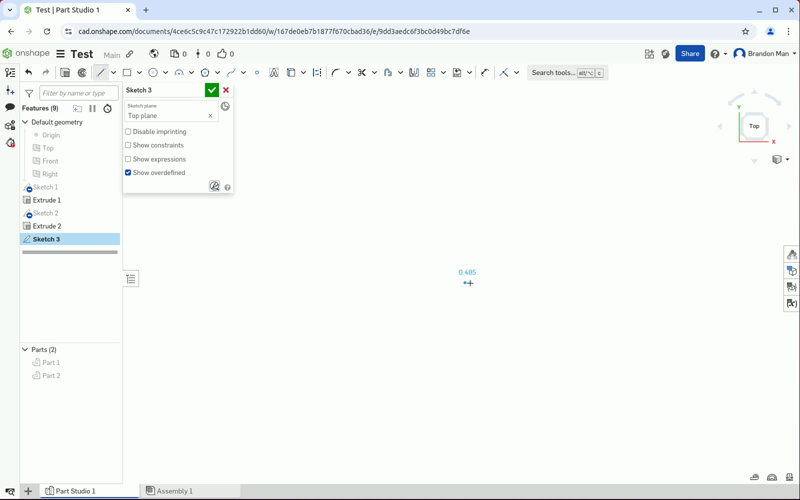
scroll(6)
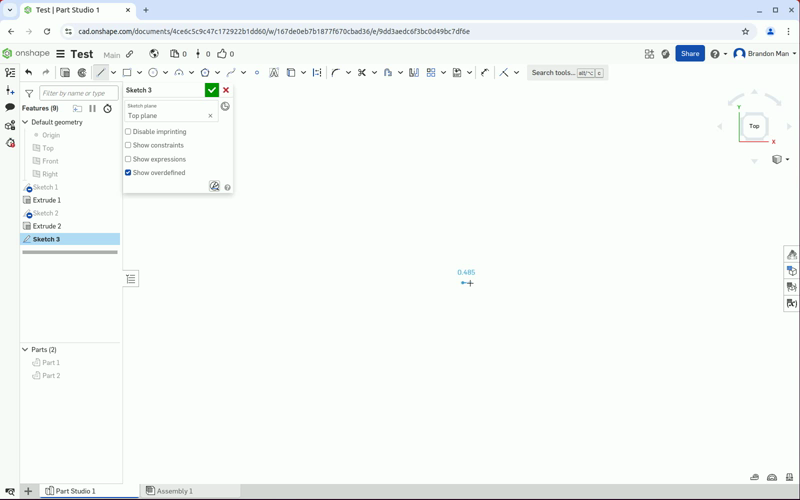
scroll(6)
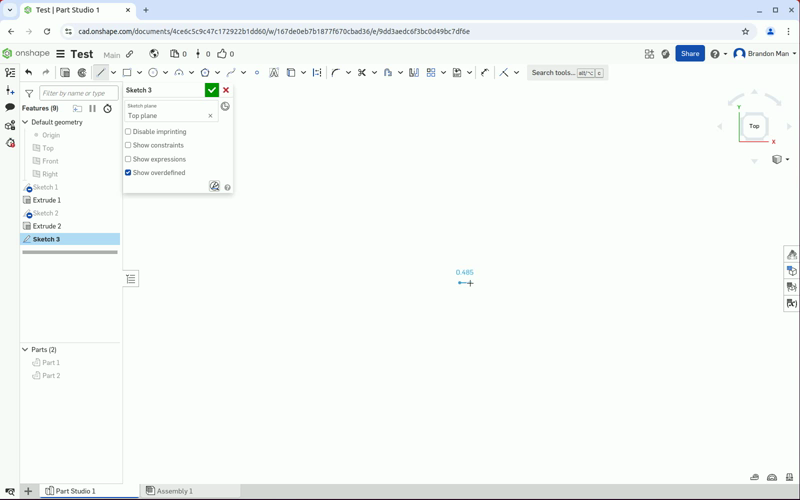
scroll(6)
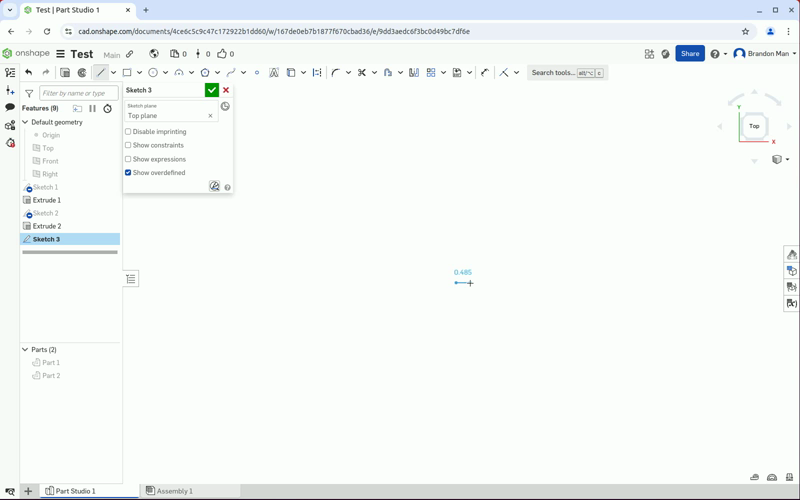
scroll(6)
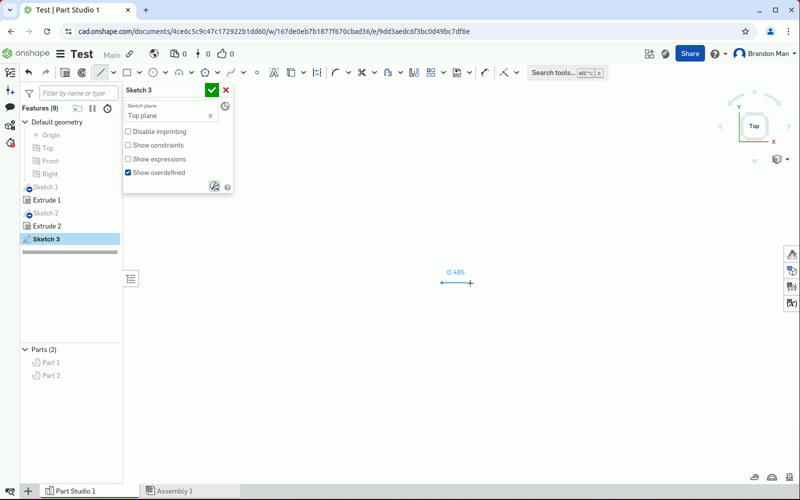
click(470, 282)
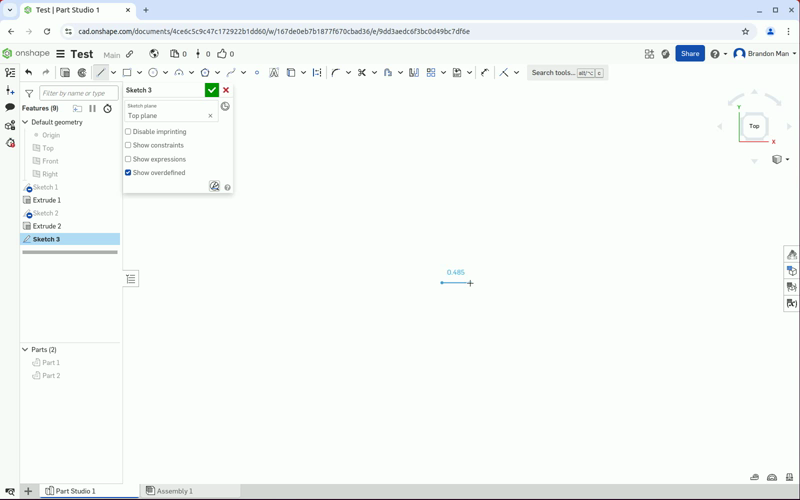
scroll(-6)
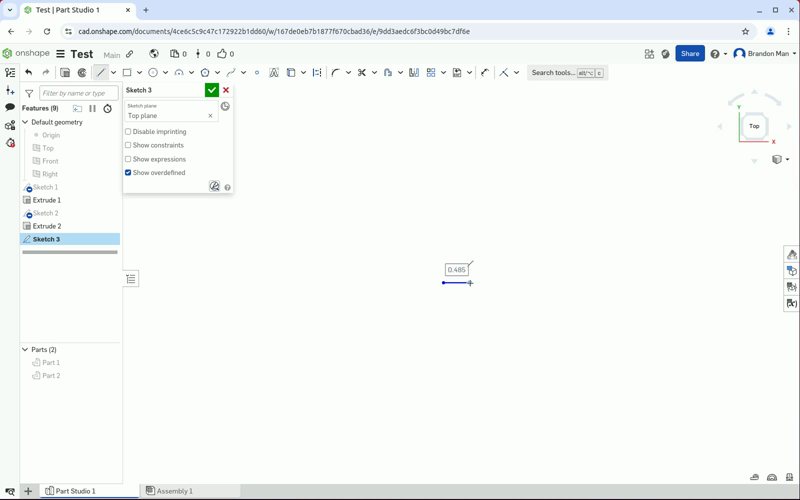
scroll(-6)
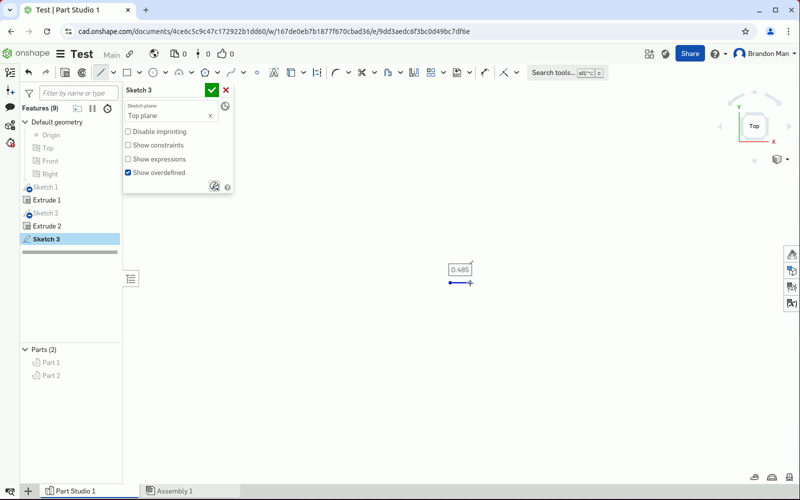
scroll(-6)
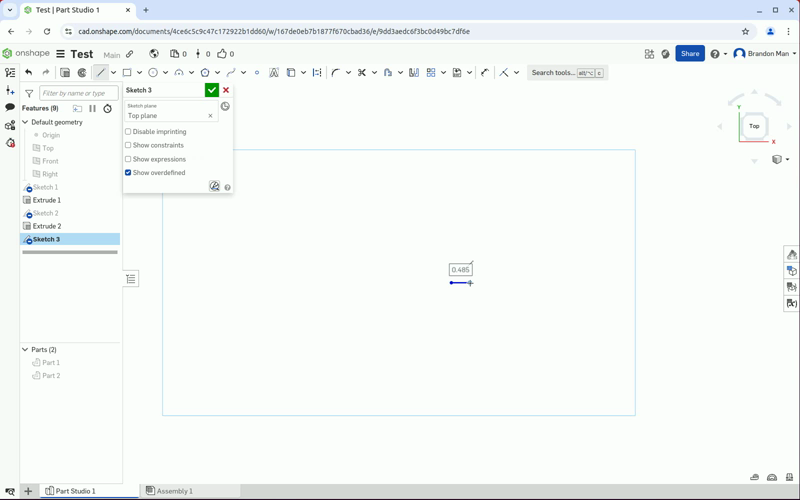
scroll(-6)
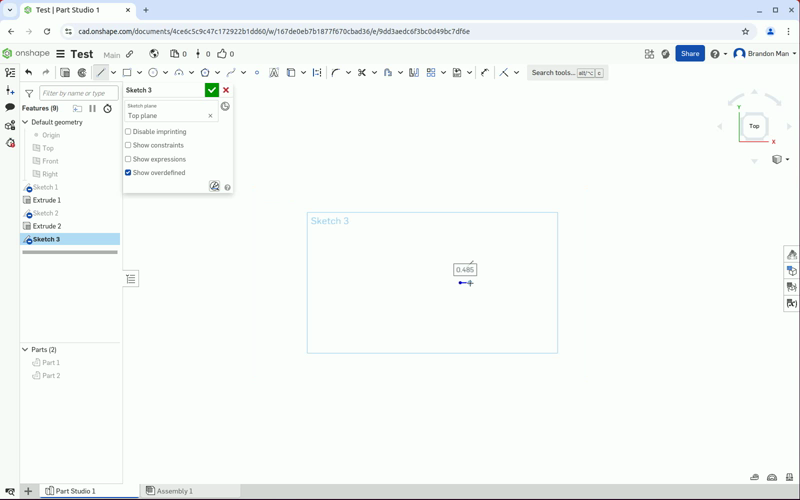
scroll(-6)
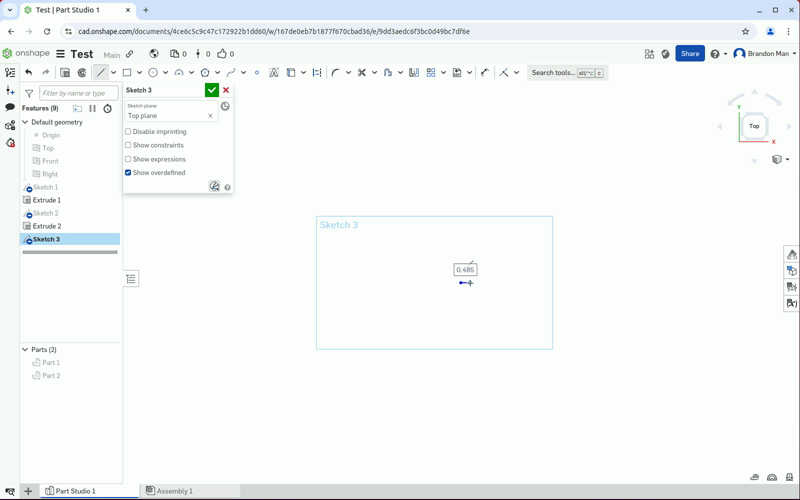
scroll(-6)
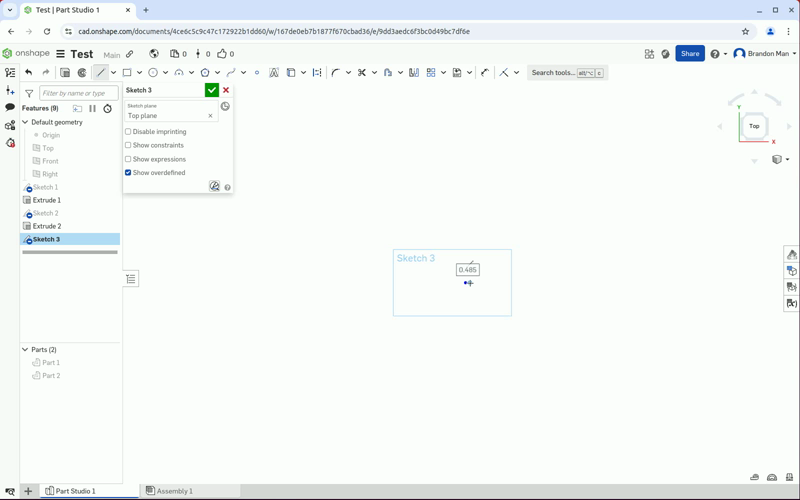
scroll(-6)
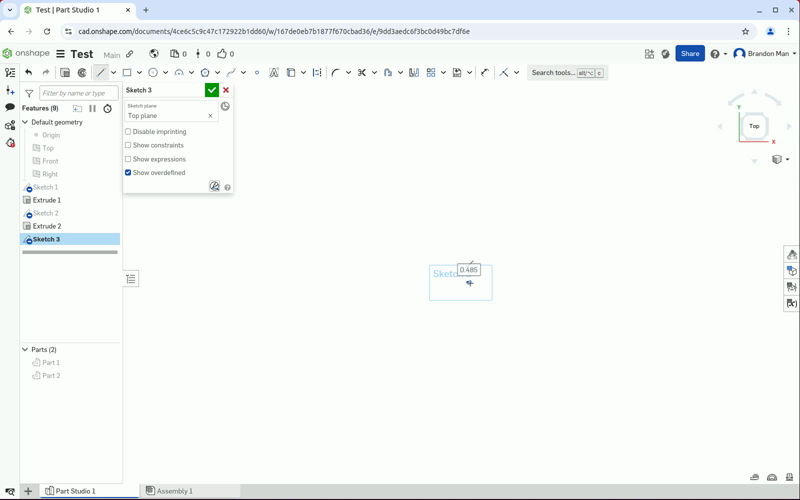
key_up(shift)
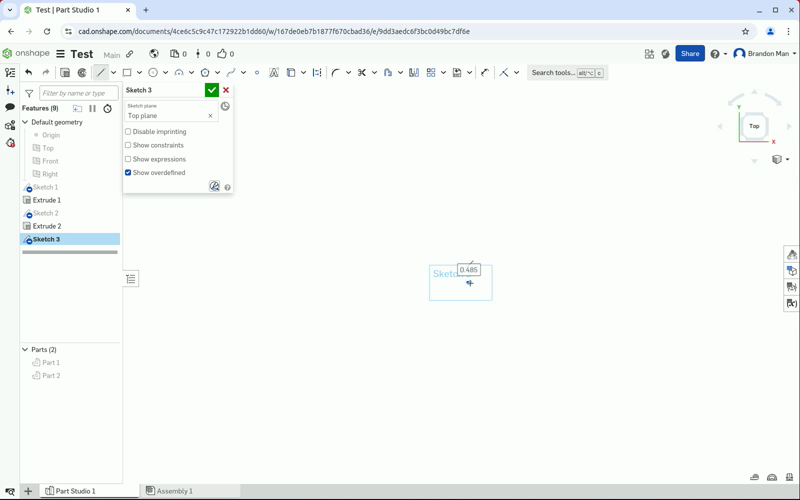
key_down(shift)
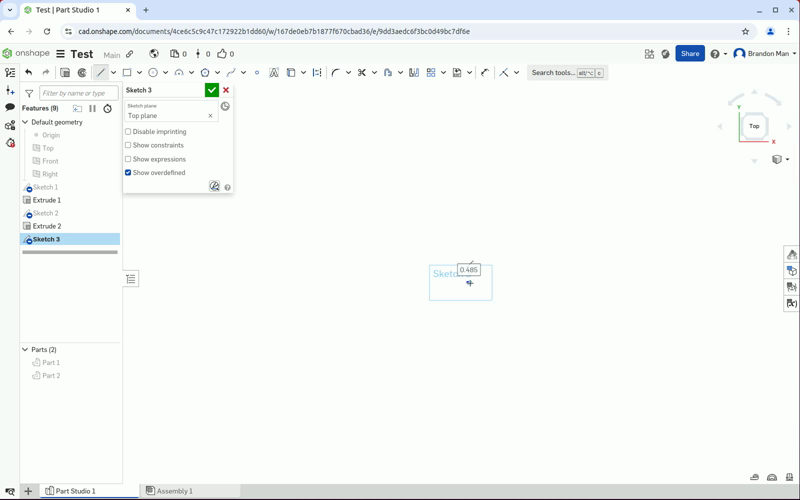
mouse_move(500, 282)
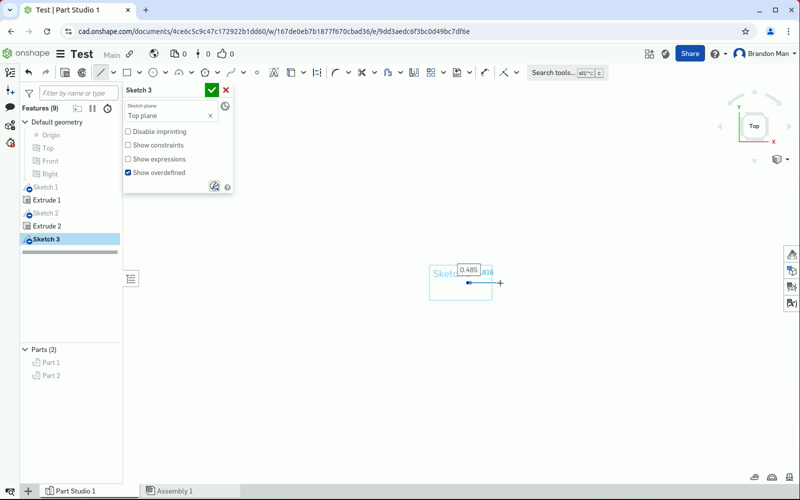
mouse_move(470, 280)
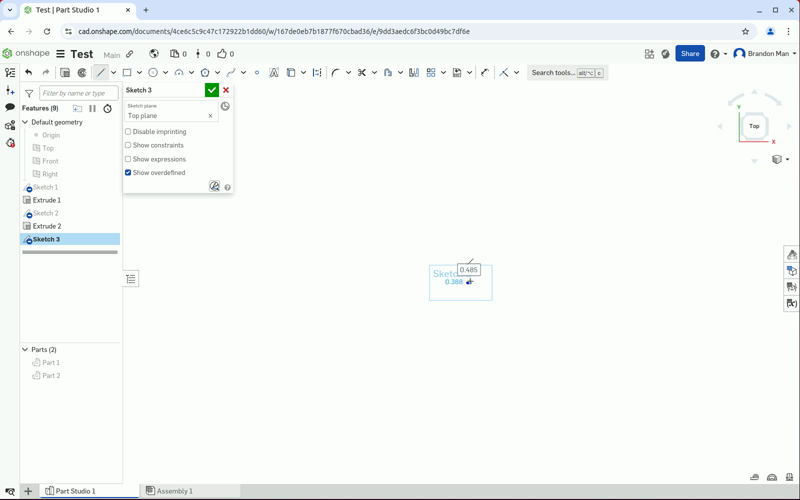
scroll(6)
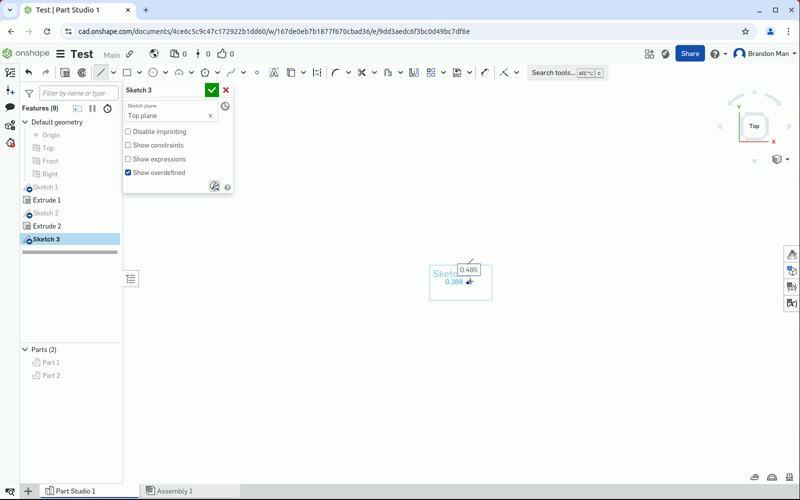
scroll(6)
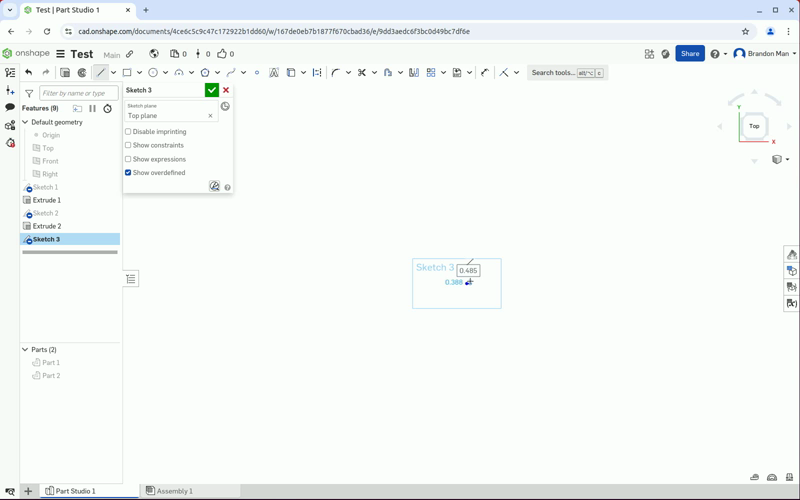
scroll(6)
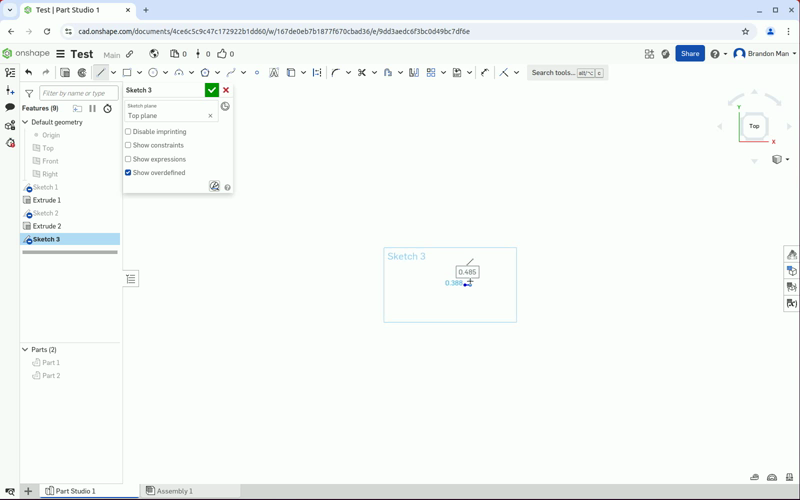
scroll(6)
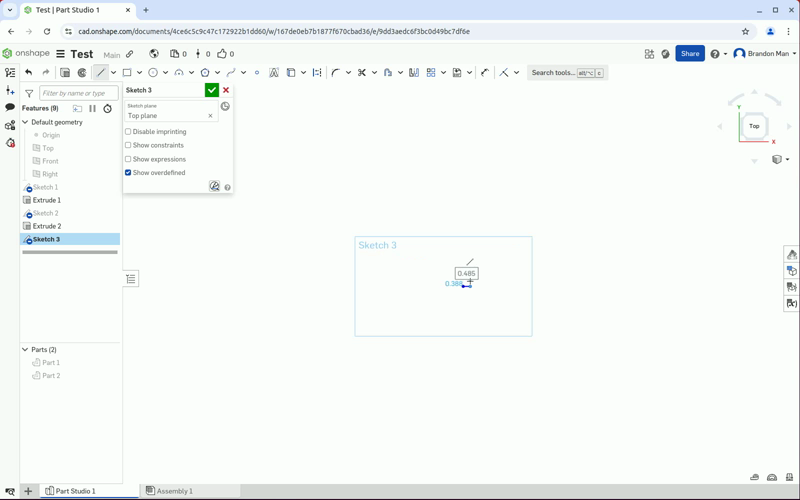
scroll(6)
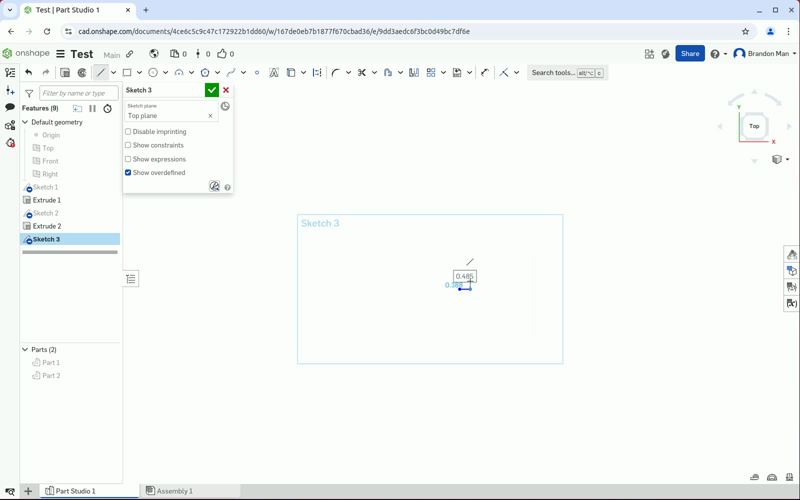
scroll(6)
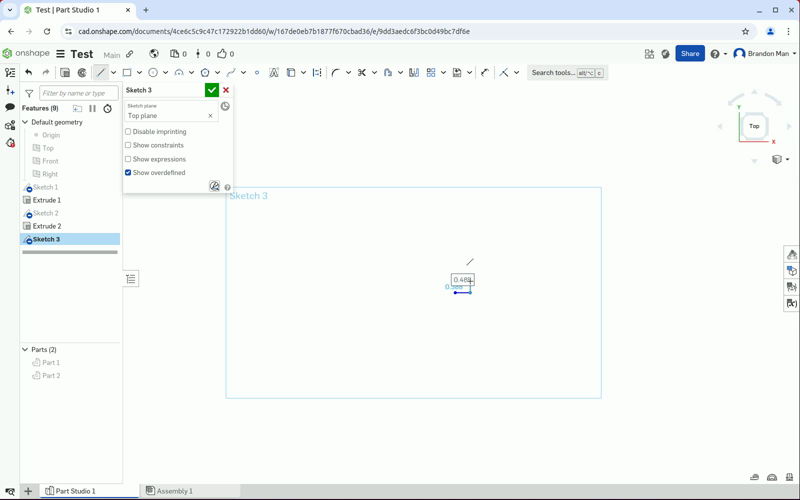
scroll(6)
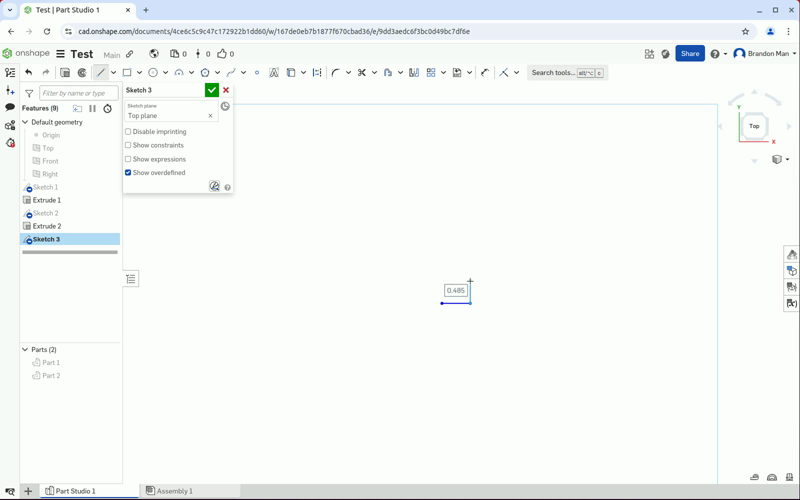
click(470, 280)
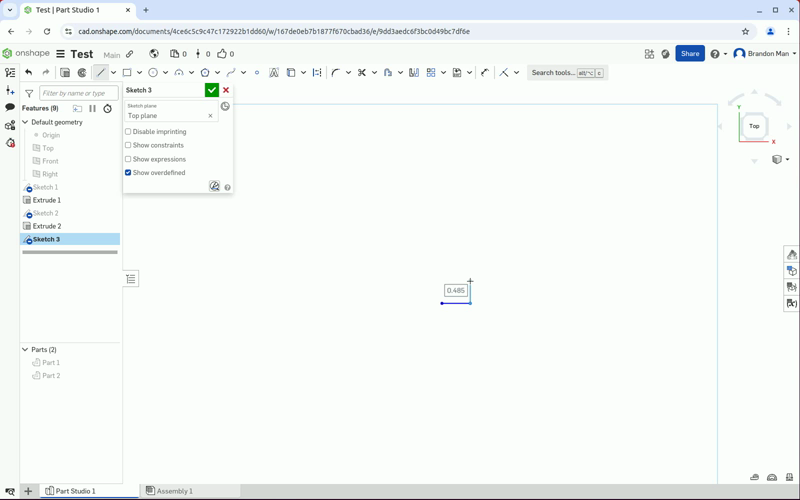
scroll(-6)
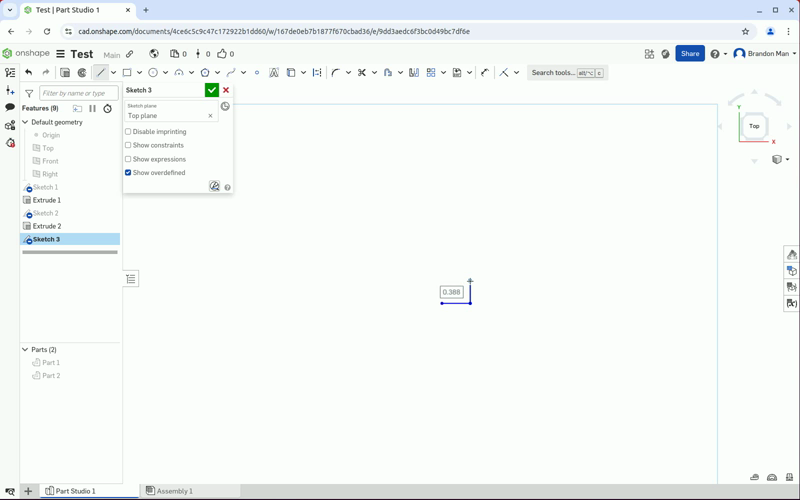
scroll(-6)
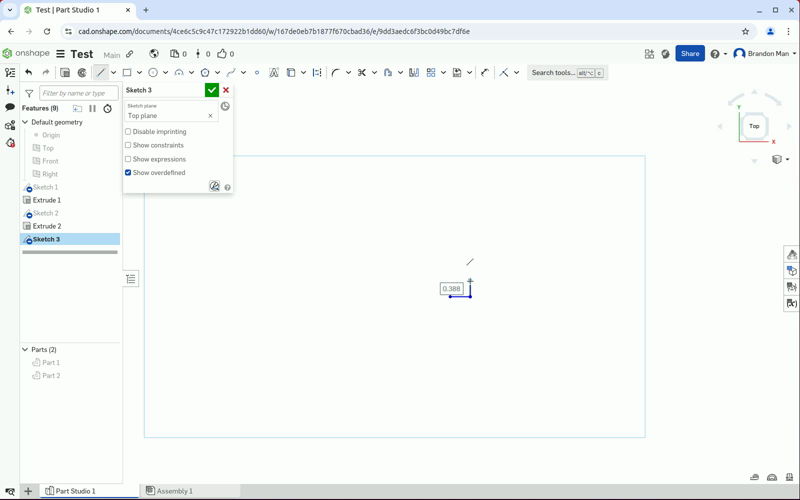
scroll(-6)
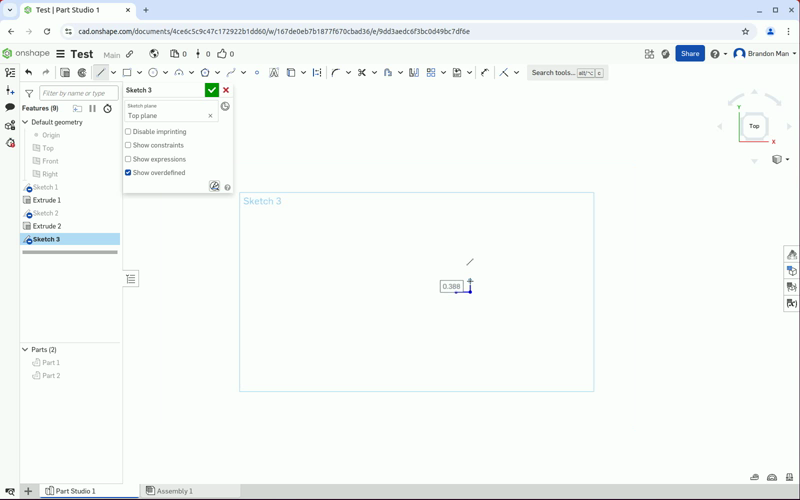
scroll(-6)
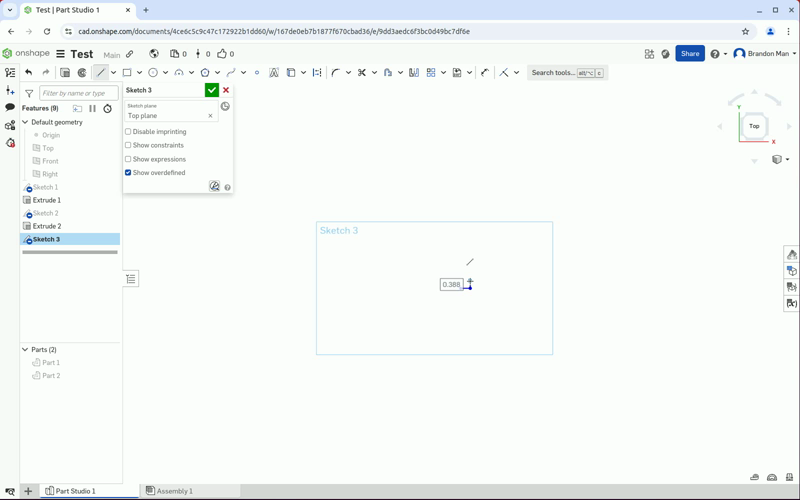
scroll(-6)
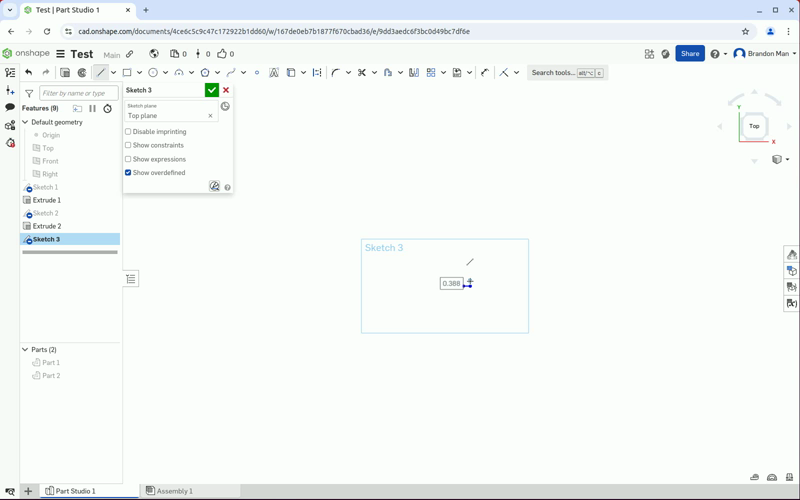
scroll(-6)
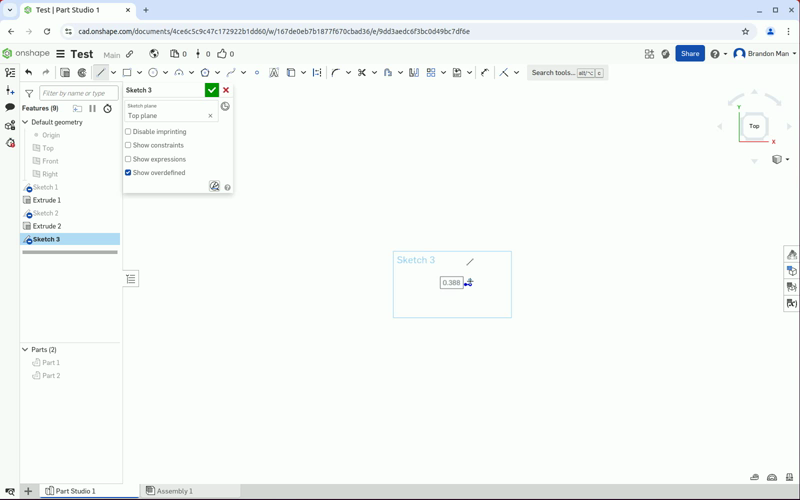
scroll(-6)
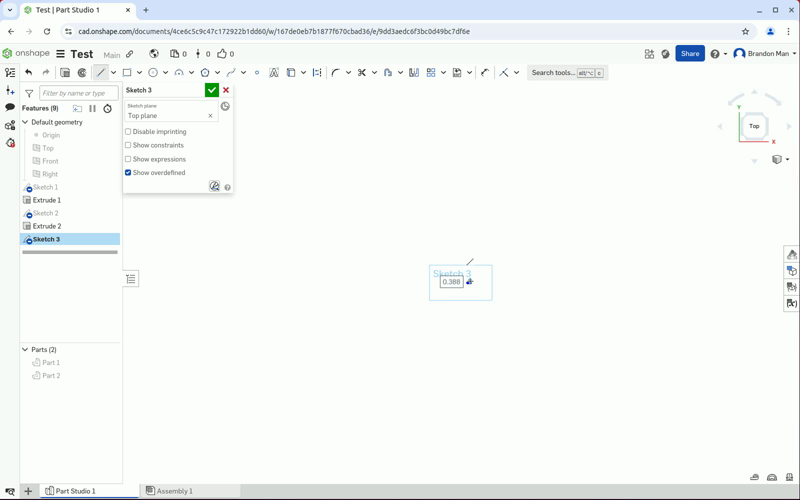
key_up(shift)
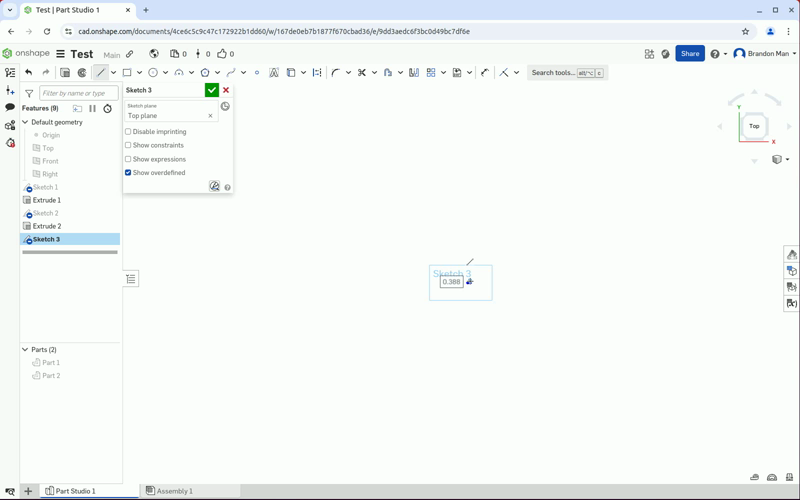
key_down(shift)
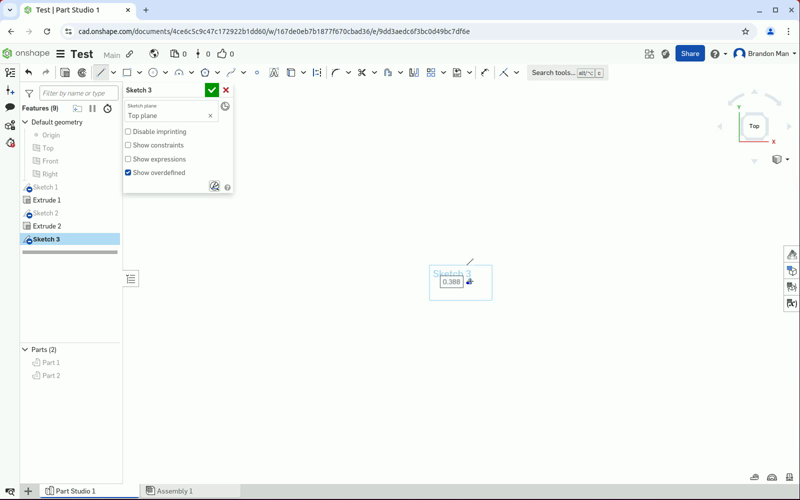
mouse_move(500, 280)
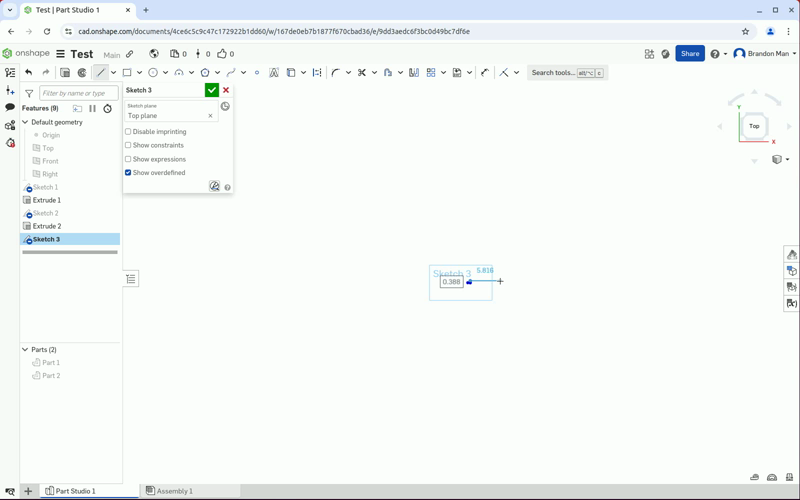
mouse_move(467, 280)
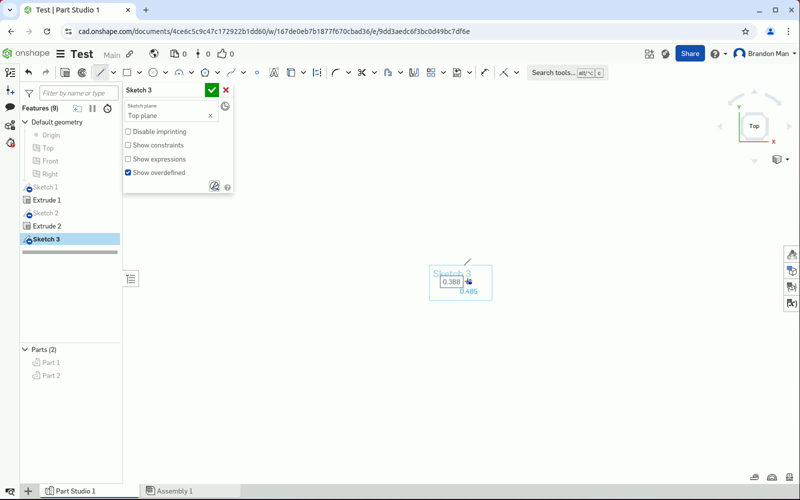
scroll(6)
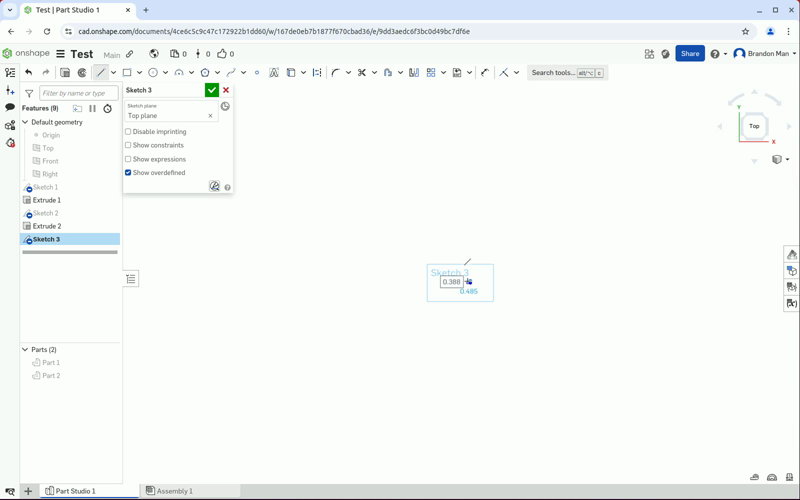
scroll(6)
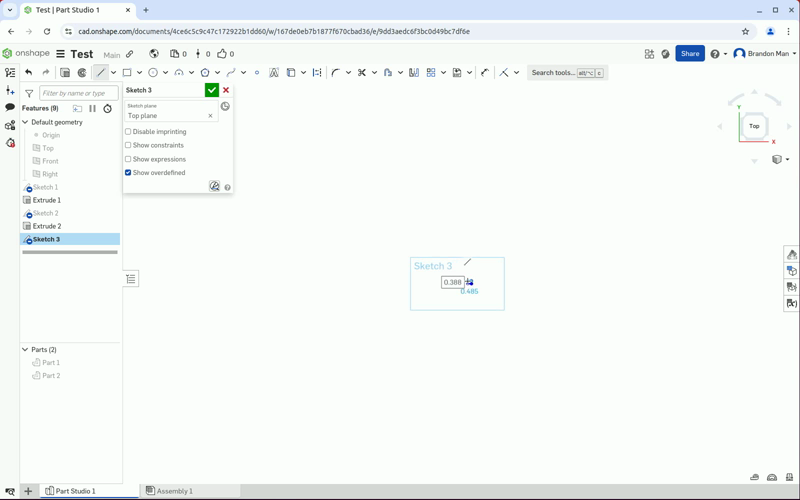
scroll(6)
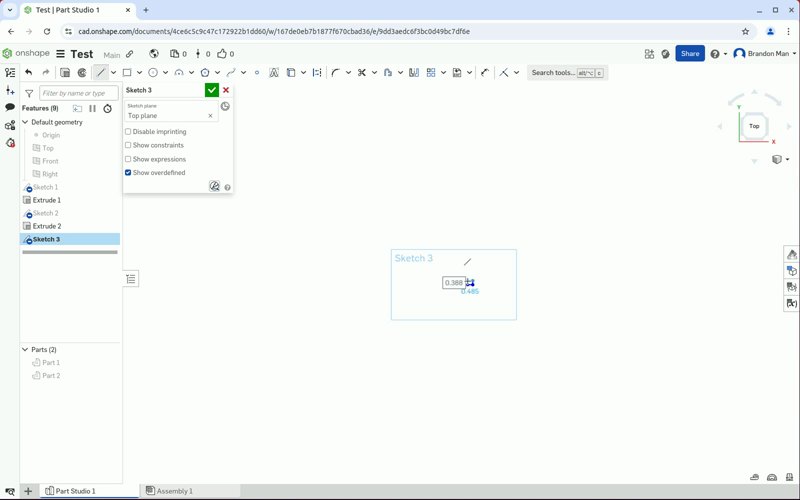
scroll(6)
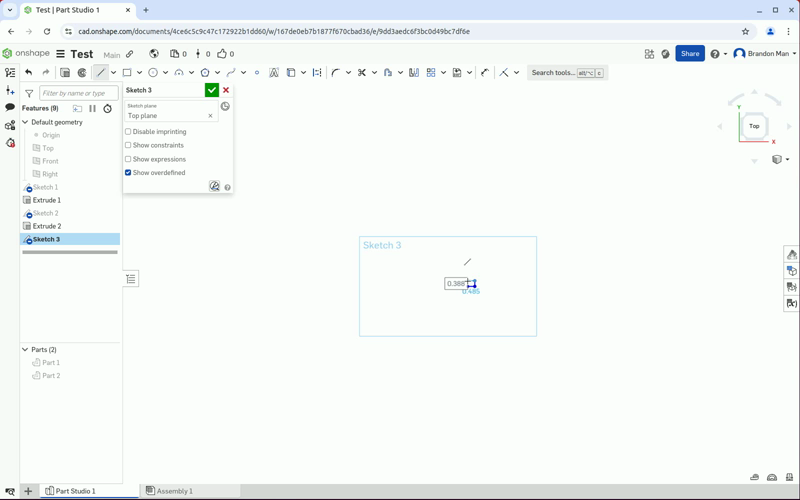
scroll(6)
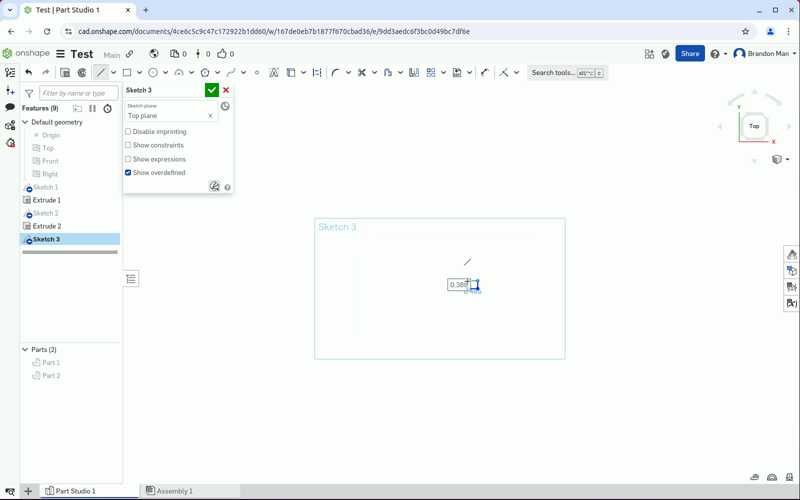
scroll(6)
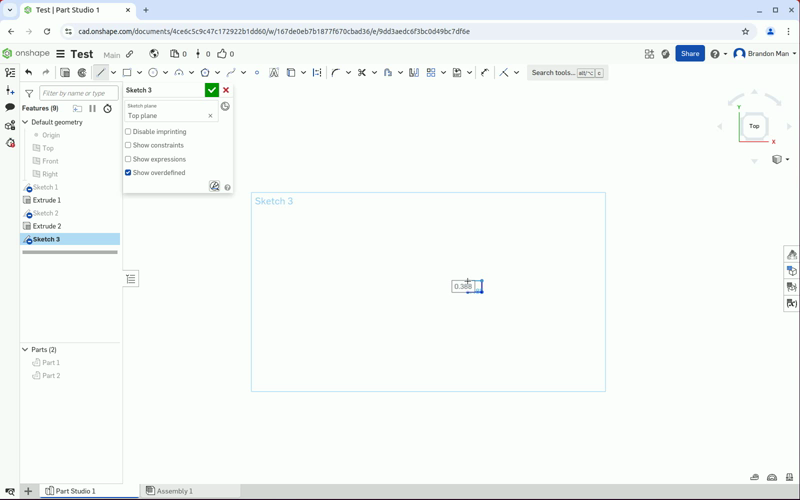
scroll(6)
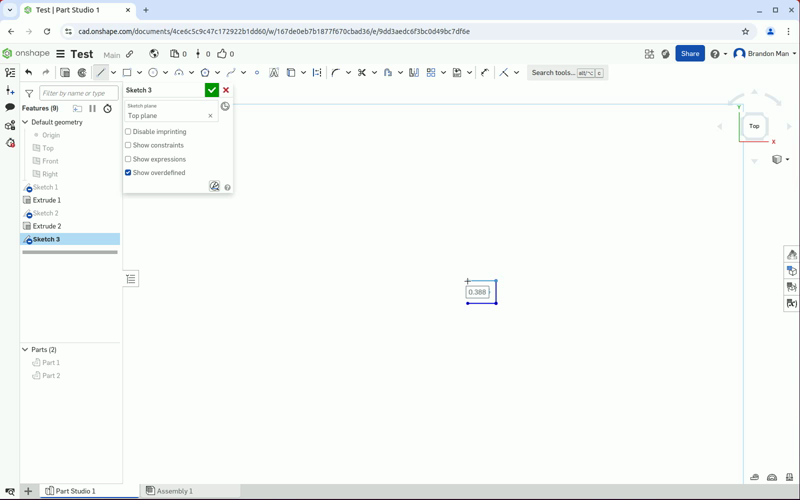
click(467, 280)
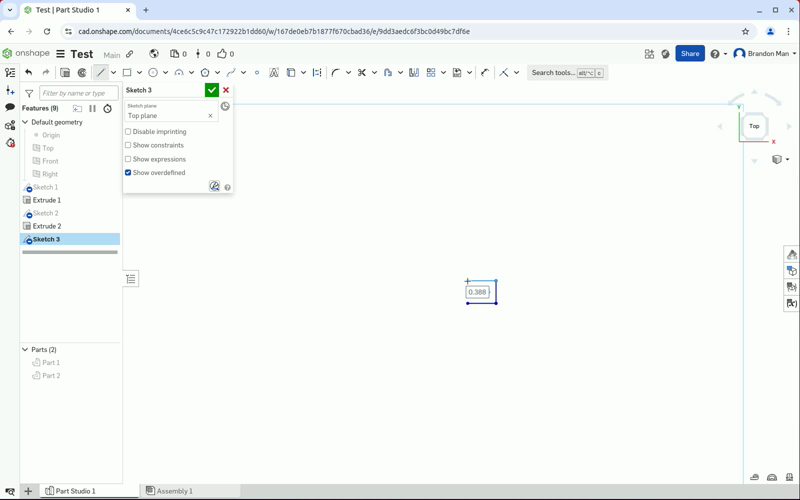
scroll(-6)
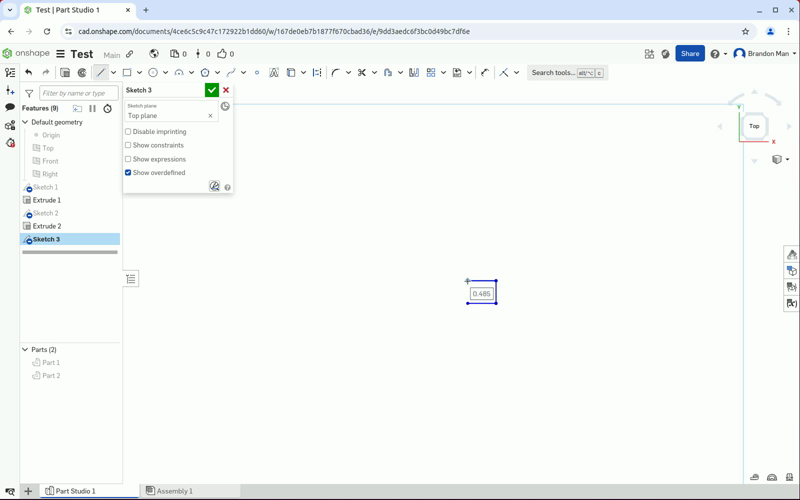
scroll(-6)
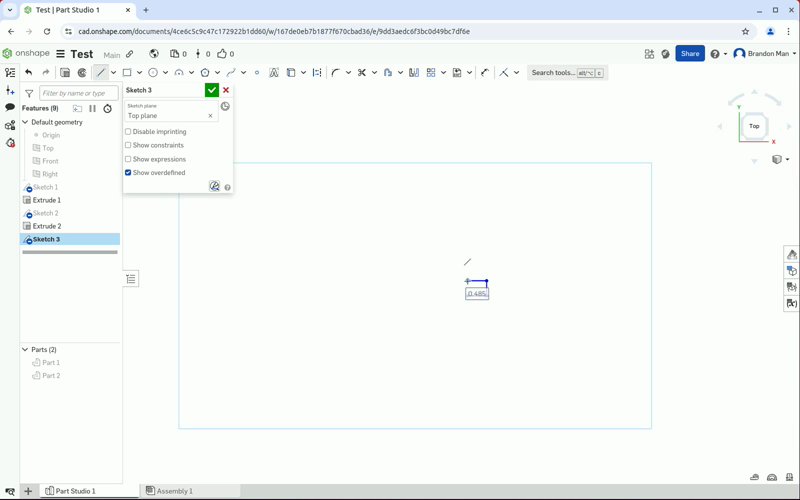
scroll(-6)
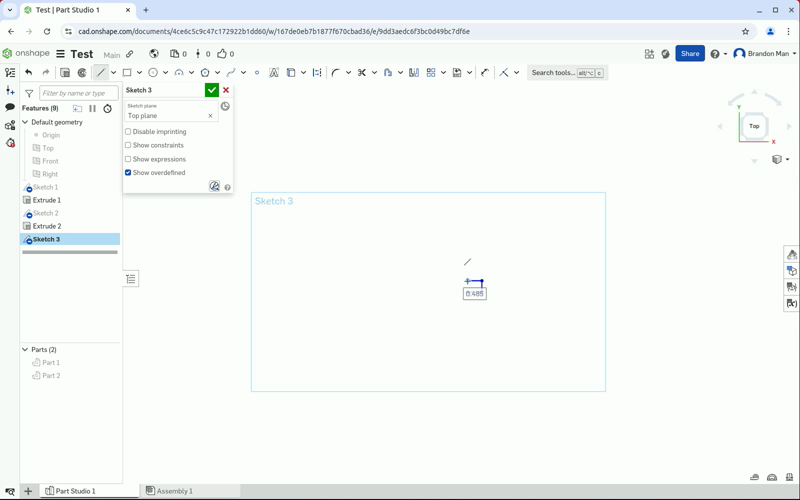
scroll(-6)
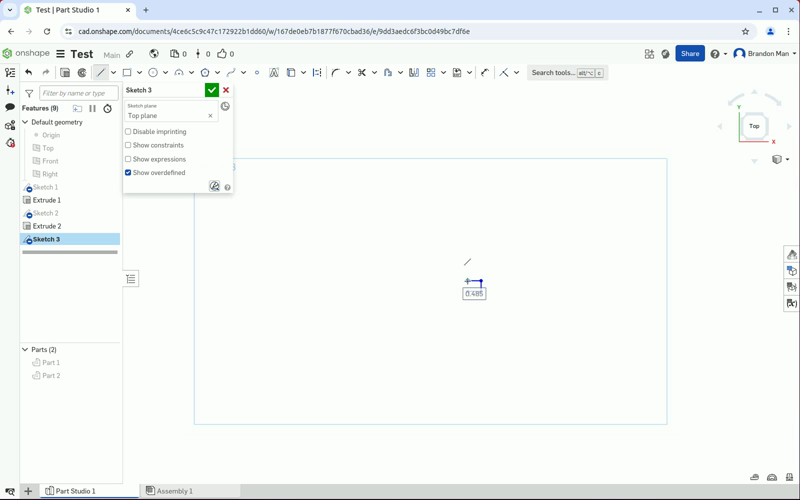
scroll(-6)
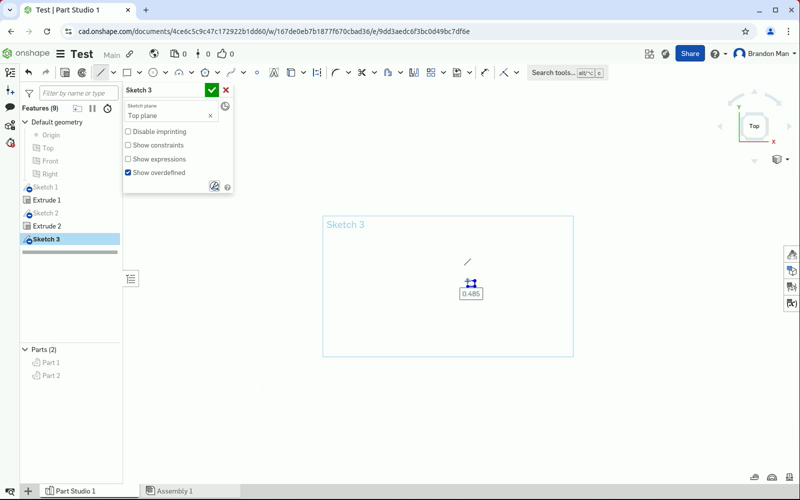
scroll(-6)
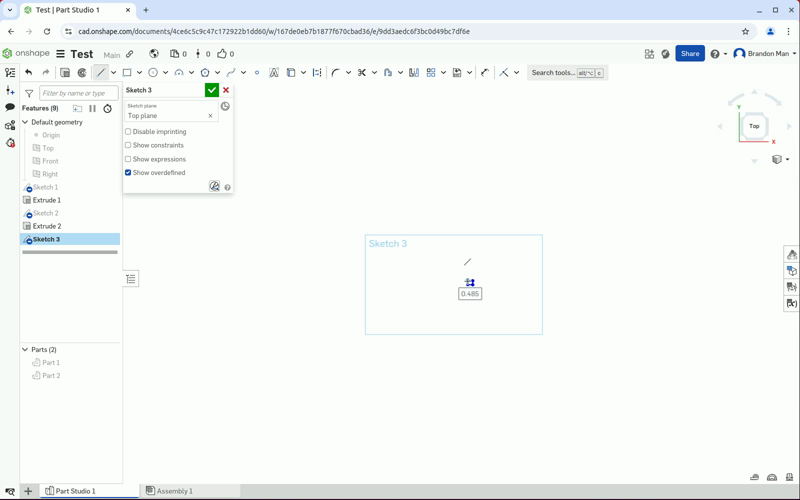
scroll(-6)
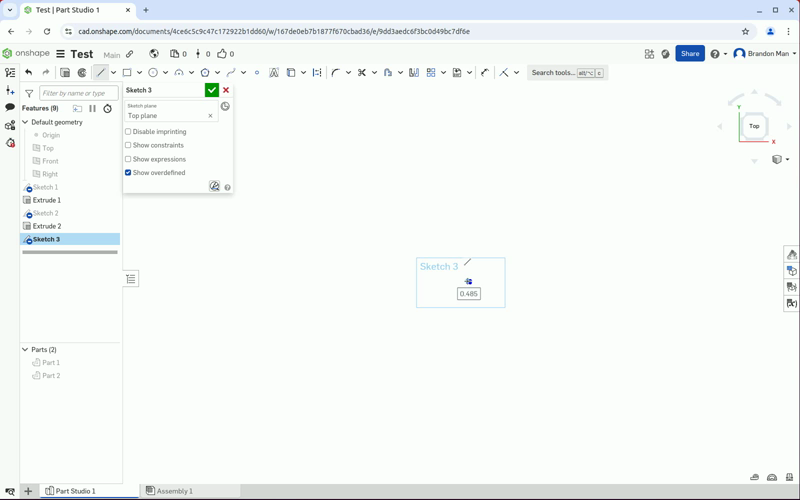
key_up(shift)
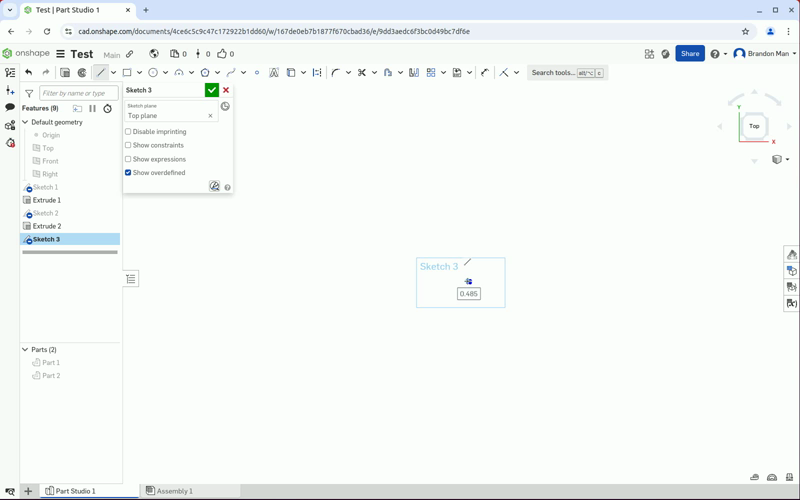
mouse_move(497, 280)
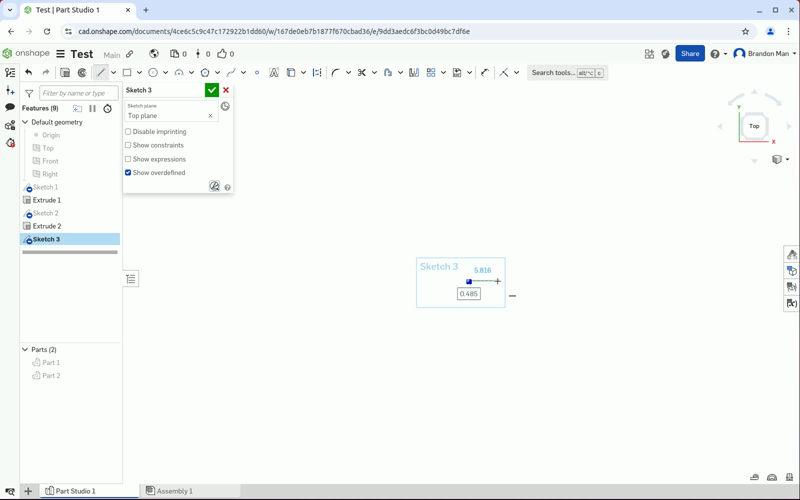
key_down(shift)
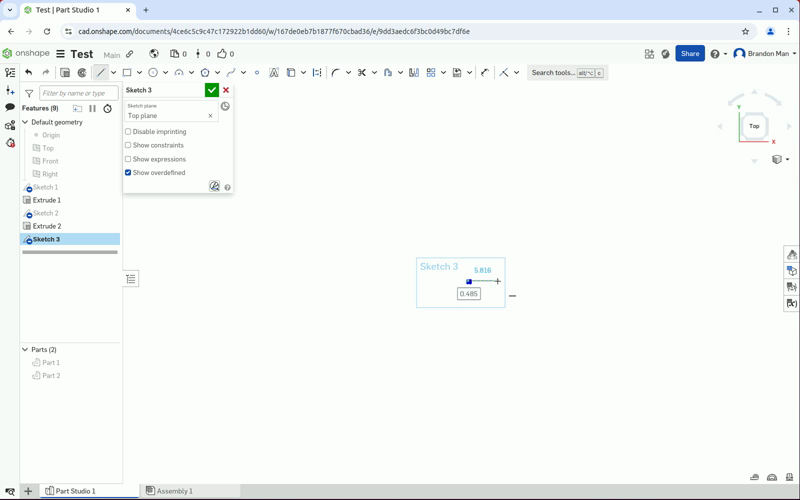
mouse_move(467, 282)
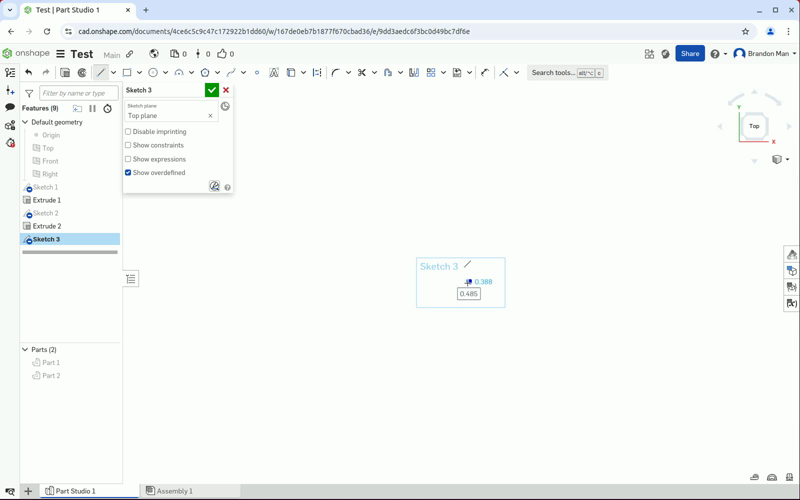
scroll(6)
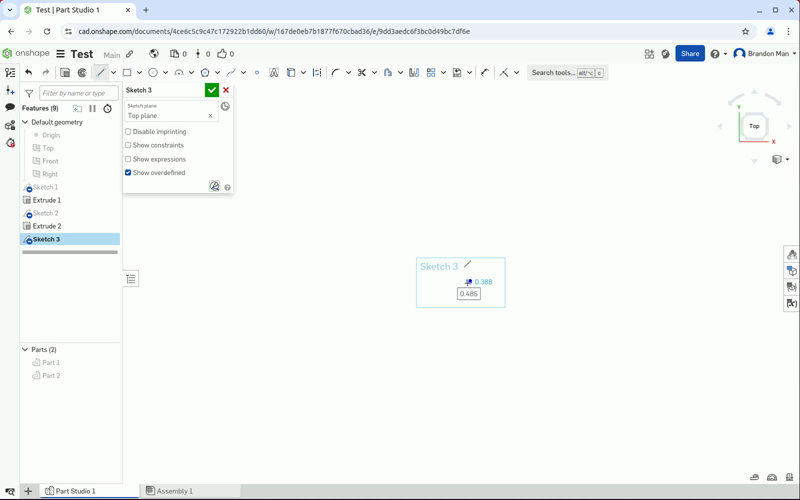
scroll(6)
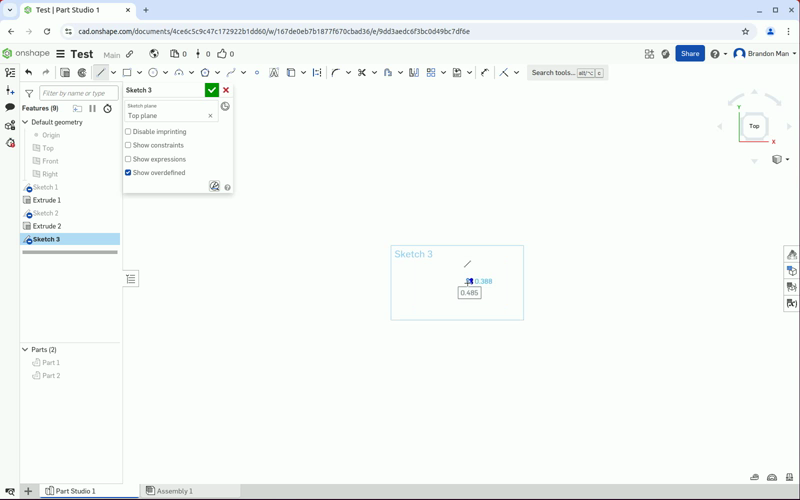
scroll(6)
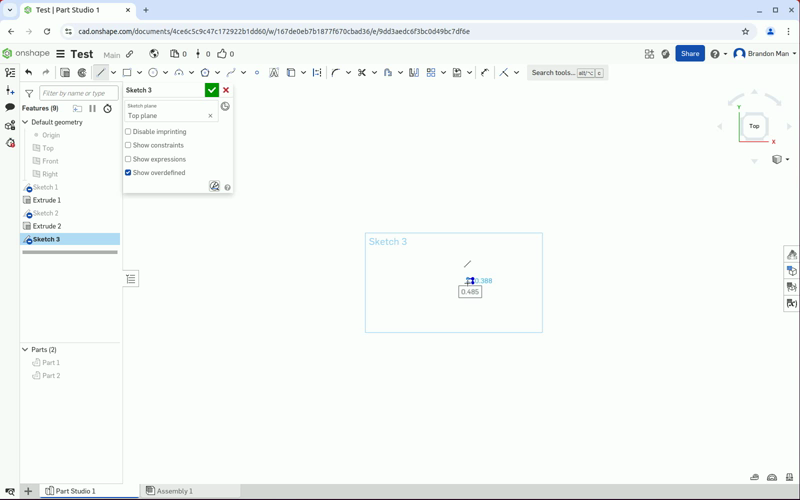
scroll(6)
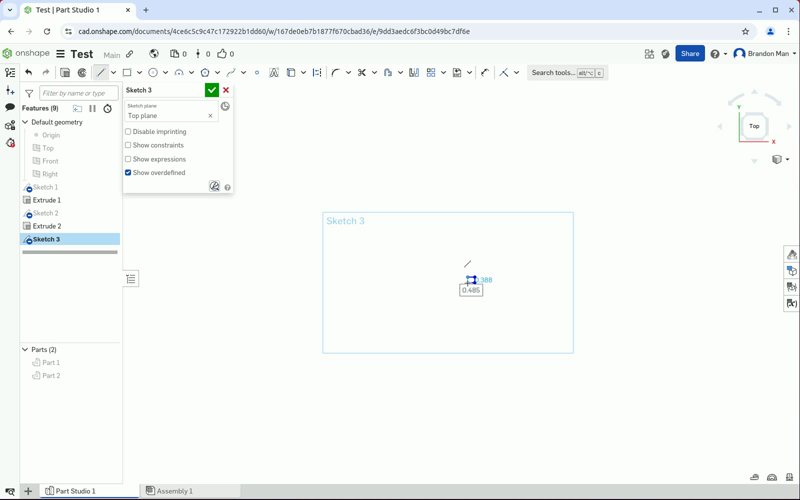
scroll(6)
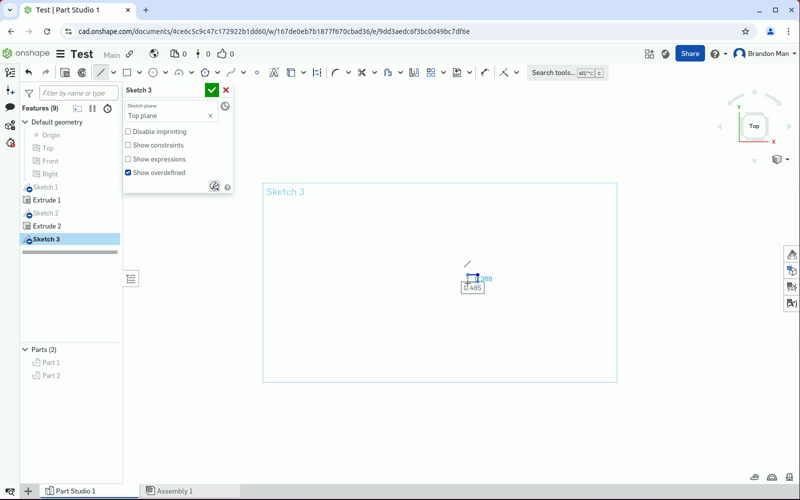
scroll(6)
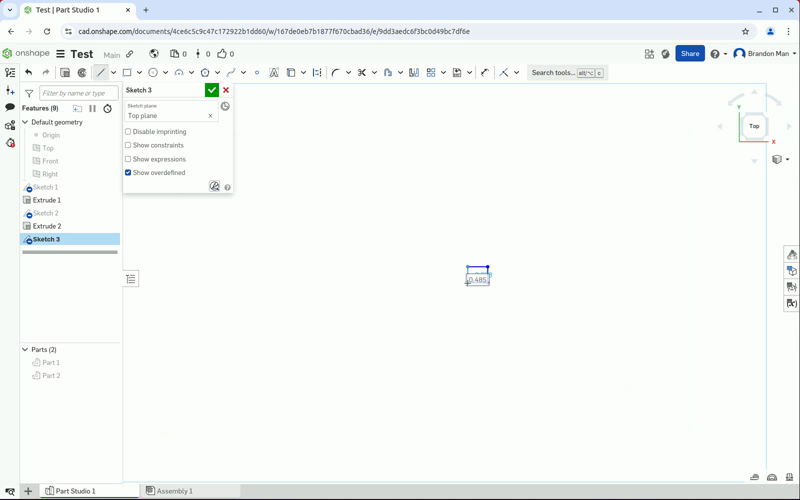
scroll(6)
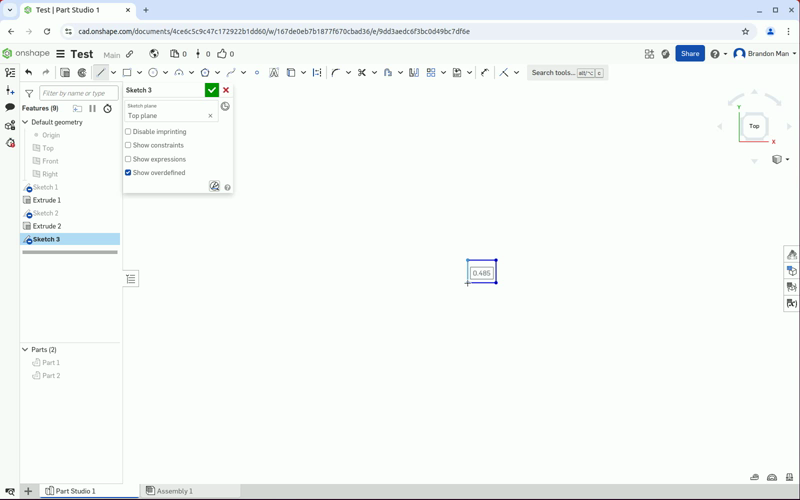
key_up(shift)
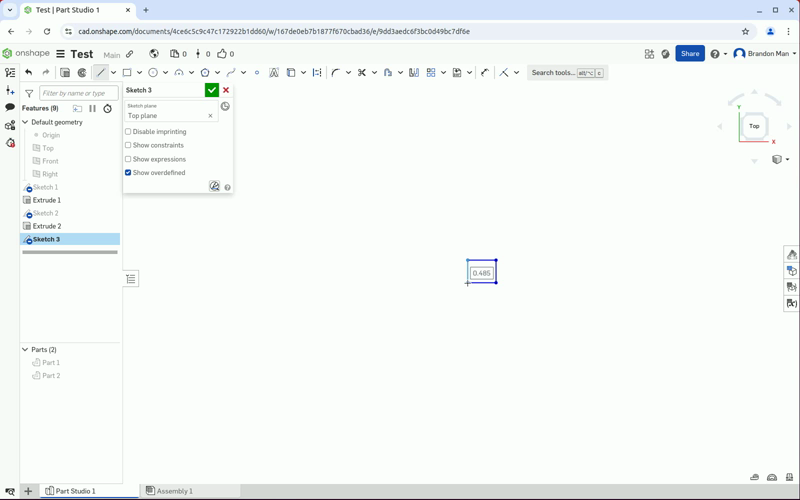
click(467, 282)
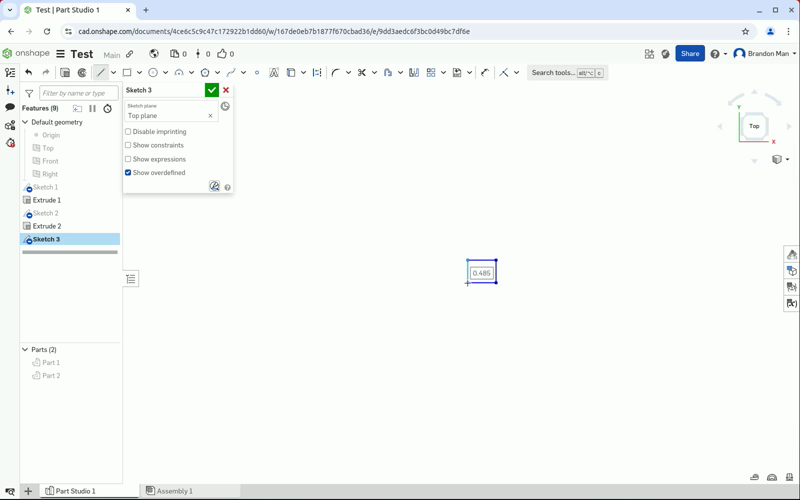
scroll(-6)
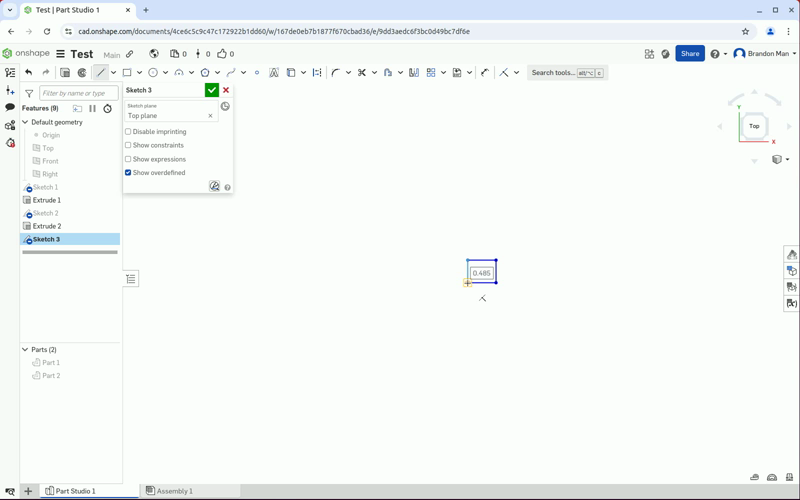
scroll(-6)
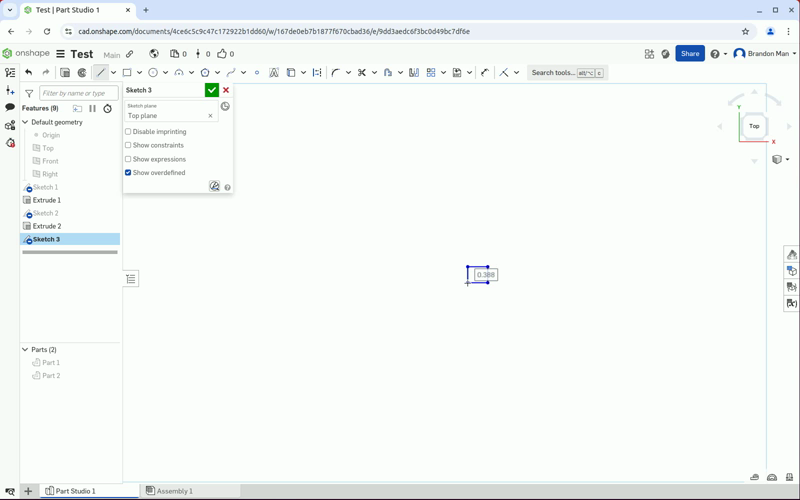
scroll(-6)
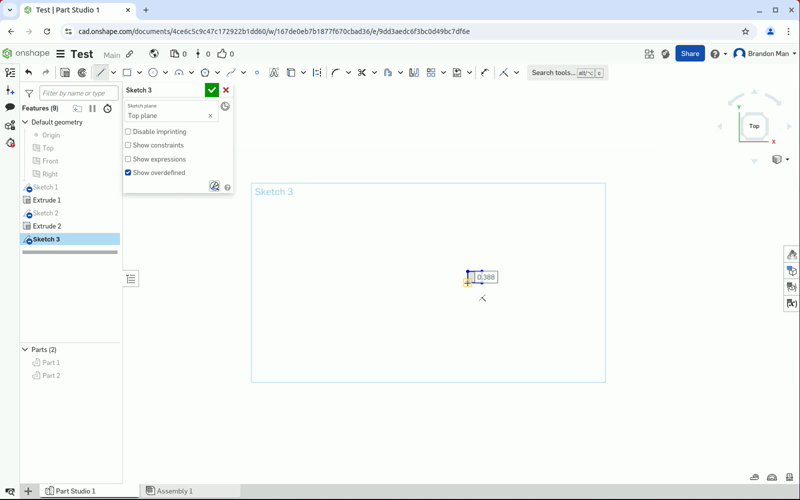
scroll(-6)
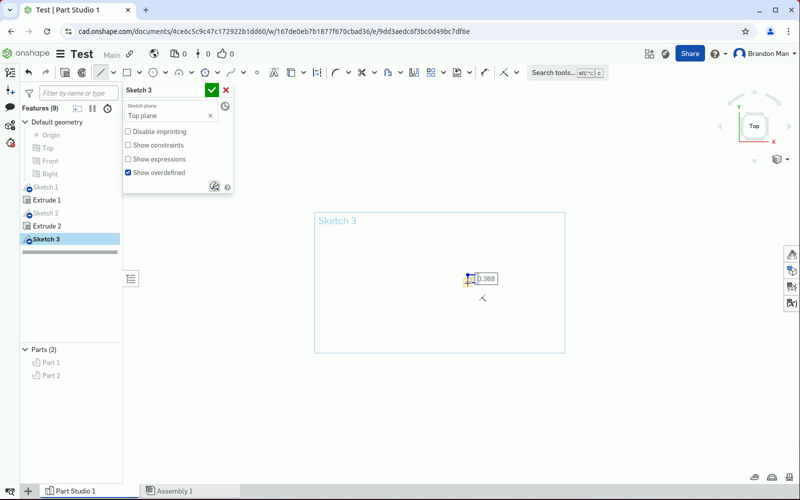
scroll(-6)
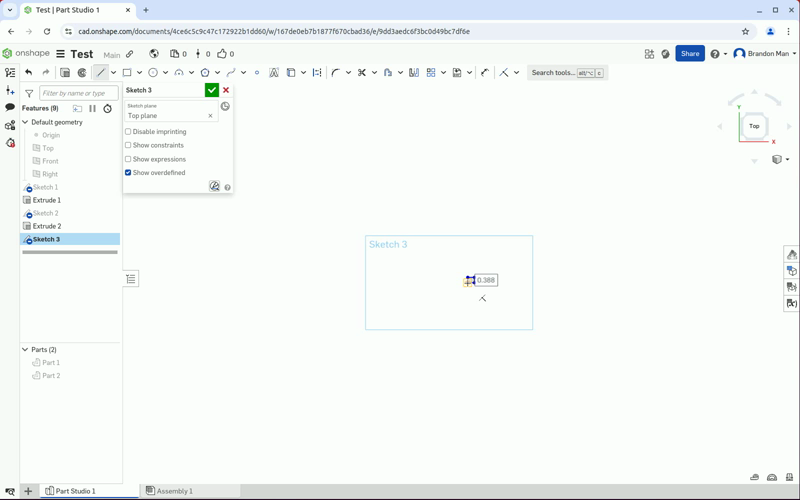
scroll(-6)
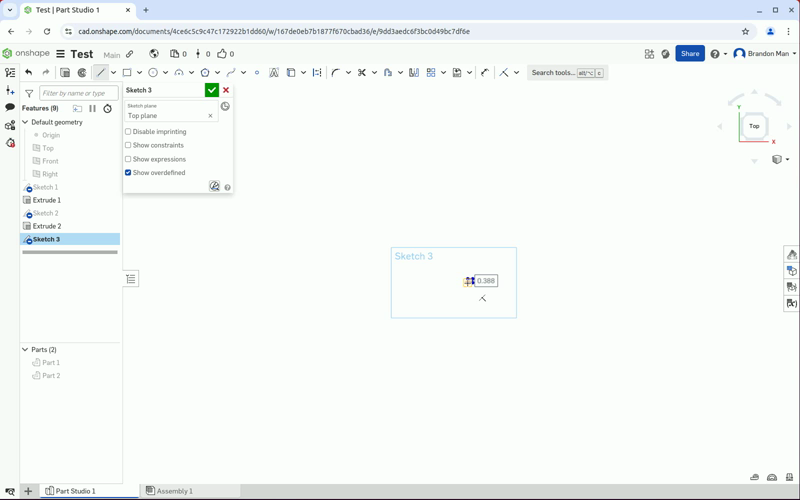
scroll(-6)
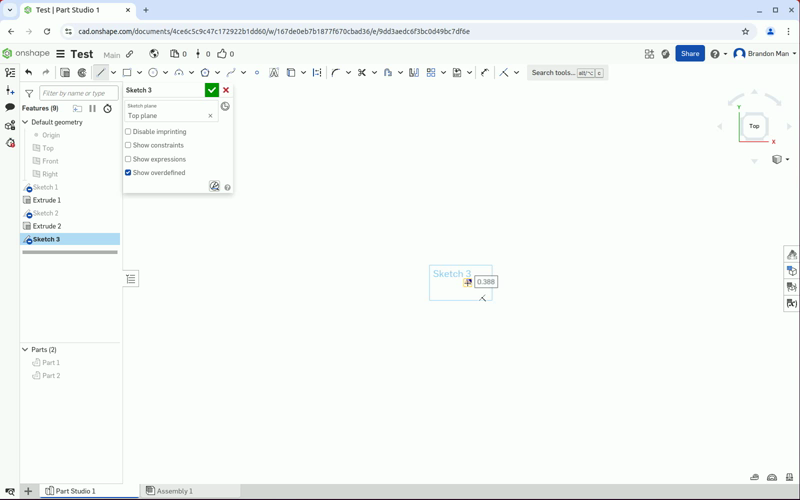
key(esc)
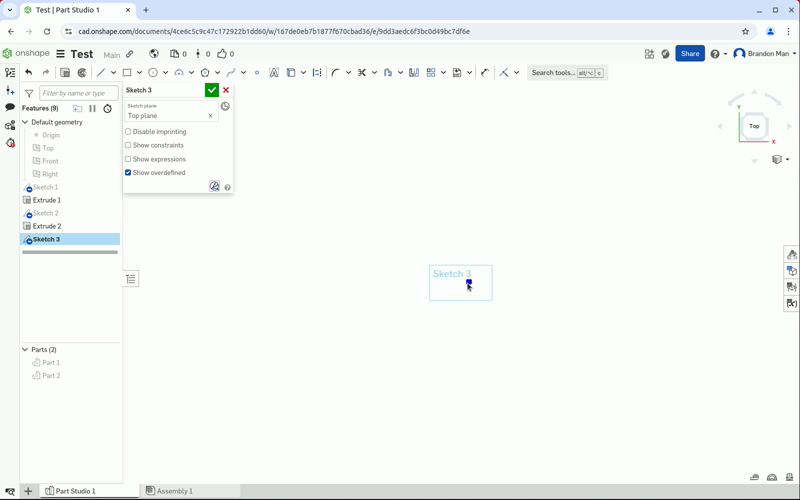
mouse_move(469, 282)
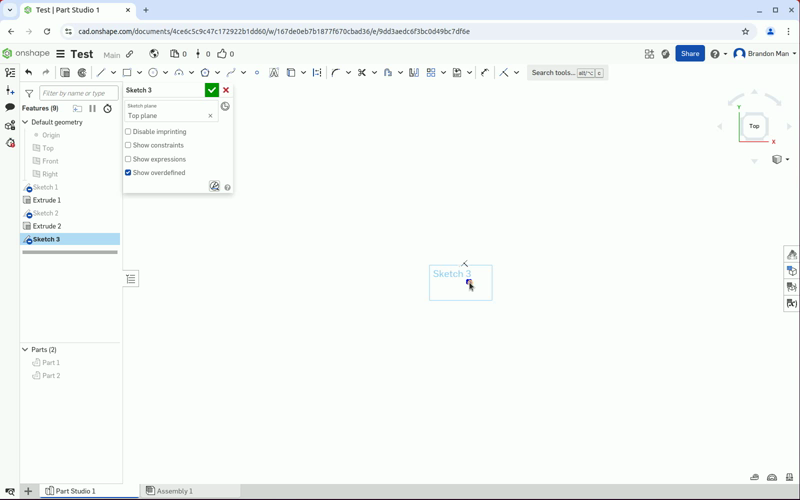
scroll(6)
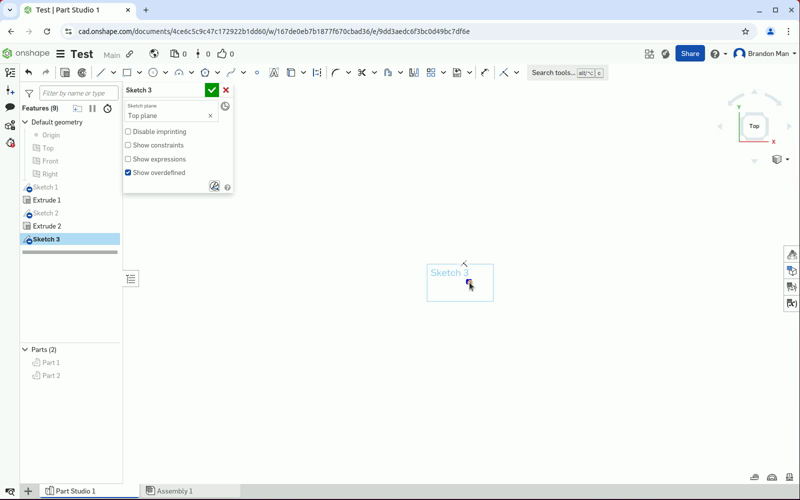
scroll(6)
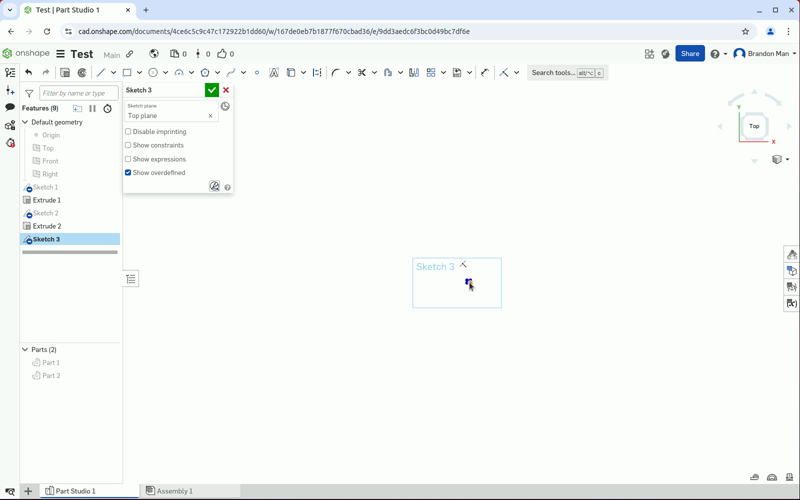
scroll(6)
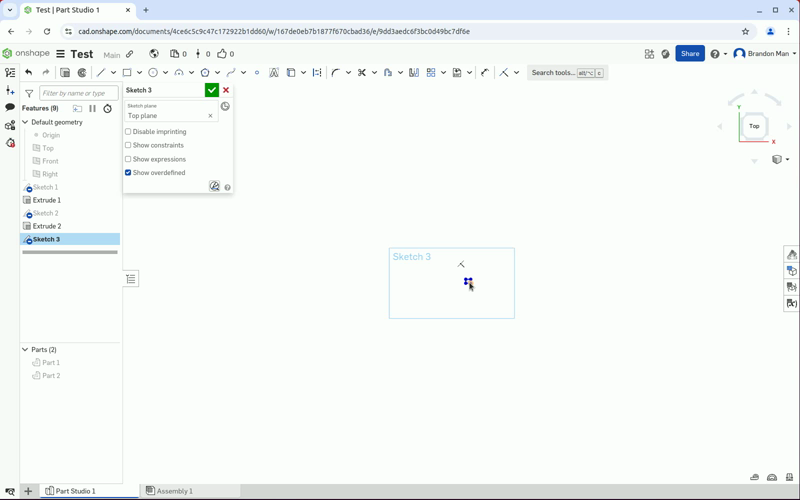
scroll(6)
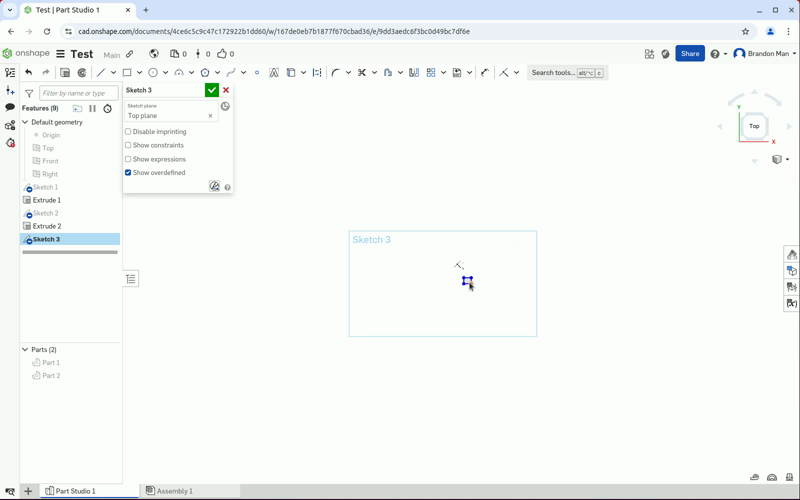
scroll(6)
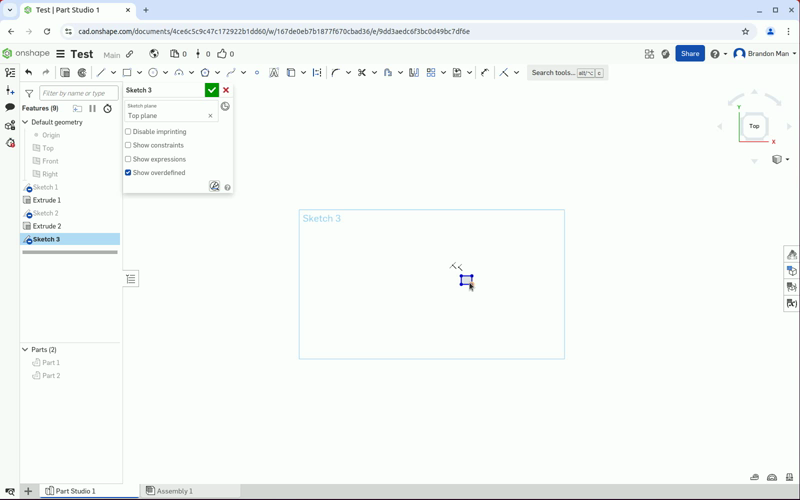
scroll(6)
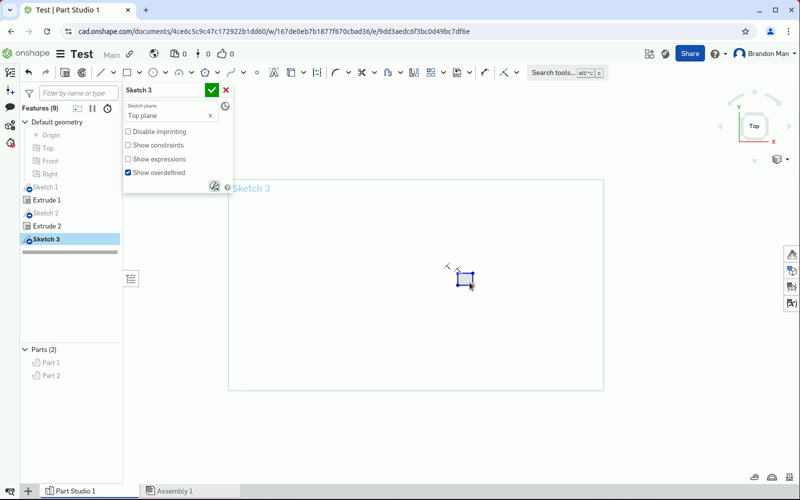
scroll(6)
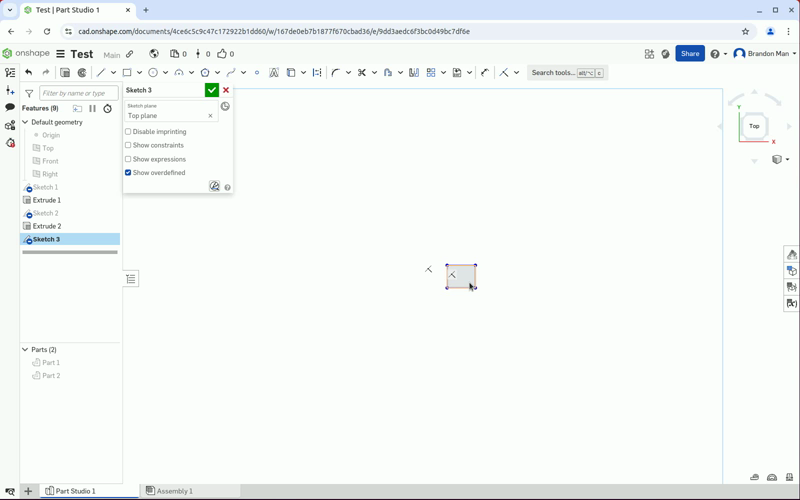
click(469, 282)
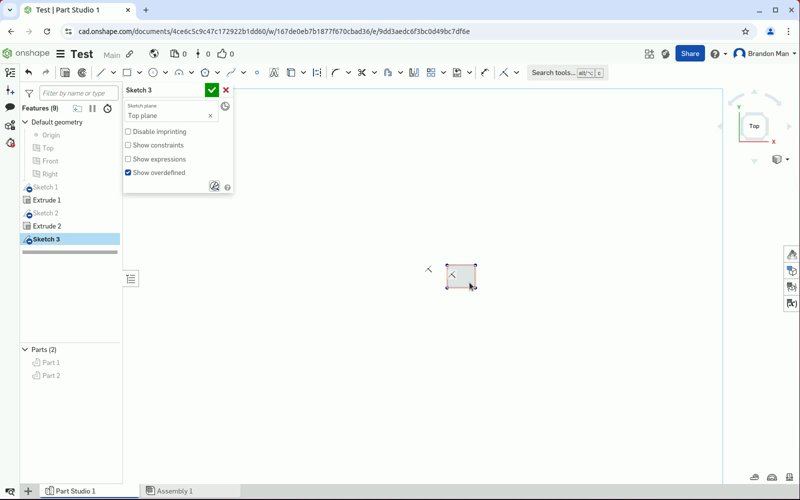
scroll(-6)
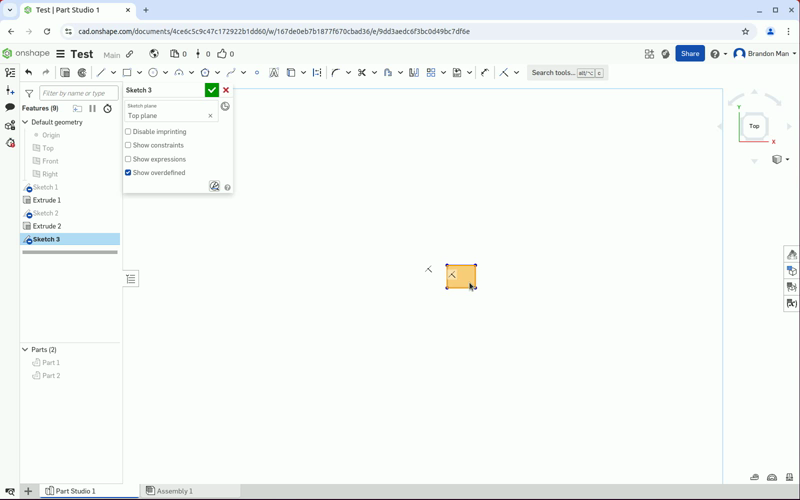
scroll(-6)
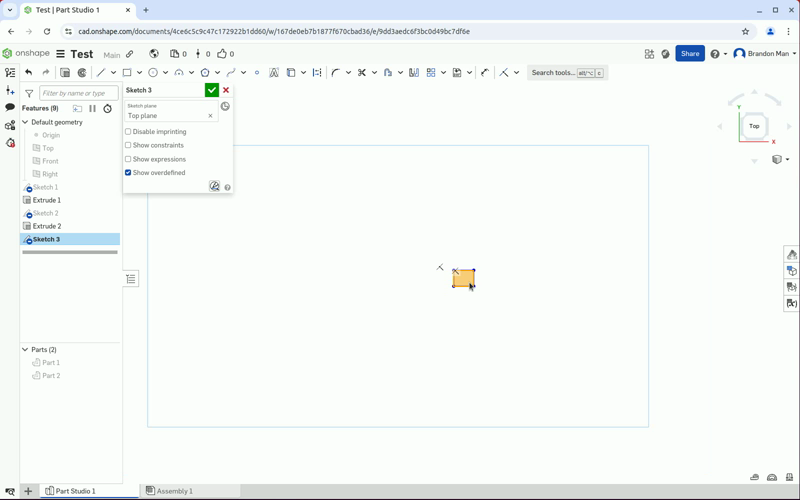
scroll(-6)
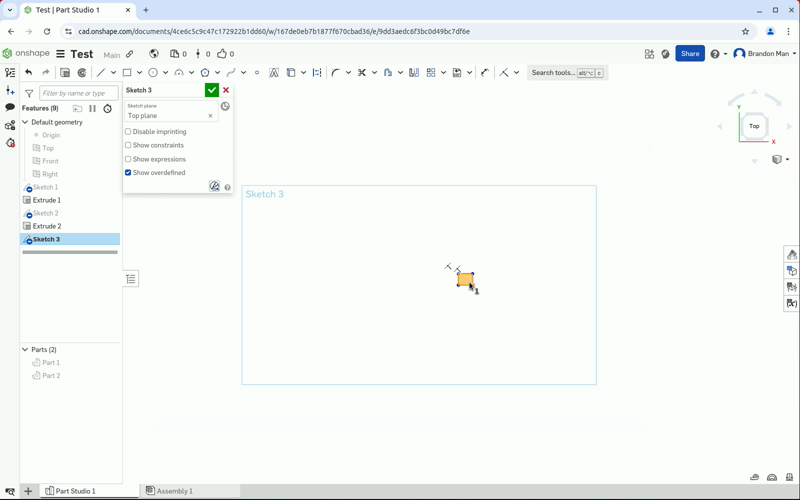
scroll(-6)
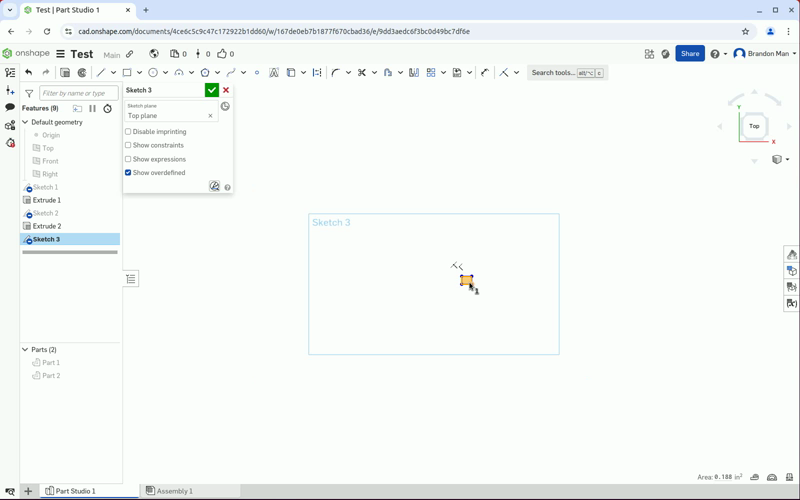
scroll(-6)
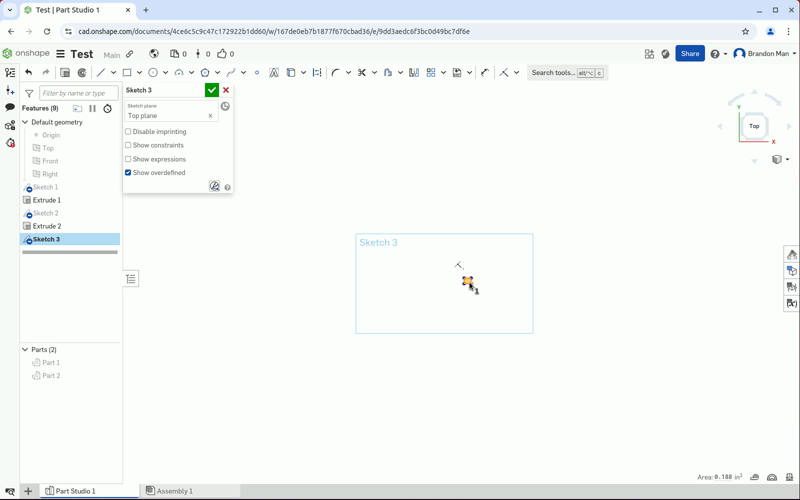
scroll(-6)
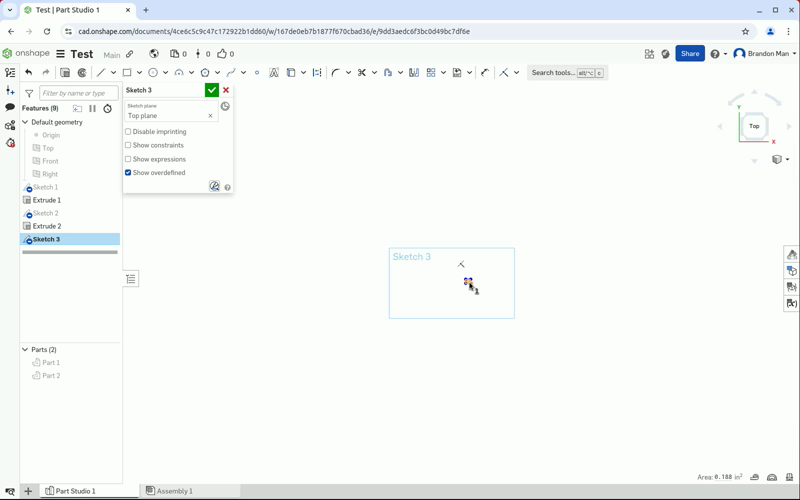
scroll(-6)
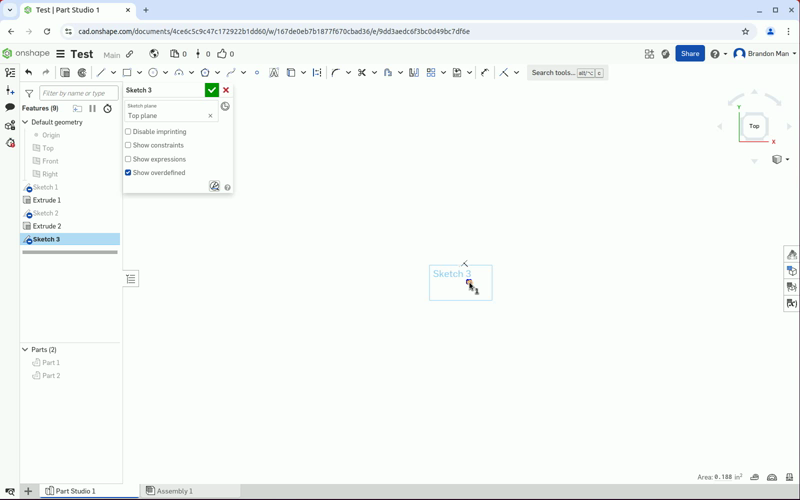
mouse_move(73, 352)
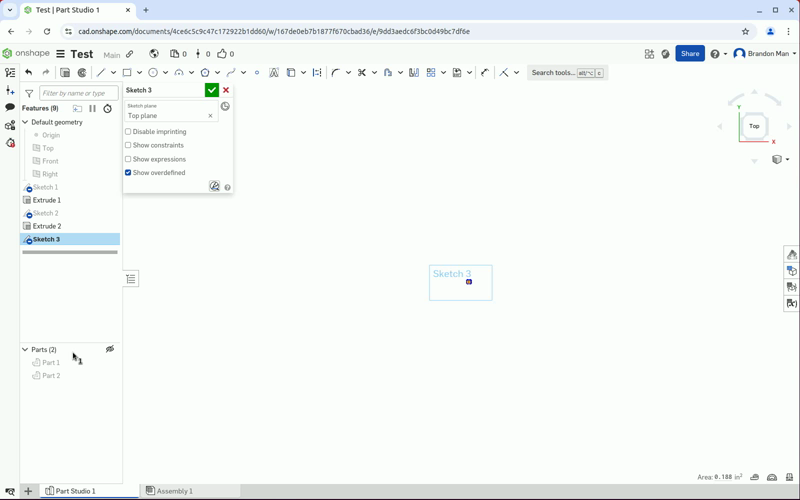
key(shift+y)
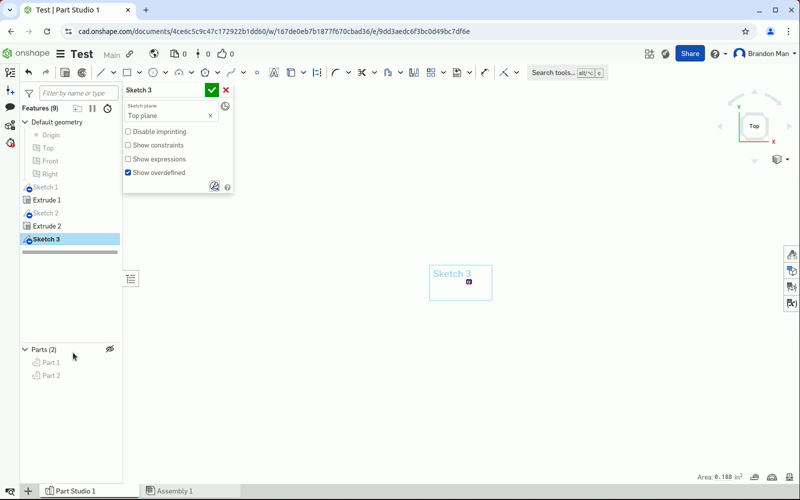
key(shift+e)
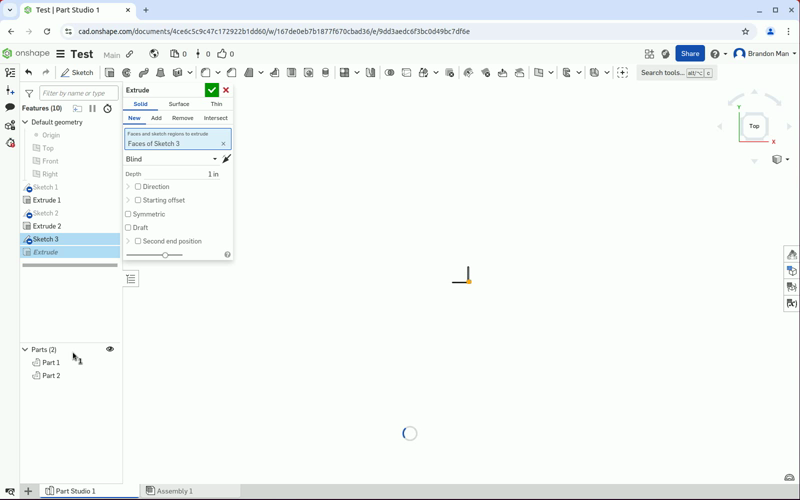
mouse_move(143, 106)
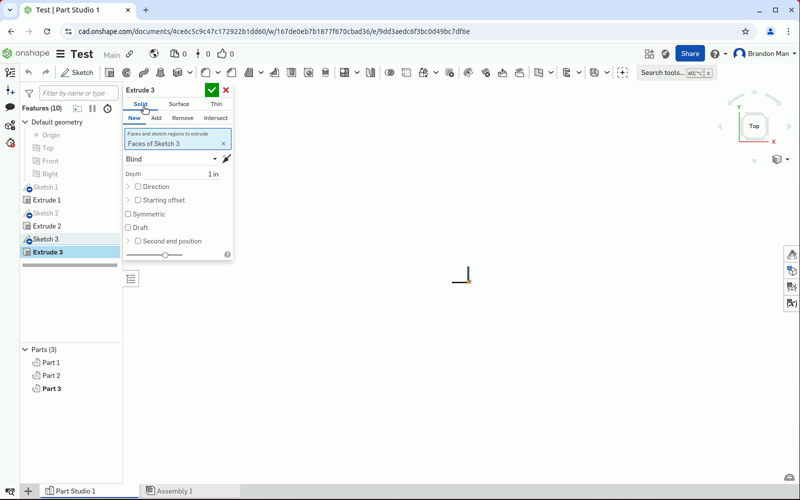
click(143, 106)
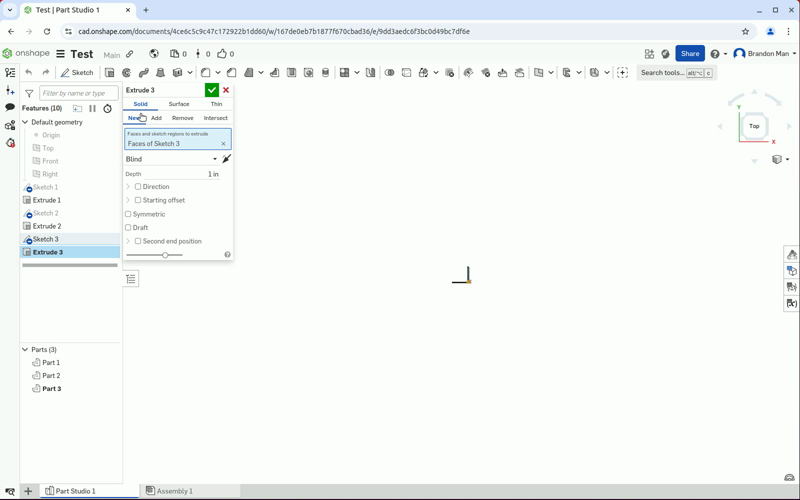
mouse_move(137, 120)
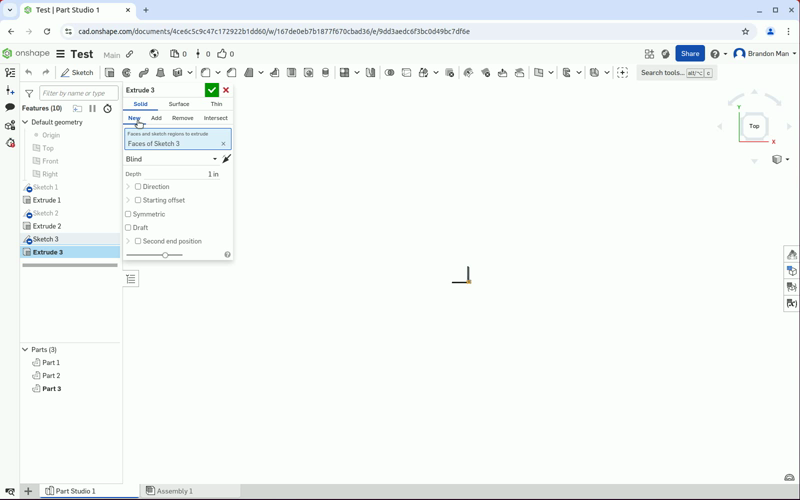
click(137, 120)
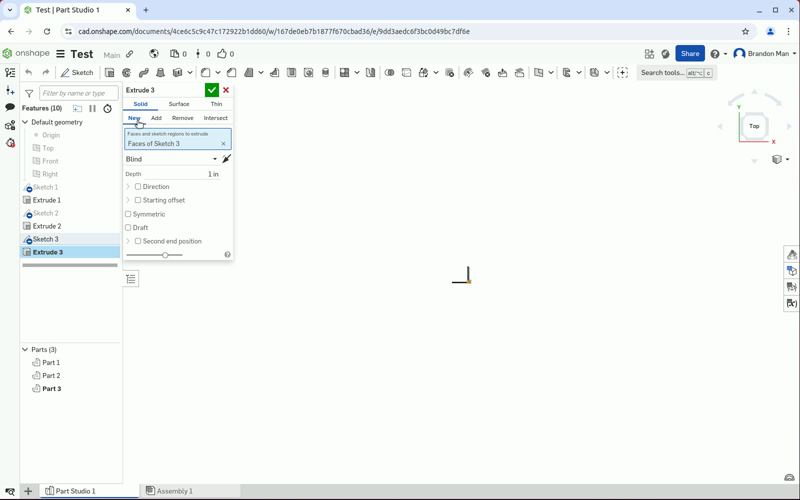
key(tab, 4)
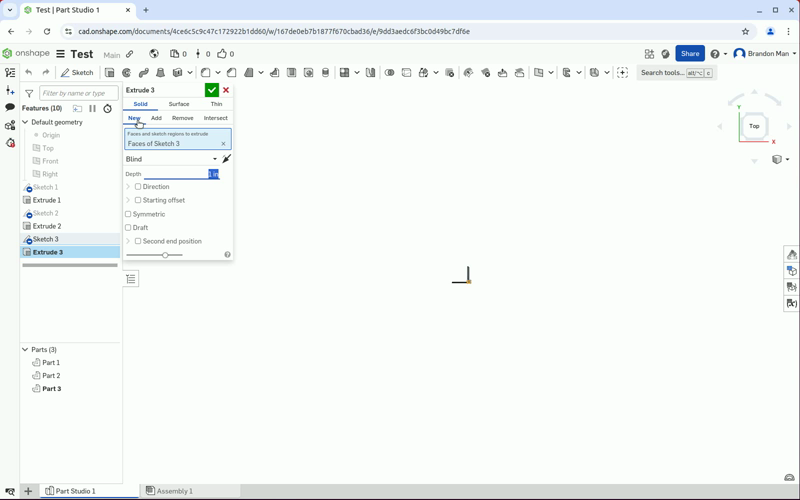
text(-23.108)
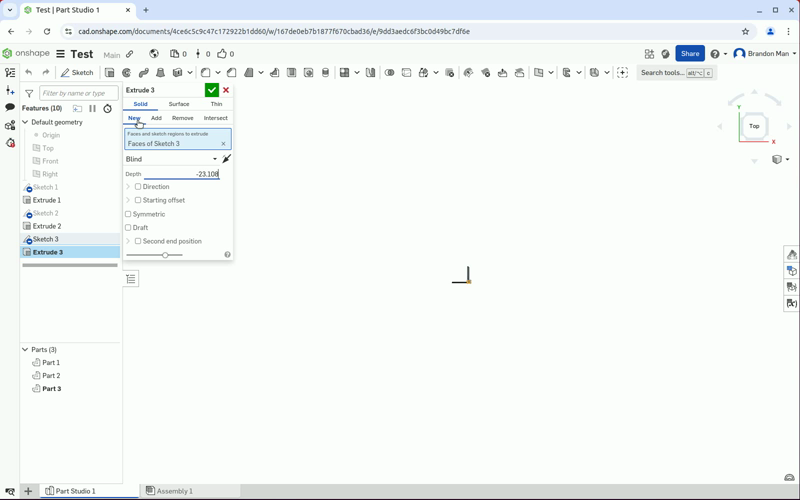
key(enter)
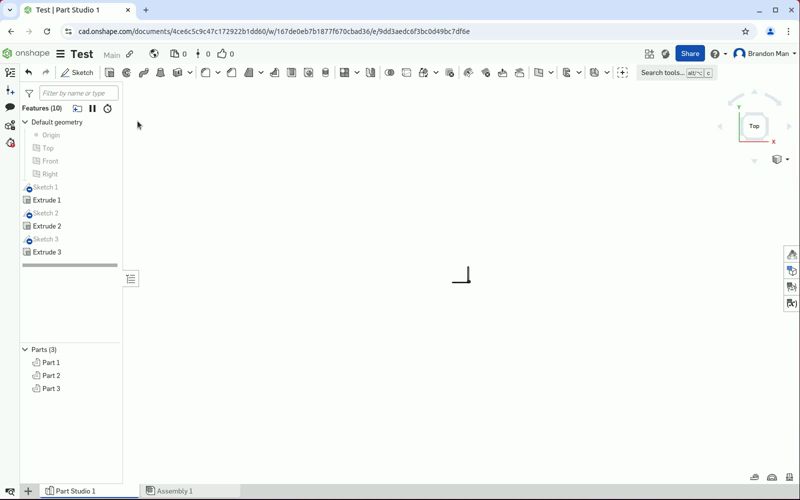
key(shift+h)
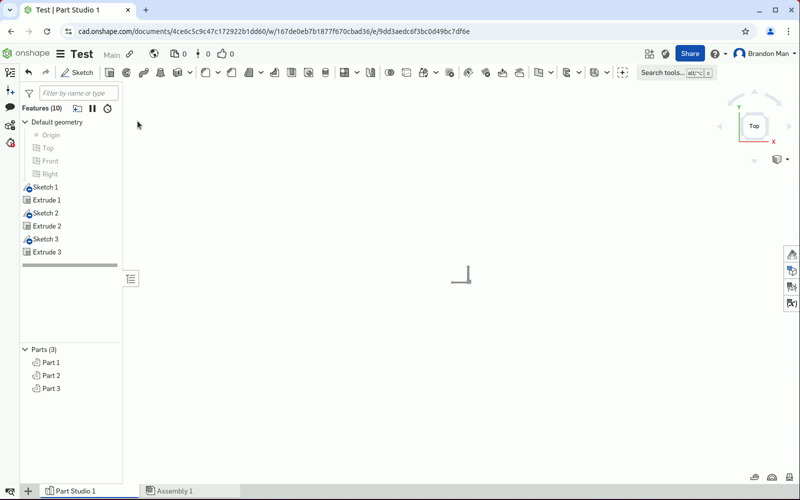
key(shift+h)
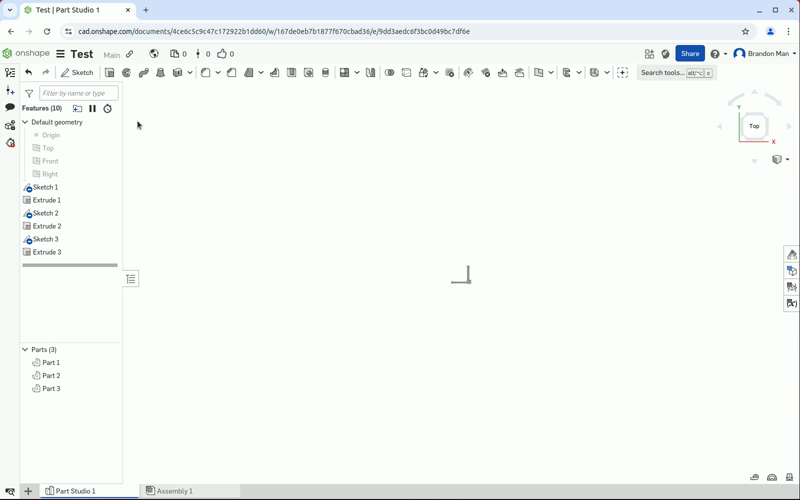
key(shift+7)
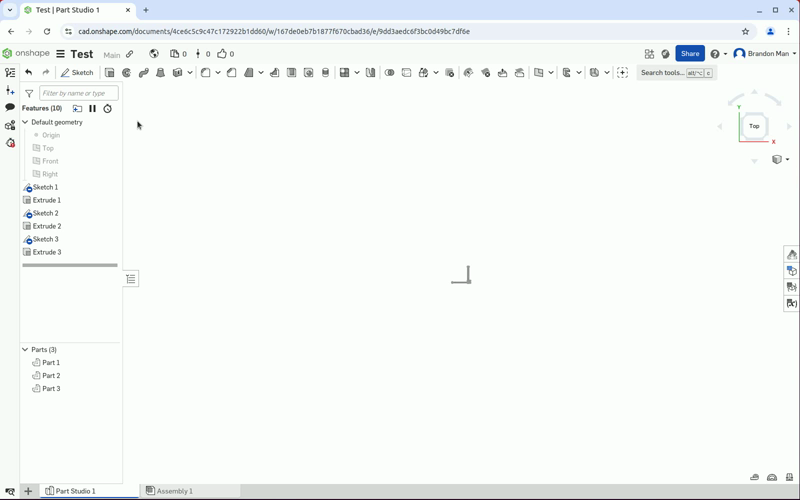
key(up, 3)
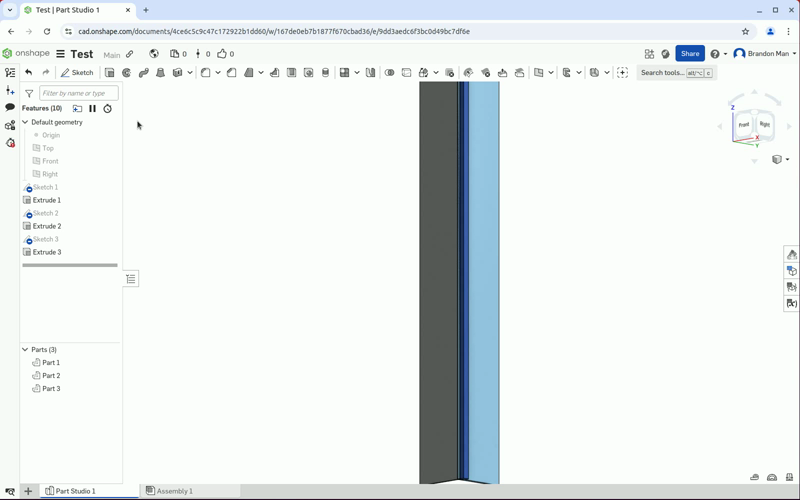
key(left, 3)
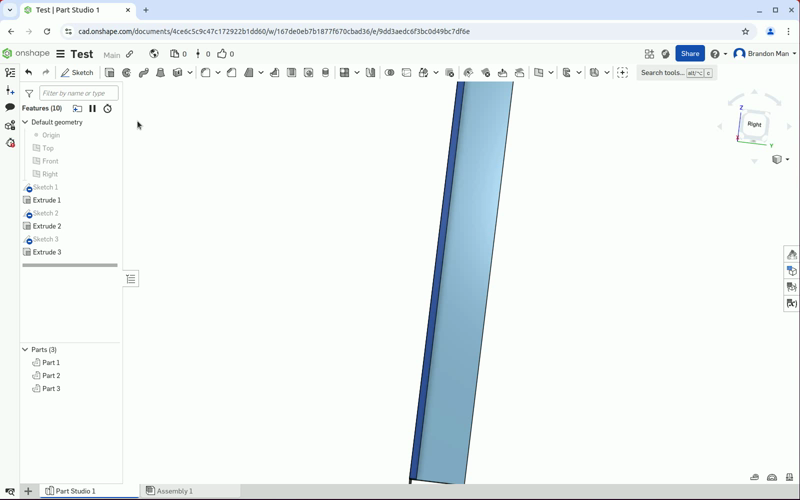
key(right, 3)
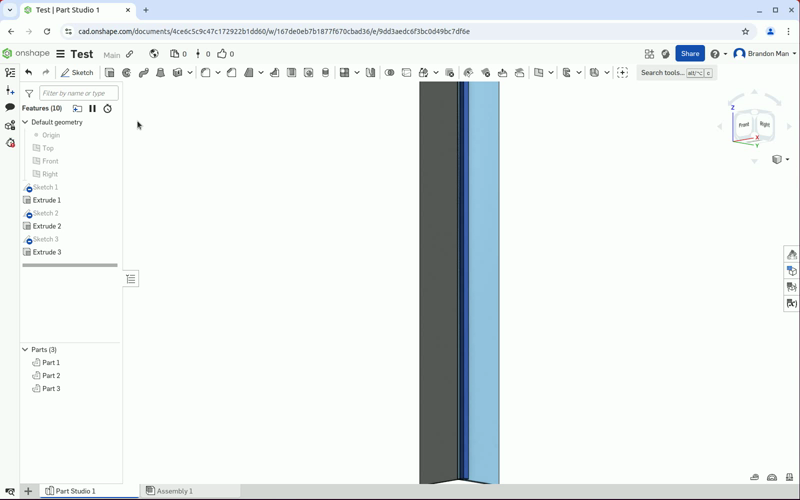
key(down, 3)
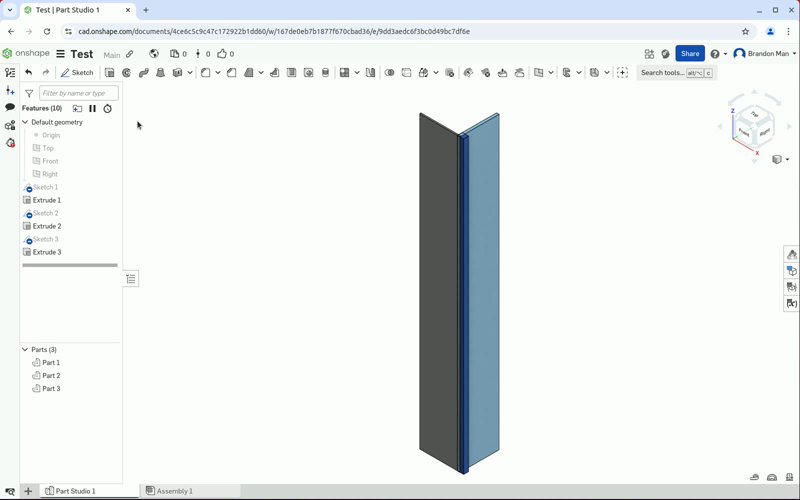
mouse_move(73, 189)
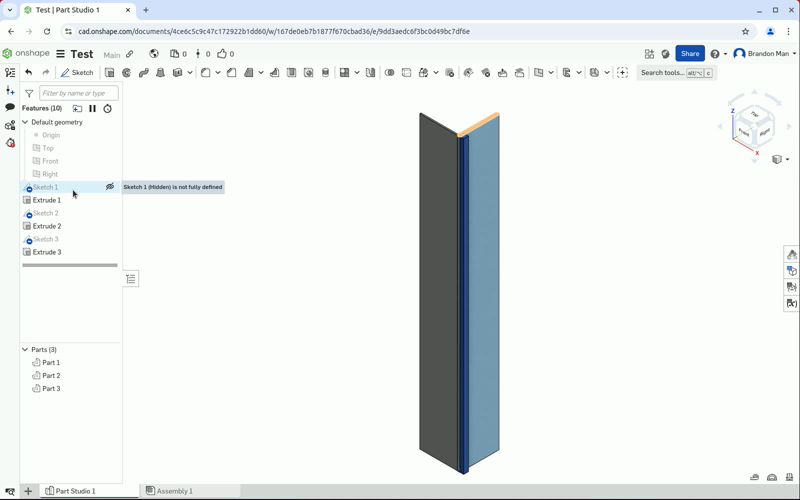
click(73, 189)